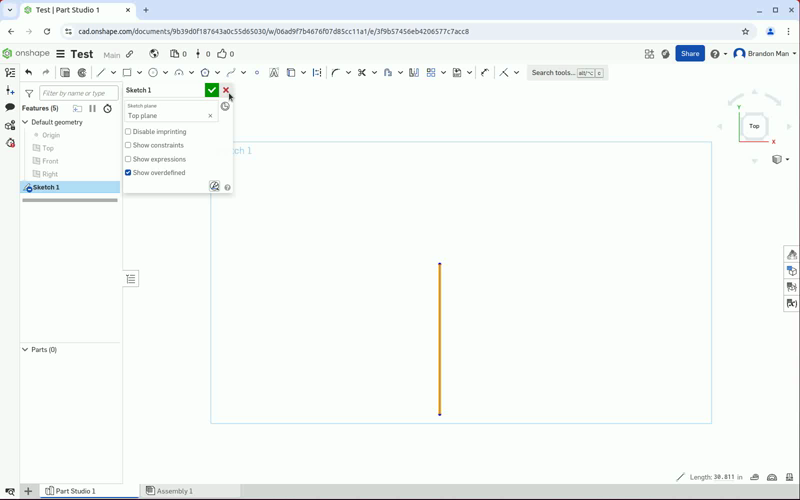
key(shift+h)
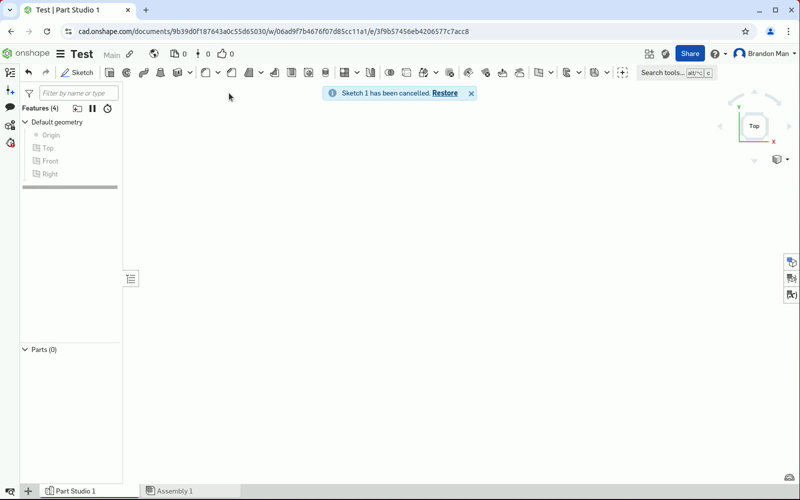
mouse_move(73, 352)
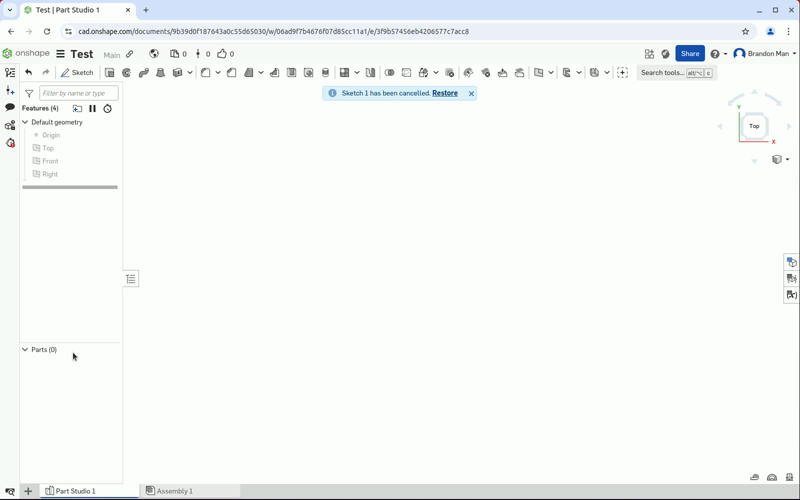
key(y)
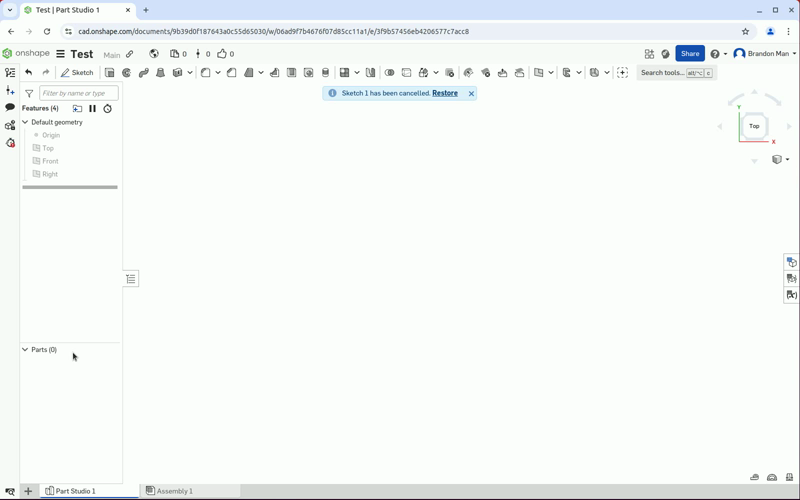
key(shift+p)
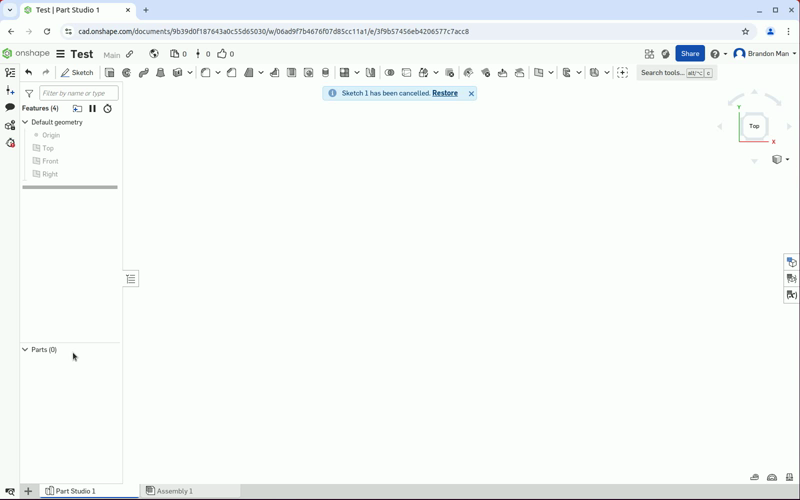
key(space)
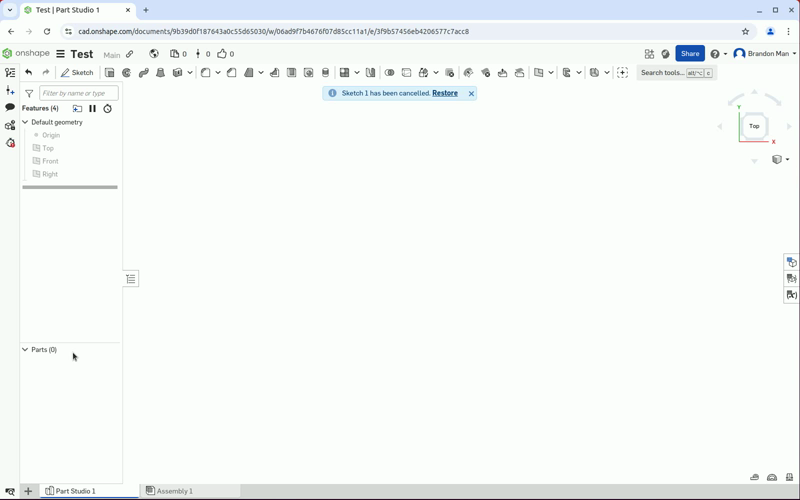
key_down(shift)
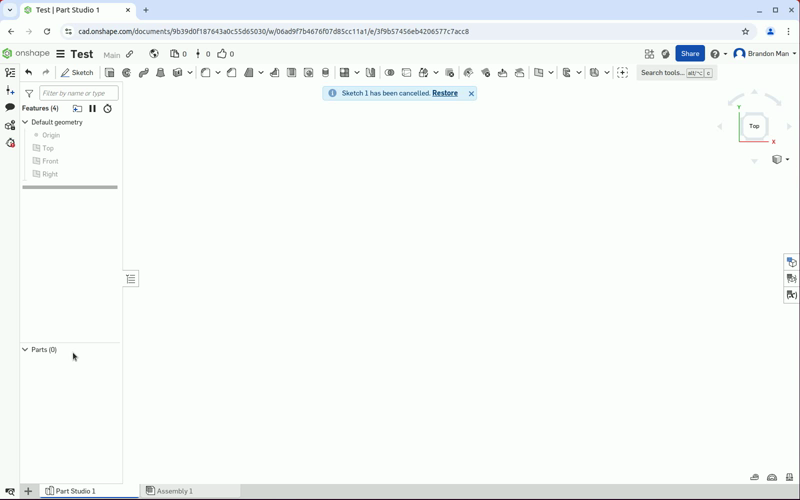
key(up)
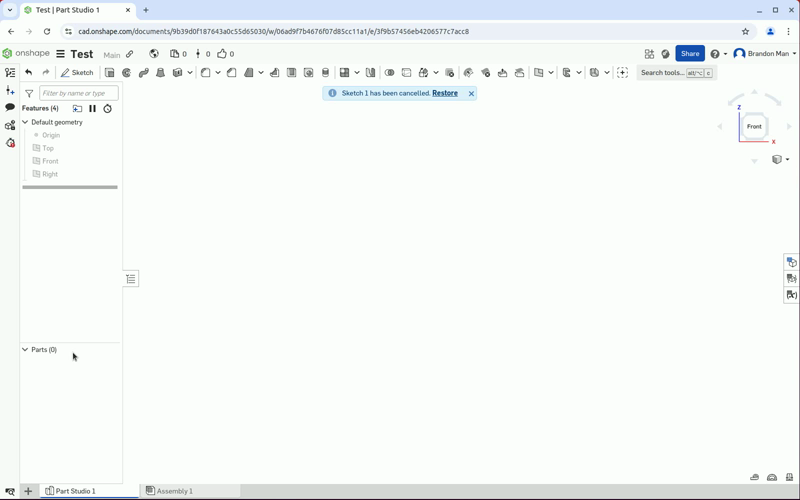
key_up(shift)
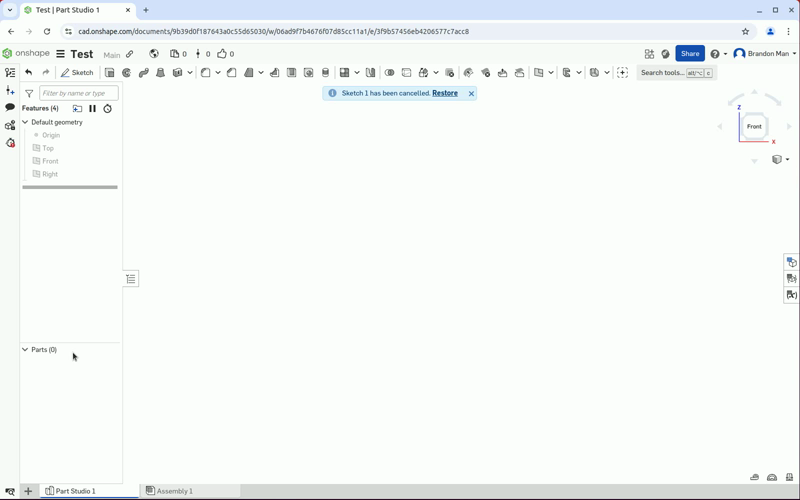
mouse_move(73, 352)
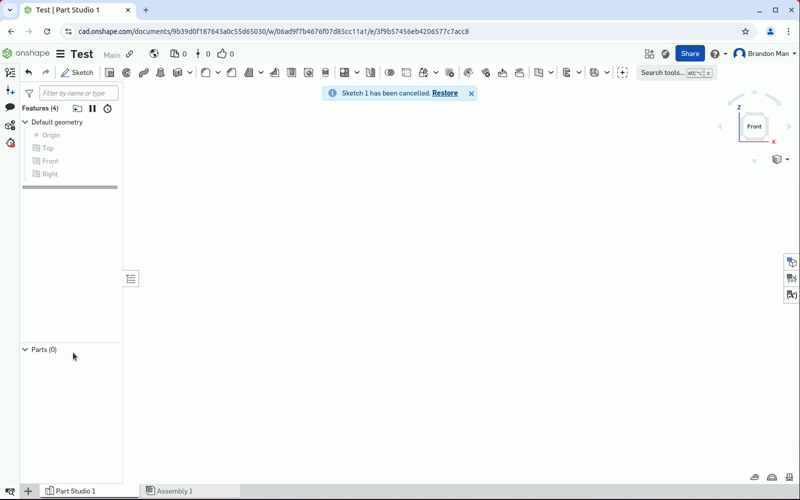
key(shift+y)
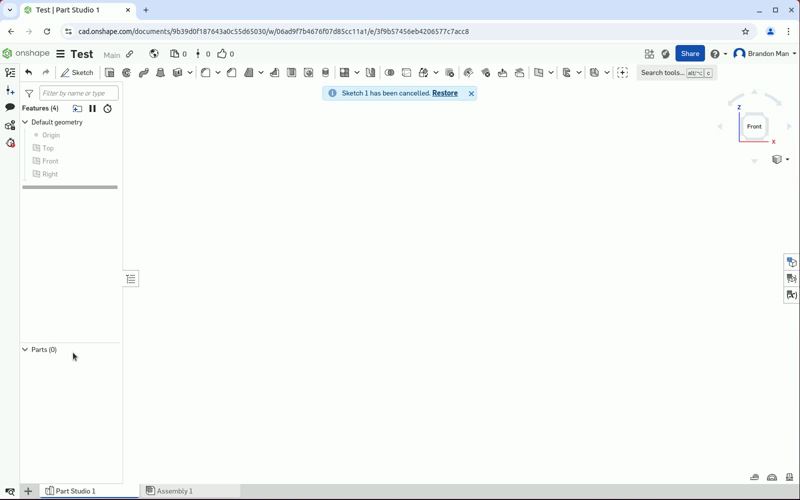
key(shift+s)
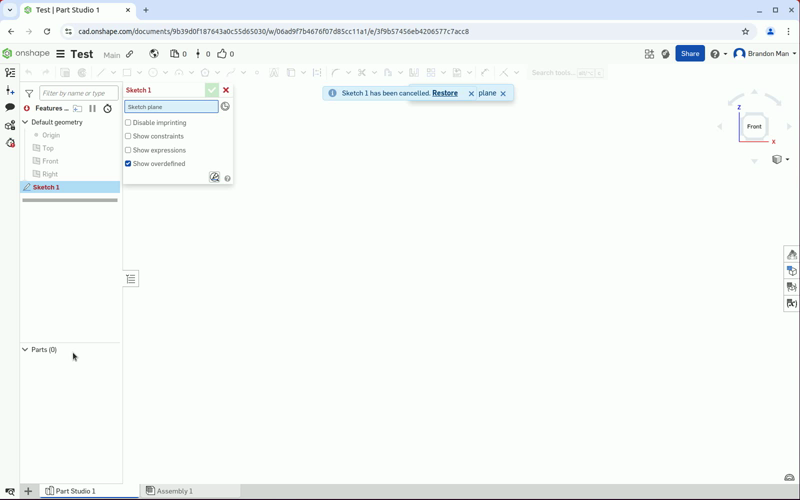
mouse_move(73, 163)
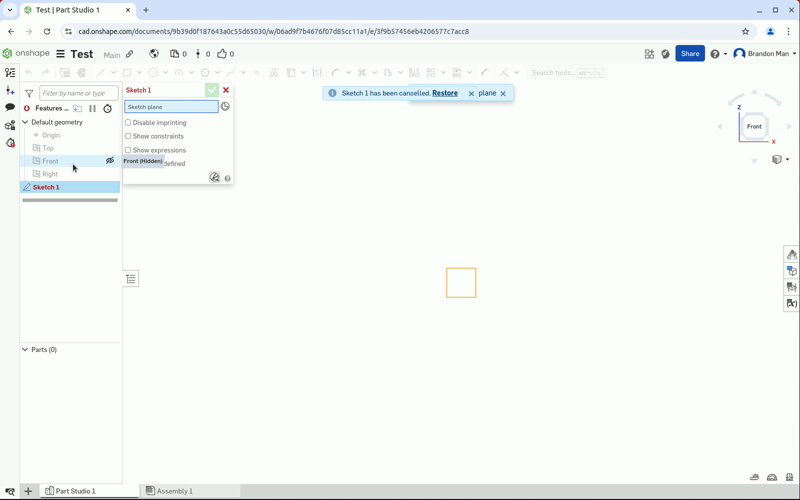
click(73, 163)
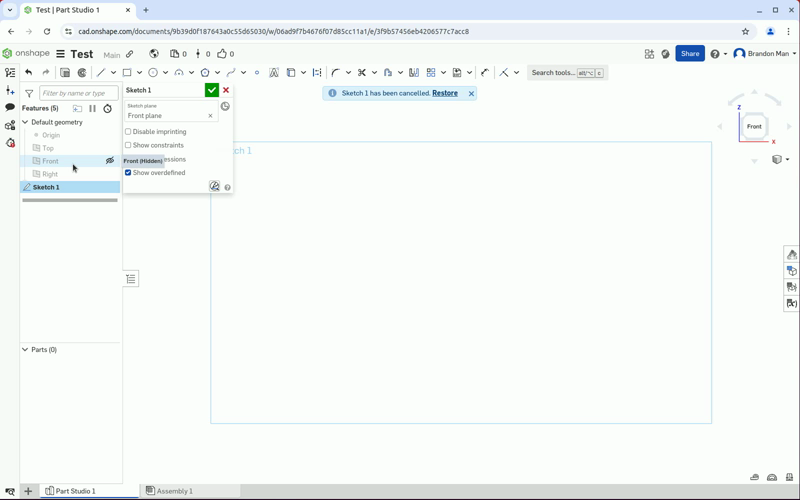
mouse_move(73, 352)
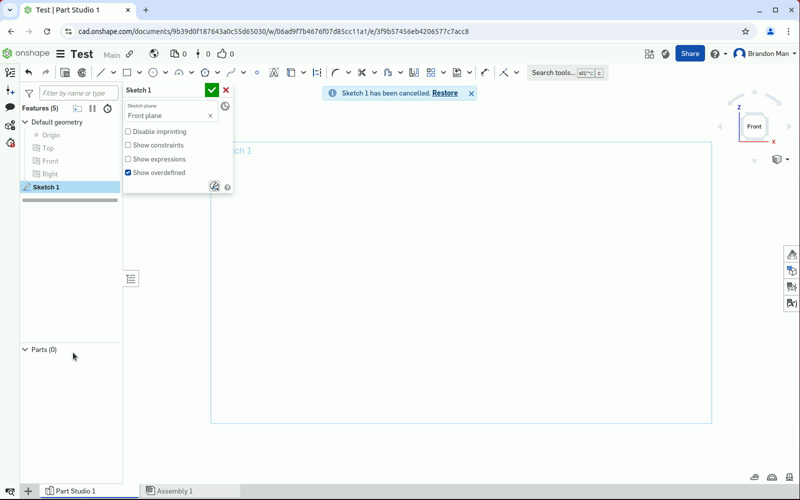
key(y)
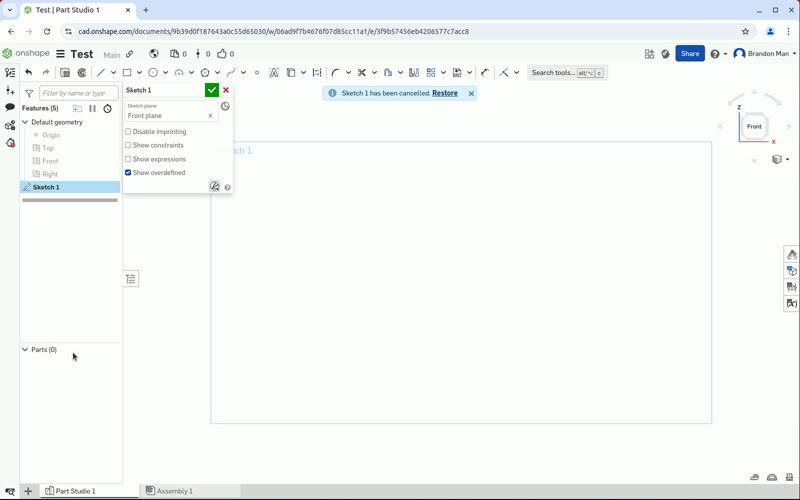
key(l)
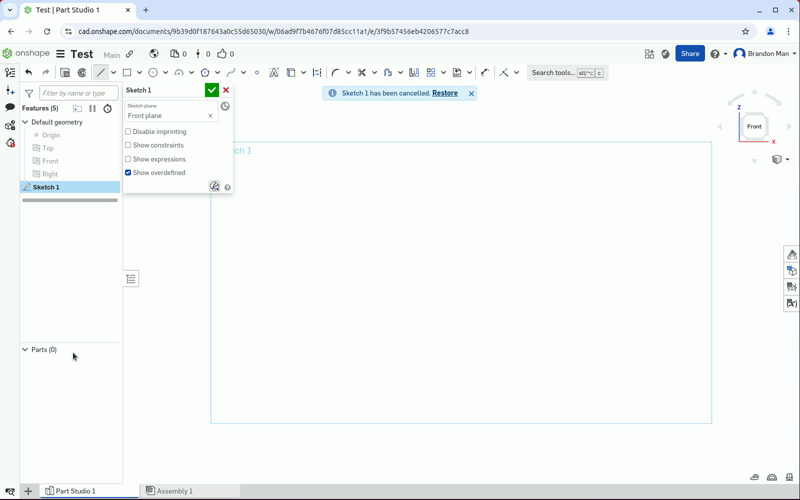
key_down(shift)
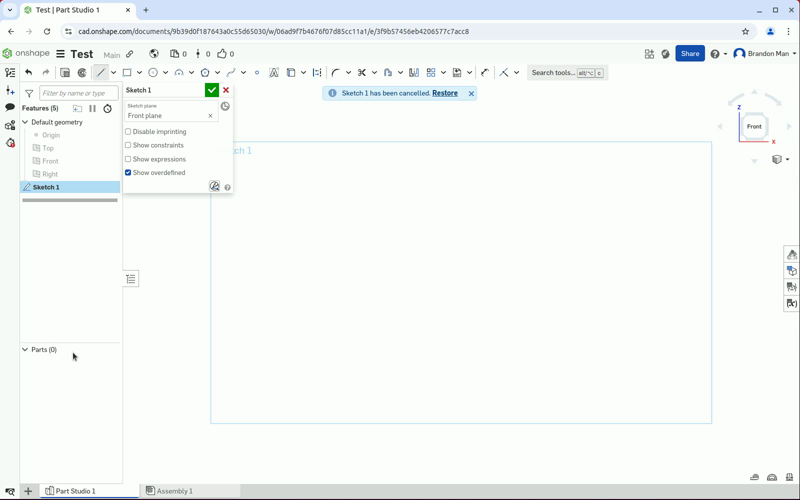
mouse_move(388, 291)
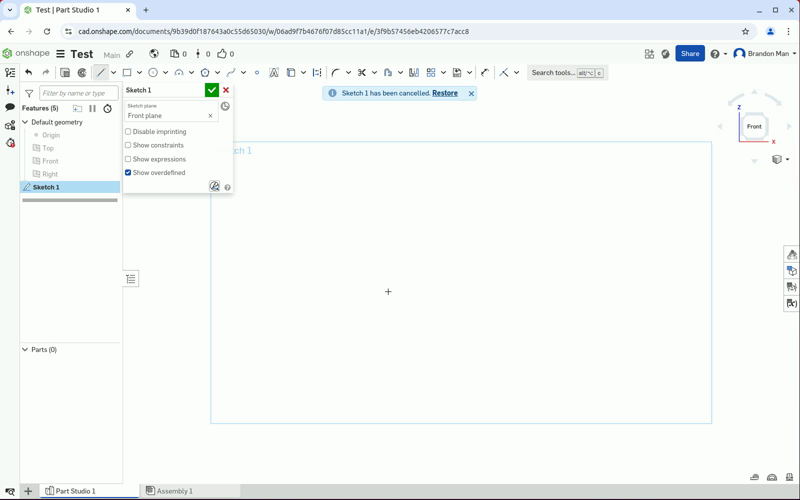
click(388, 291)
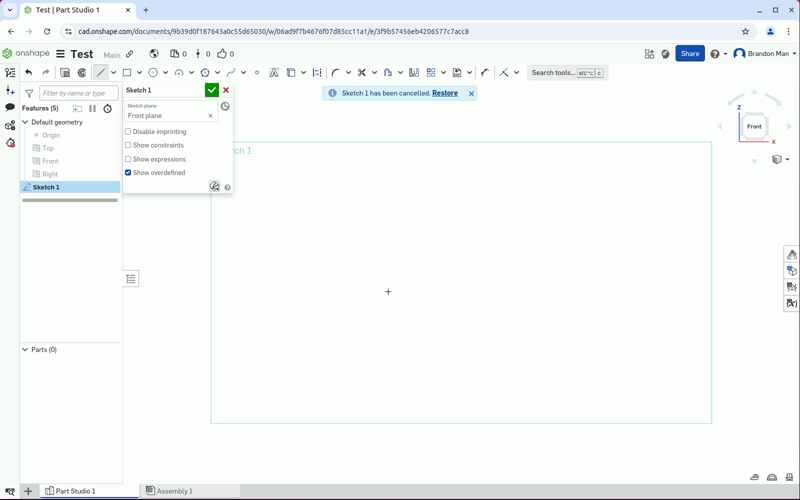
key_up(shift)
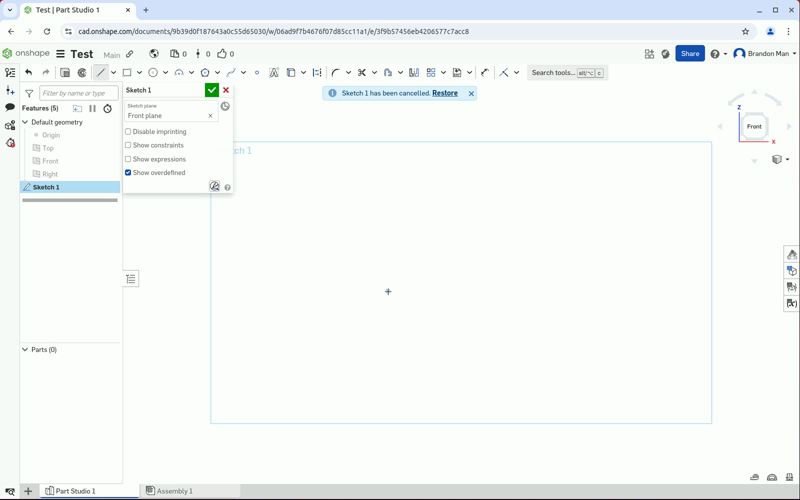
key_down(shift)
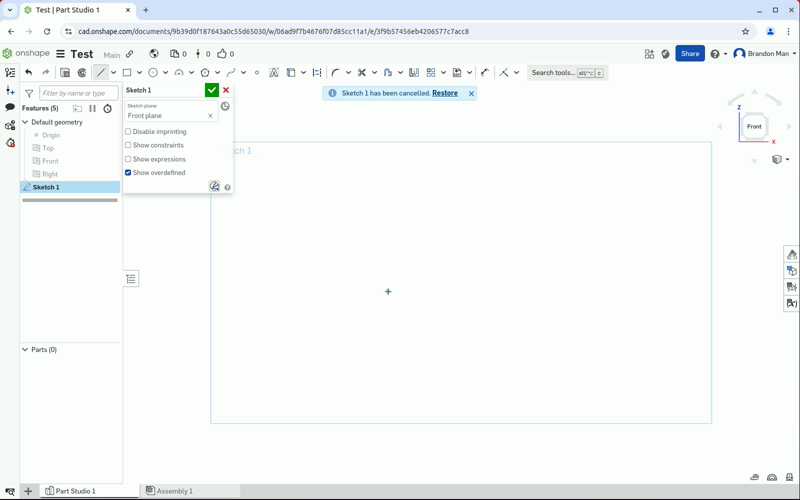
mouse_move(418, 291)
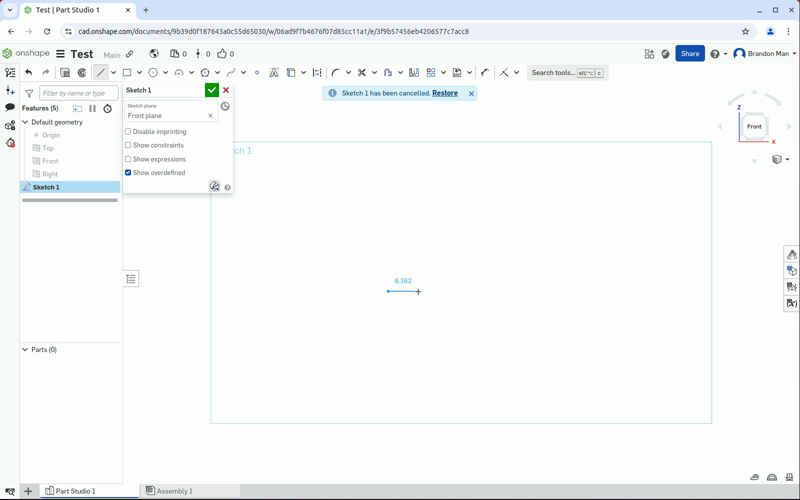
mouse_move(417, 291)
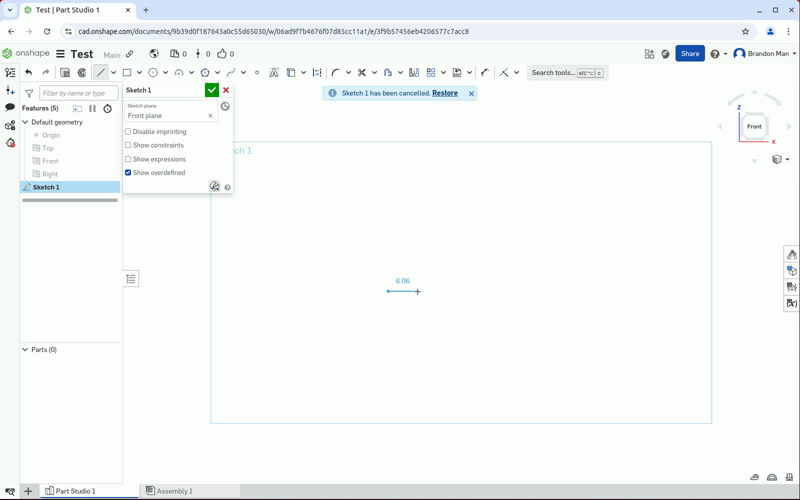
click(417, 291)
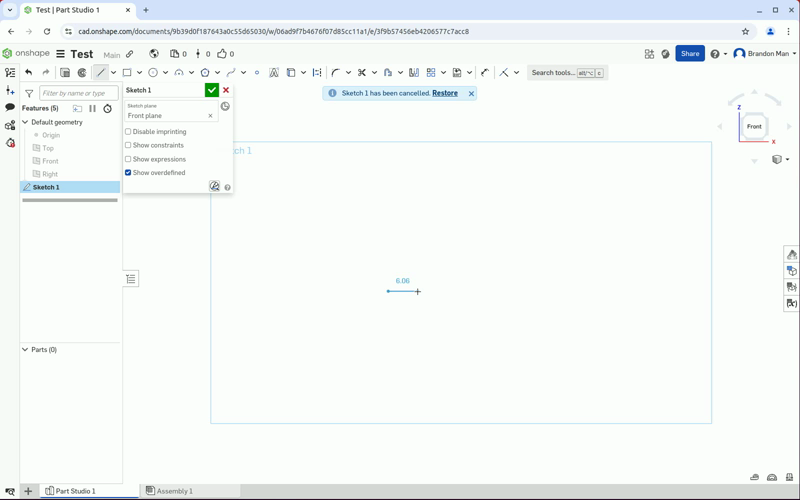
key_up(shift)
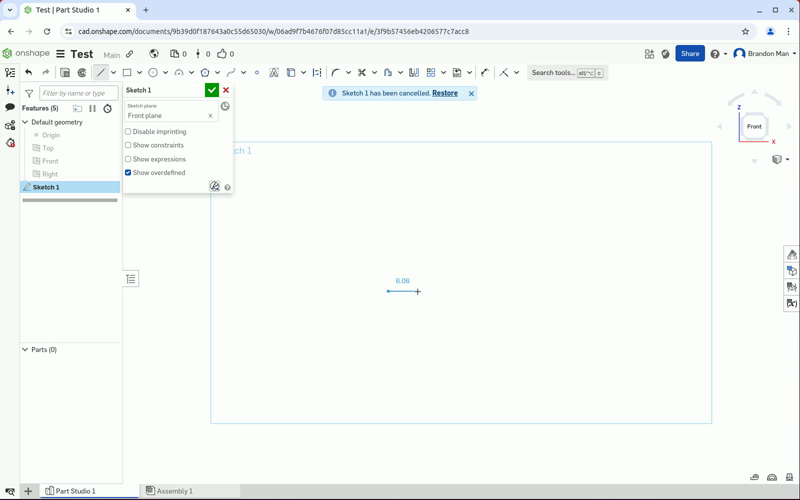
key(esc)
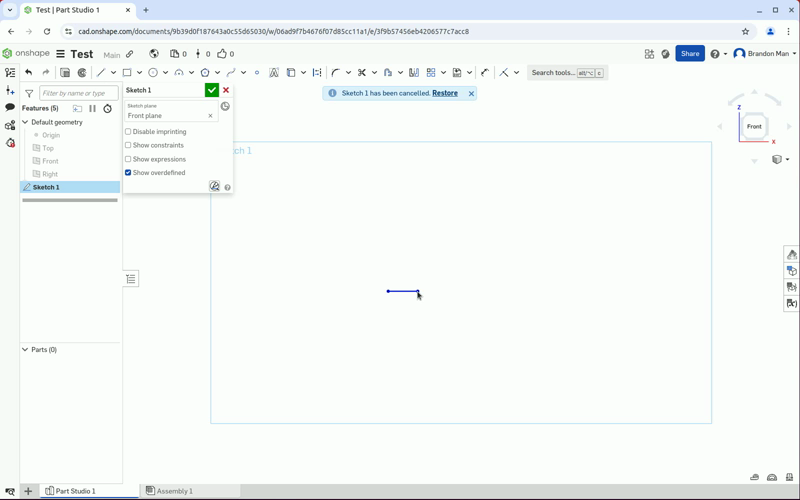
key(a)
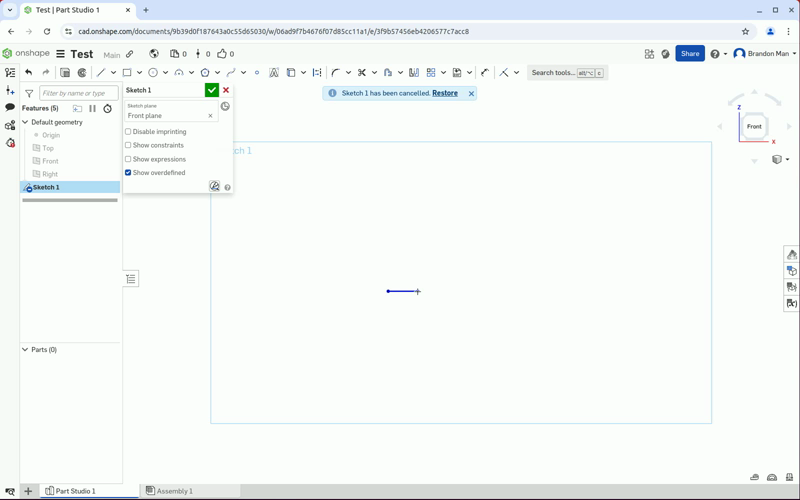
mouse_move(417, 291)
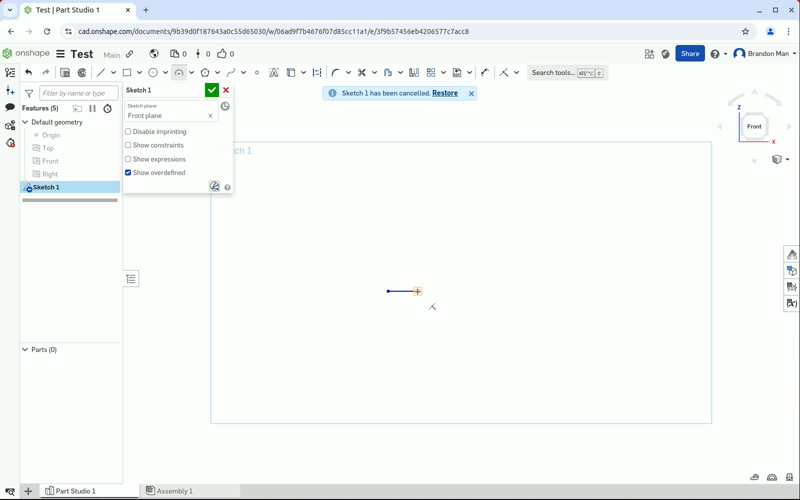
click(417, 291)
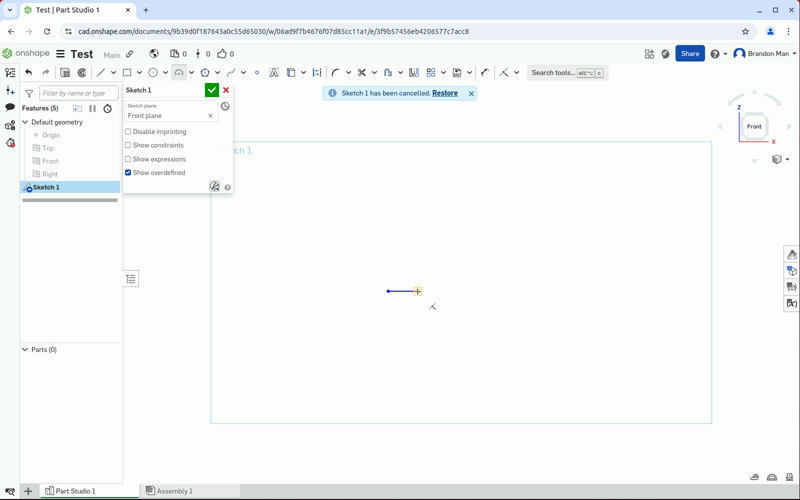
key_down(shift)
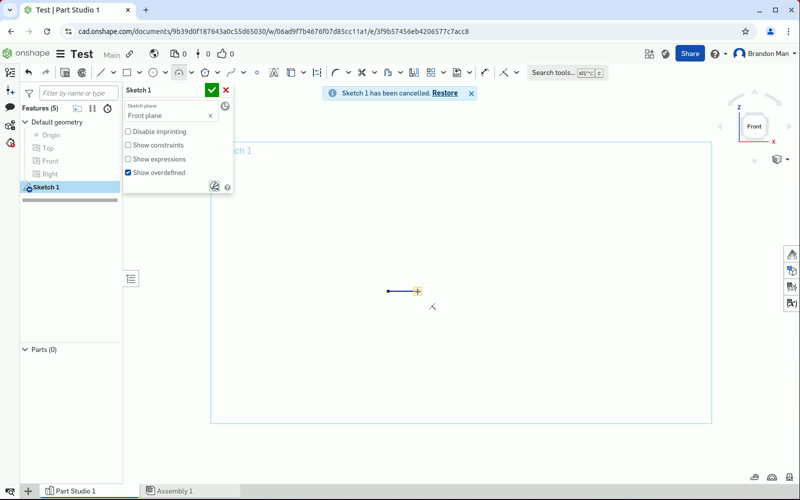
mouse_move(417, 274)
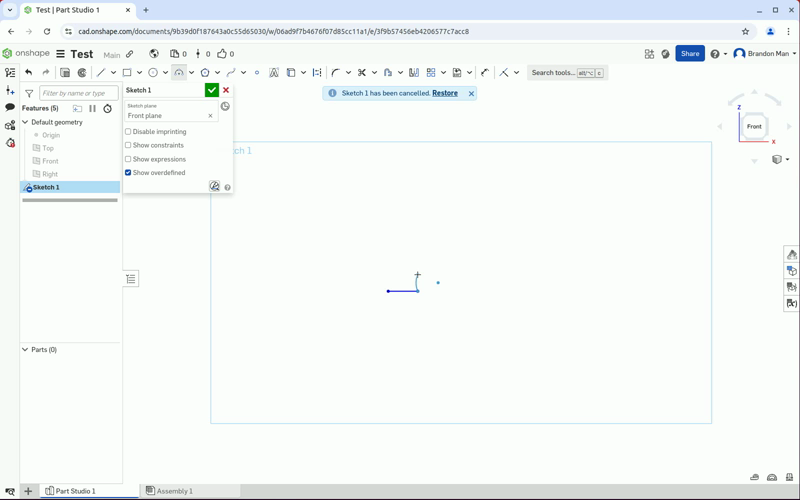
click(417, 274)
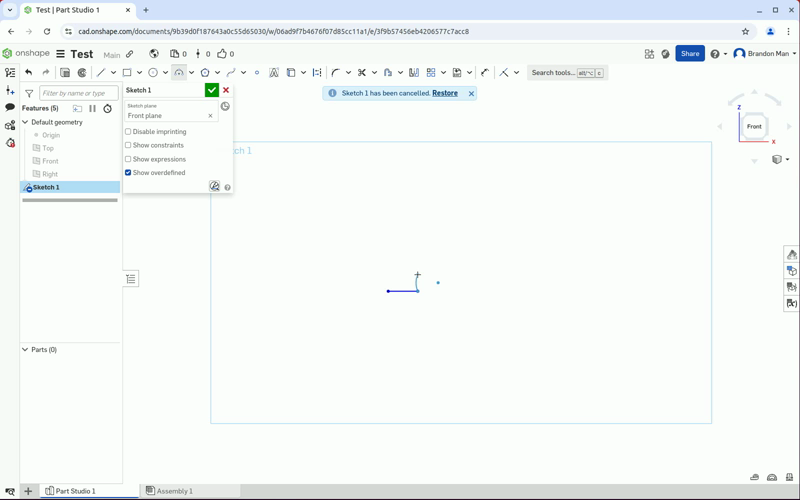
mouse_move(504, 282)
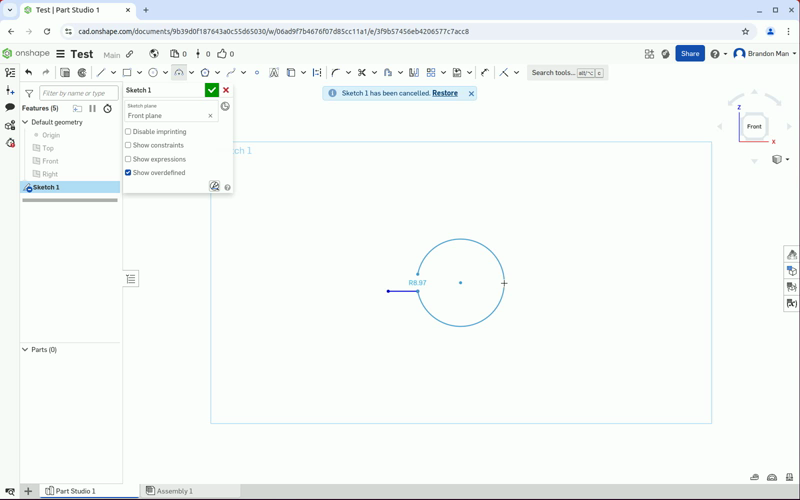
click(504, 282)
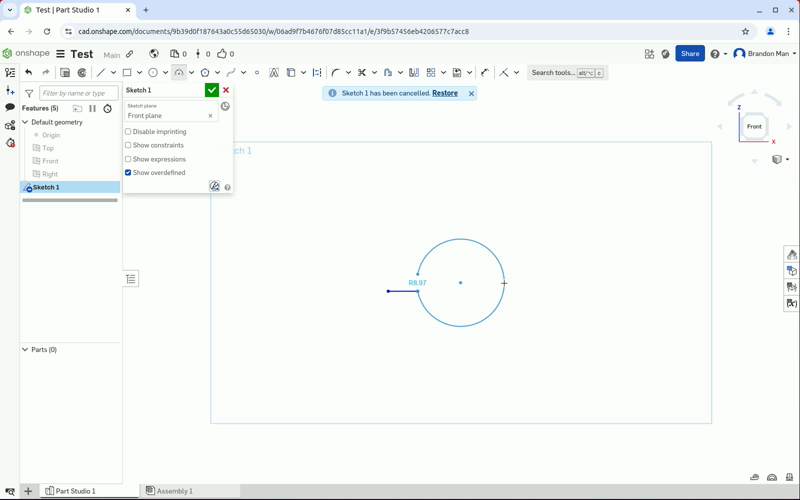
key_up(shift)
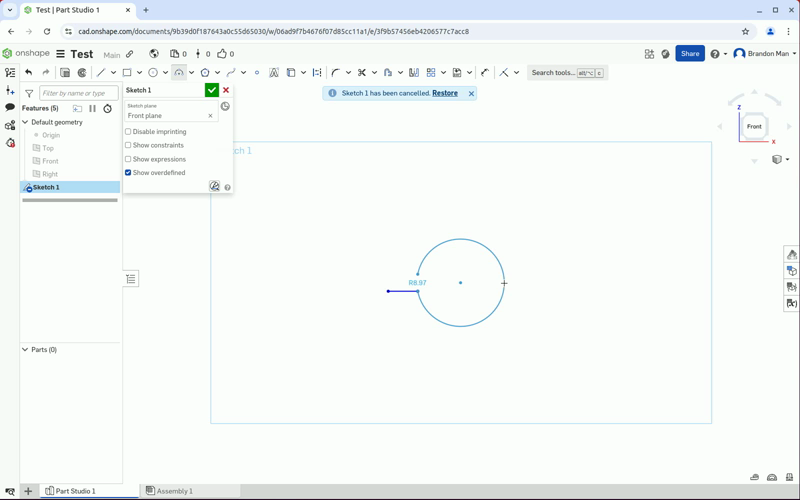
key(esc)
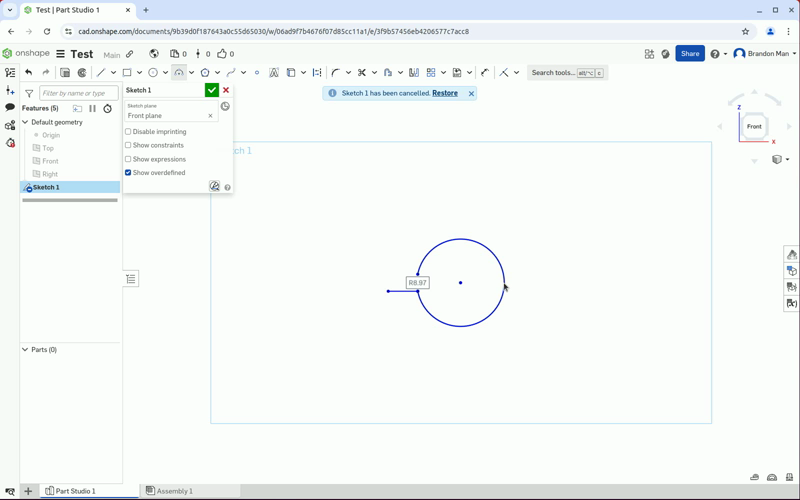
key(l)
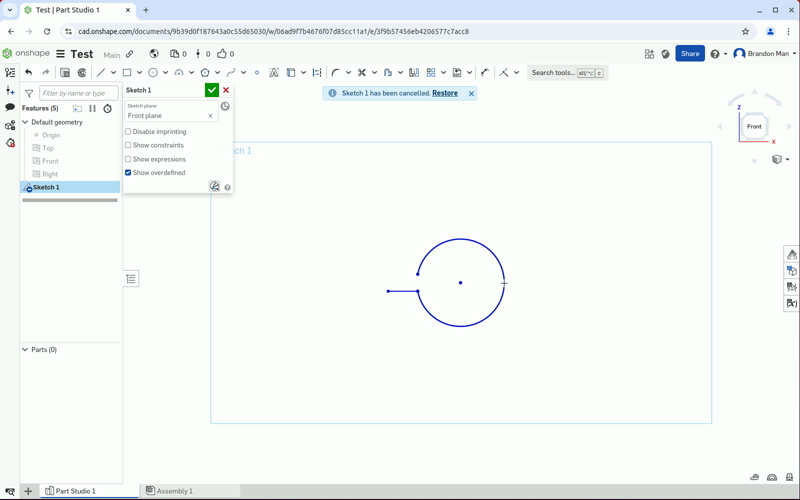
mouse_move(417, 274)
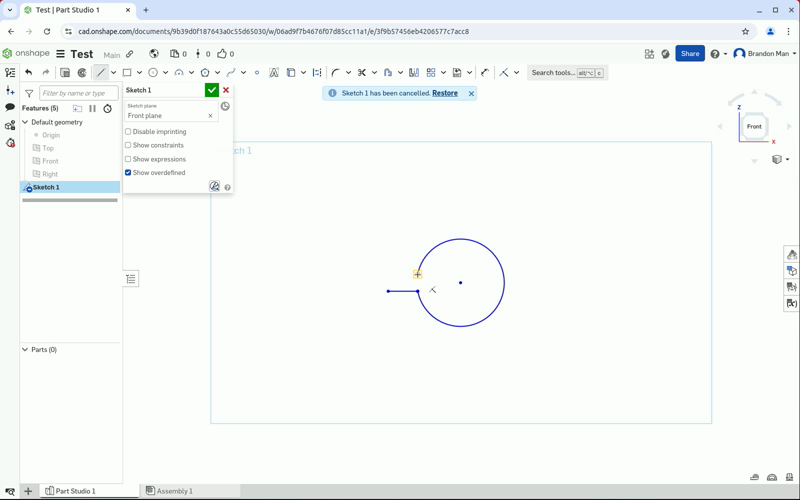
click(417, 274)
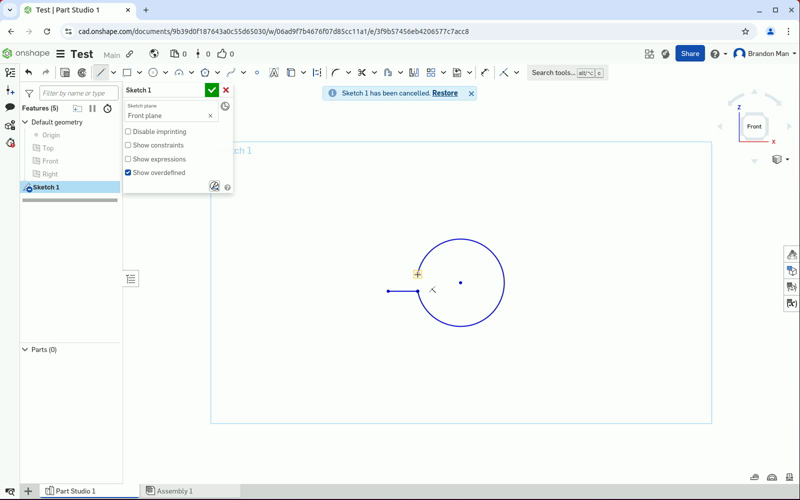
key_down(shift)
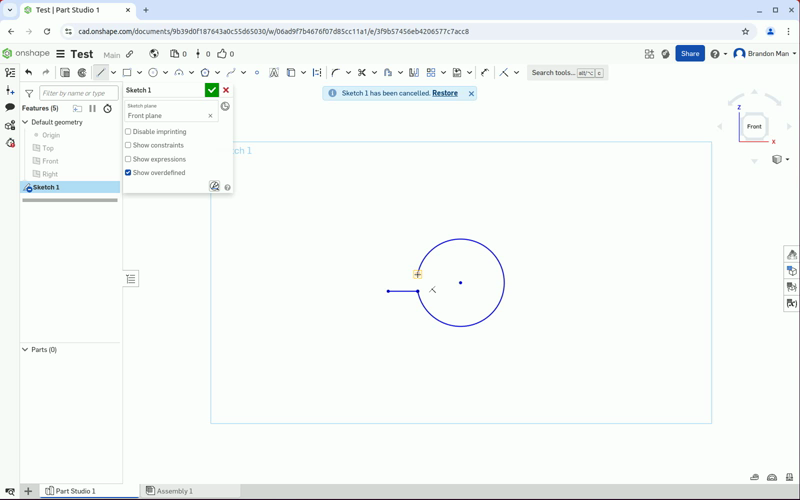
mouse_move(447, 274)
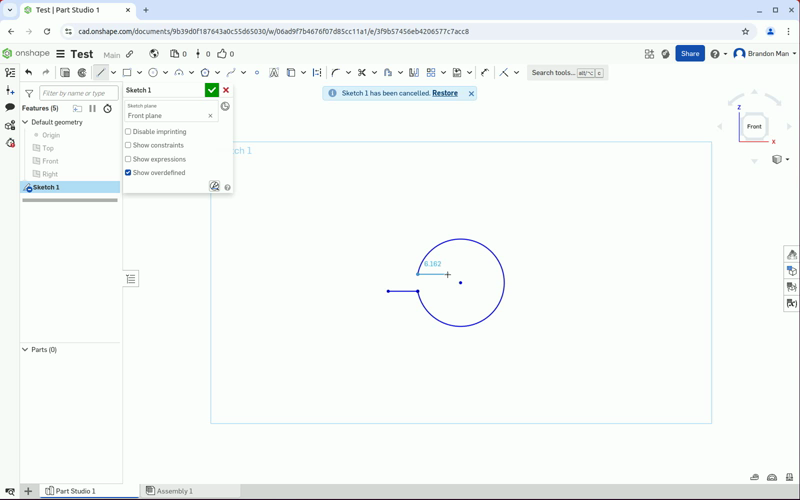
mouse_move(388, 274)
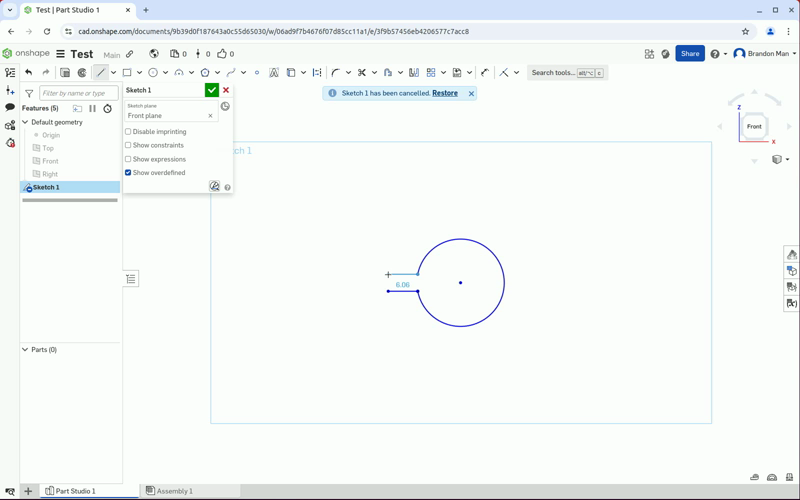
click(388, 274)
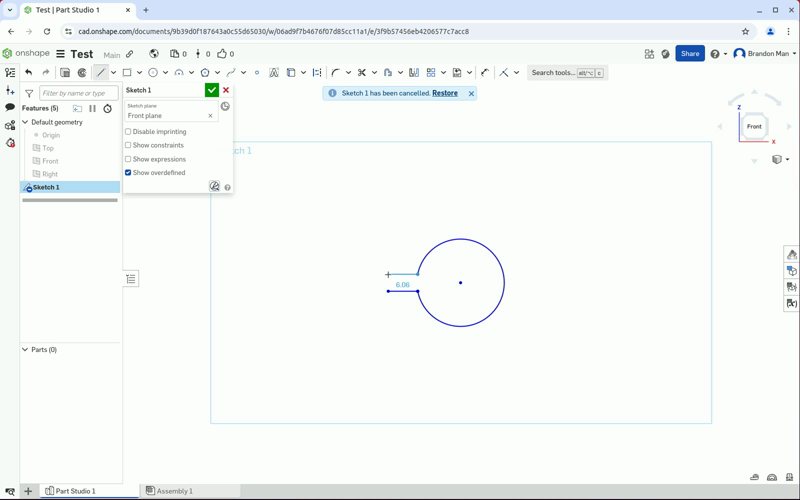
key_up(shift)
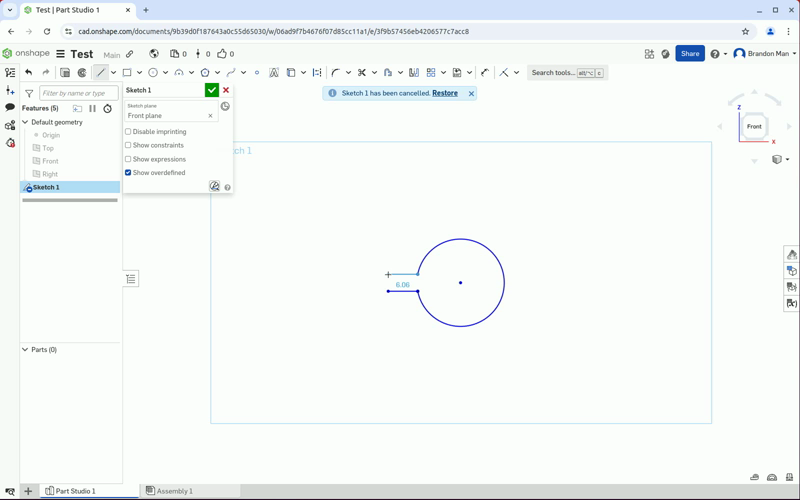
key_down(shift)
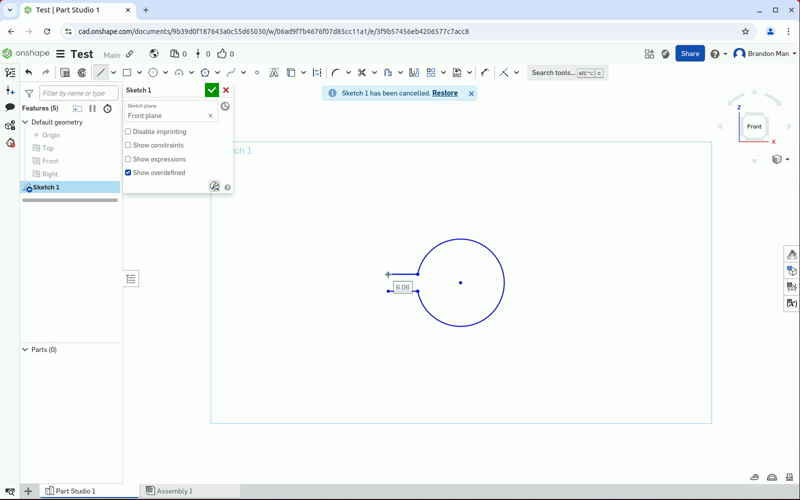
mouse_move(418, 274)
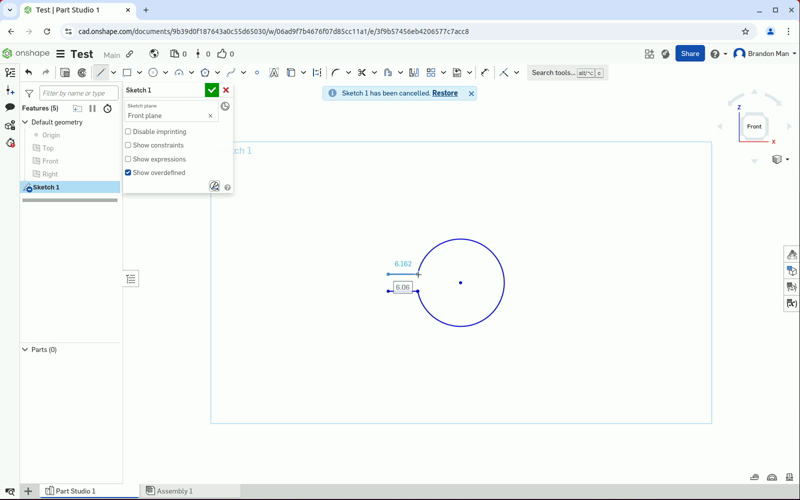
mouse_move(388, 280)
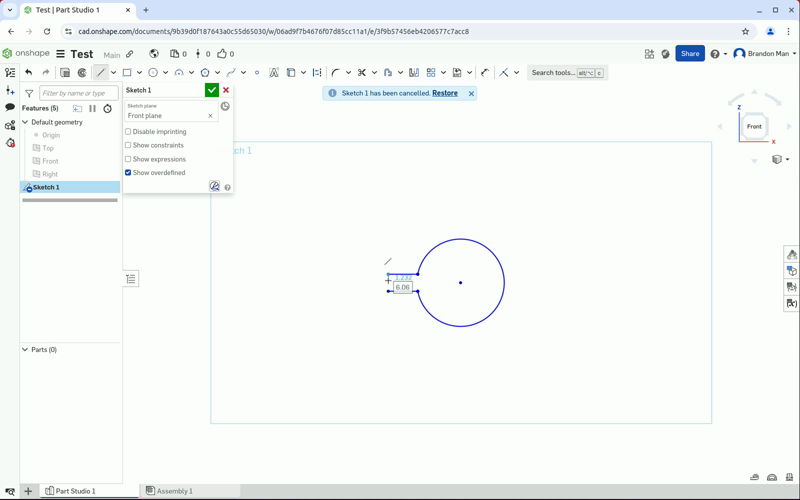
scroll(6)
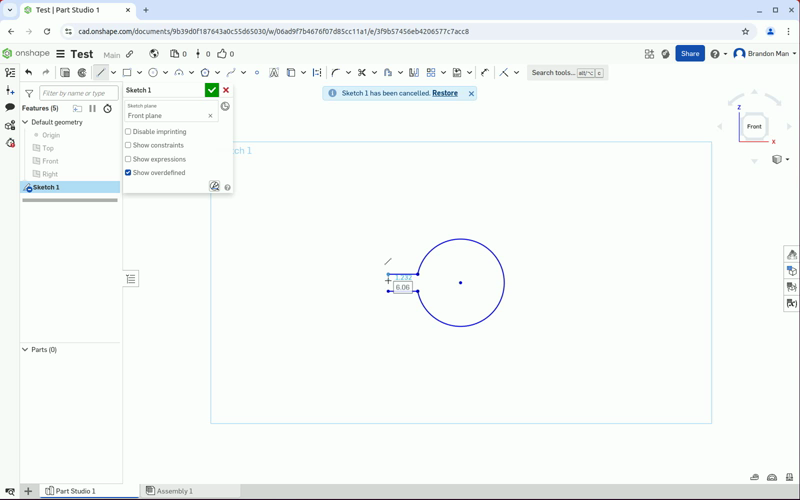
scroll(6)
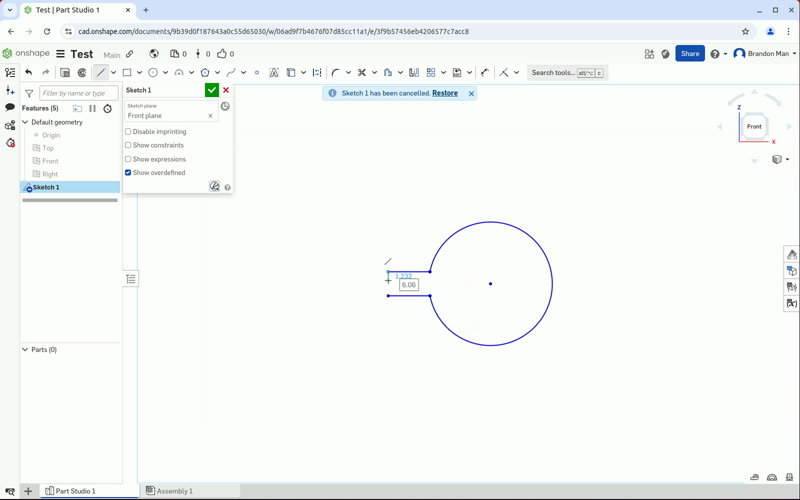
scroll(6)
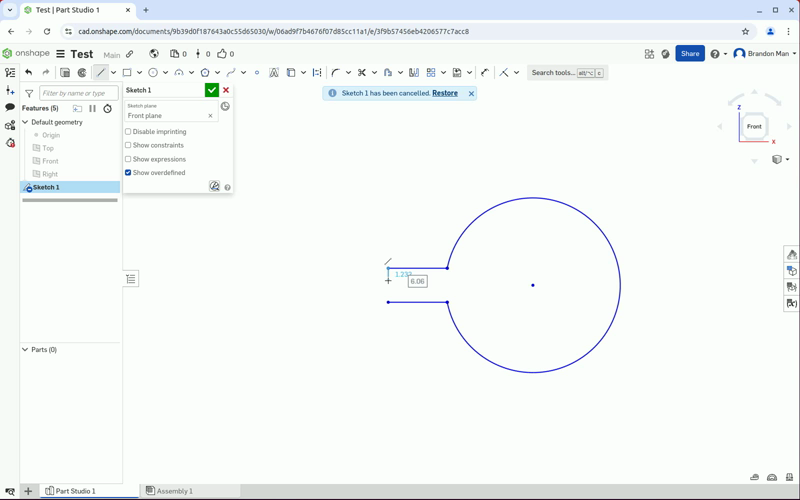
scroll(6)
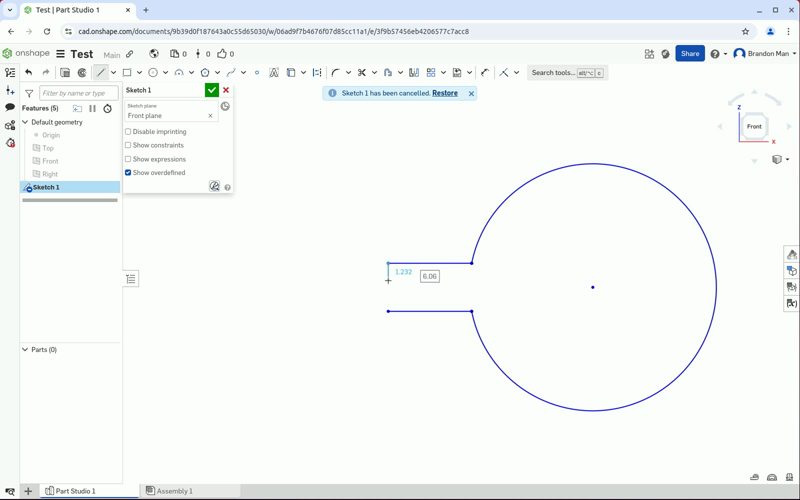
scroll(6)
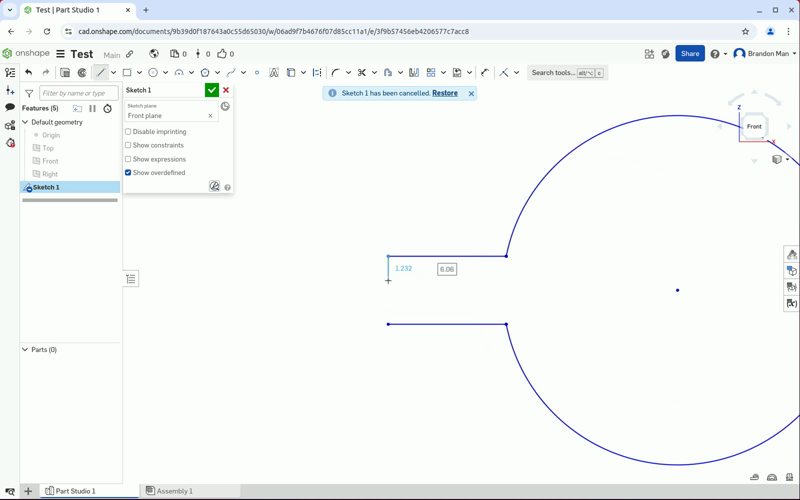
scroll(6)
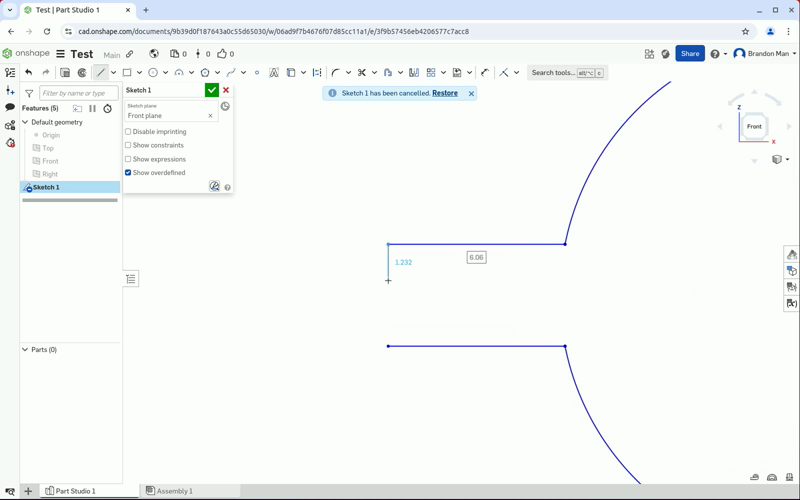
scroll(6)
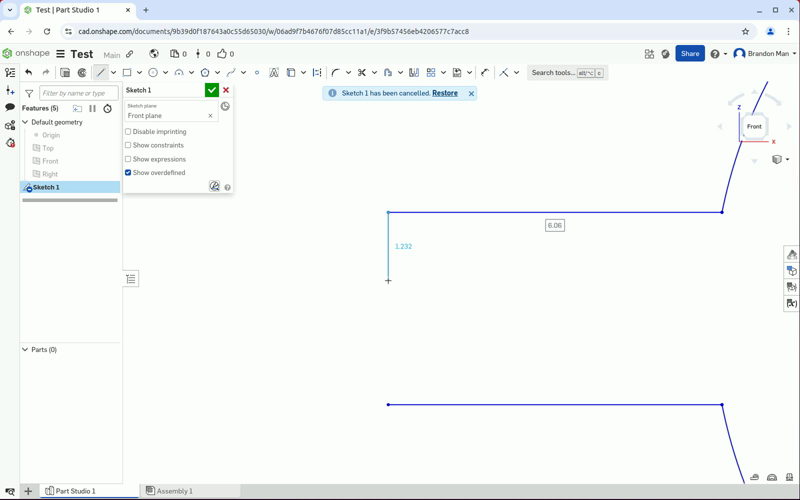
click(388, 280)
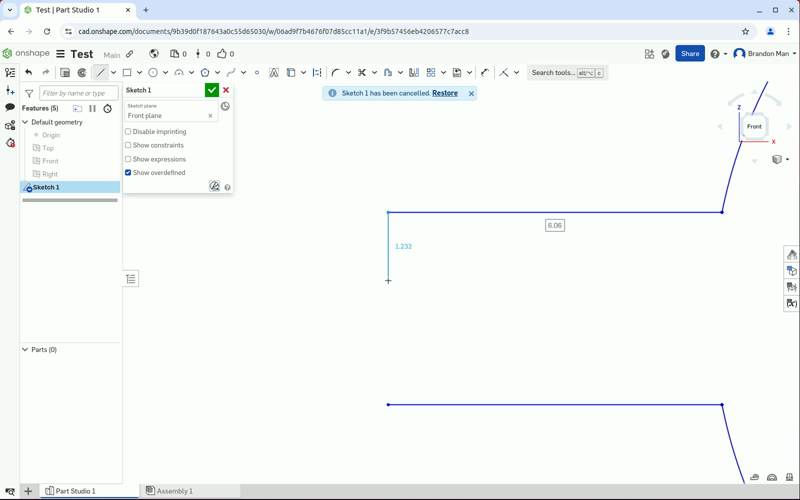
scroll(-6)
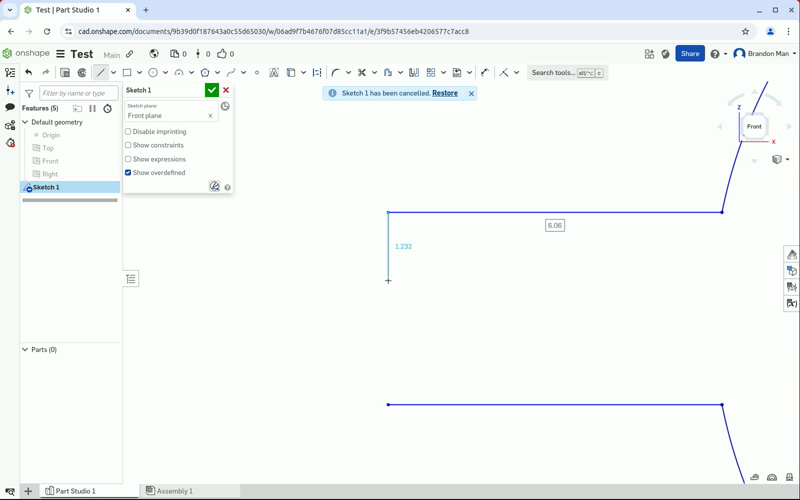
scroll(-6)
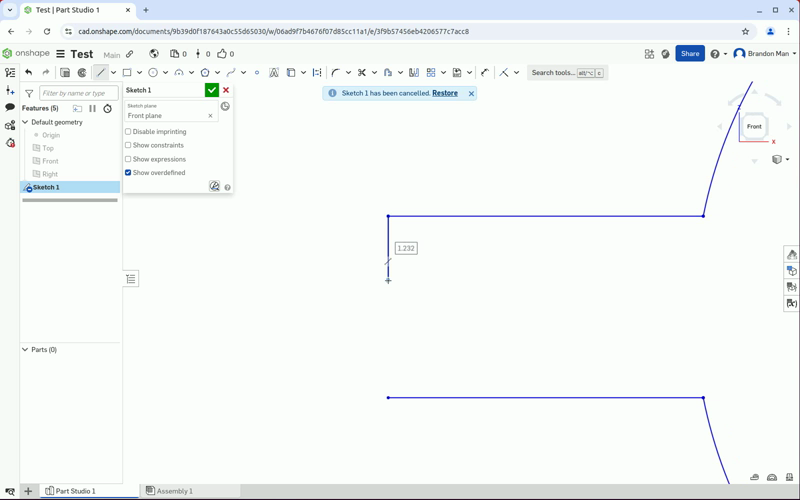
scroll(-6)
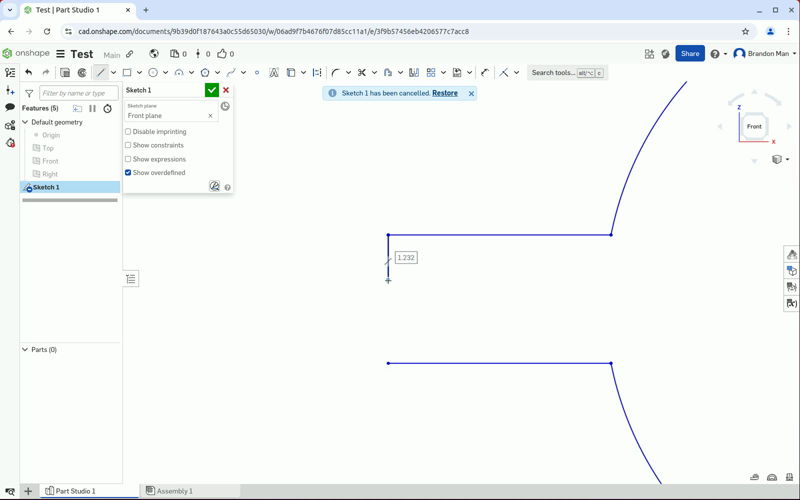
scroll(-6)
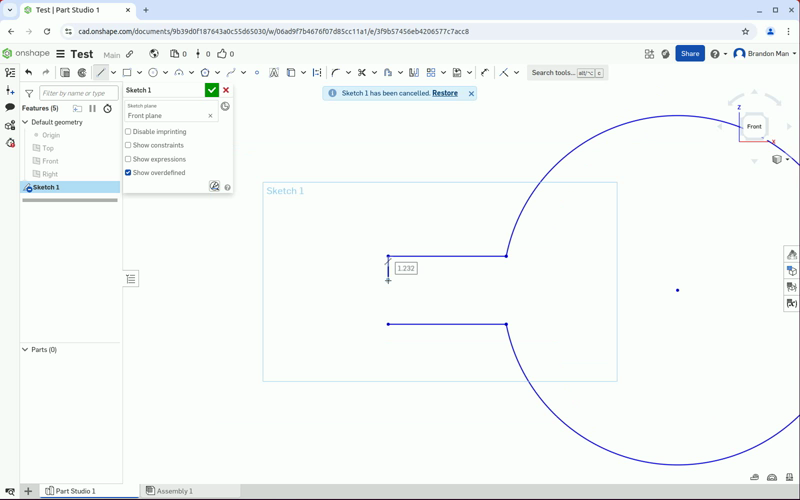
scroll(-6)
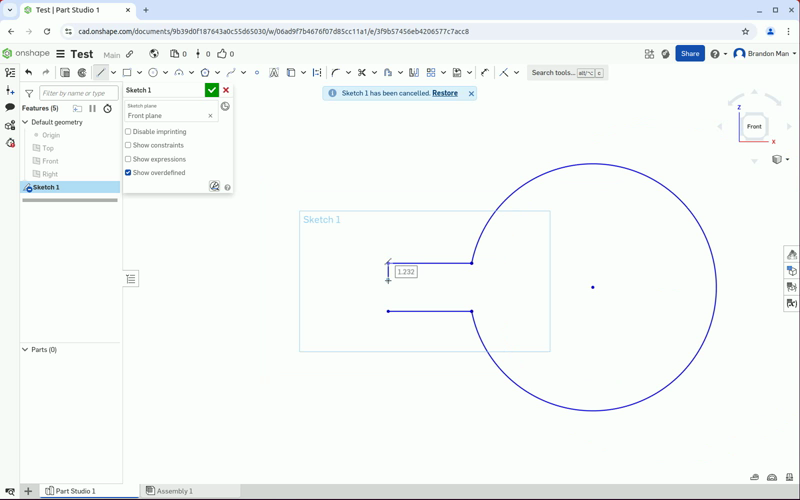
scroll(-6)
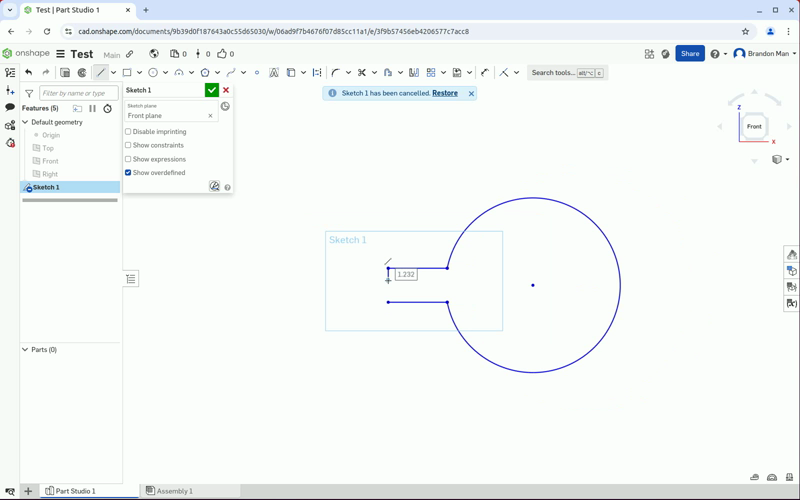
scroll(-6)
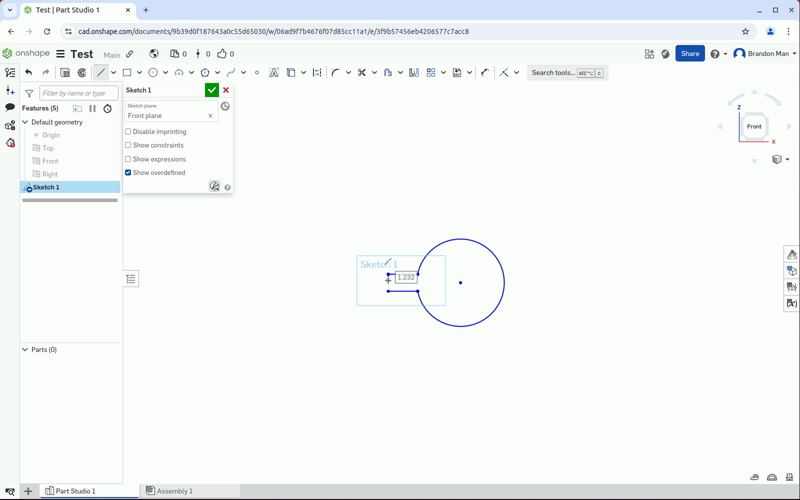
key_up(shift)
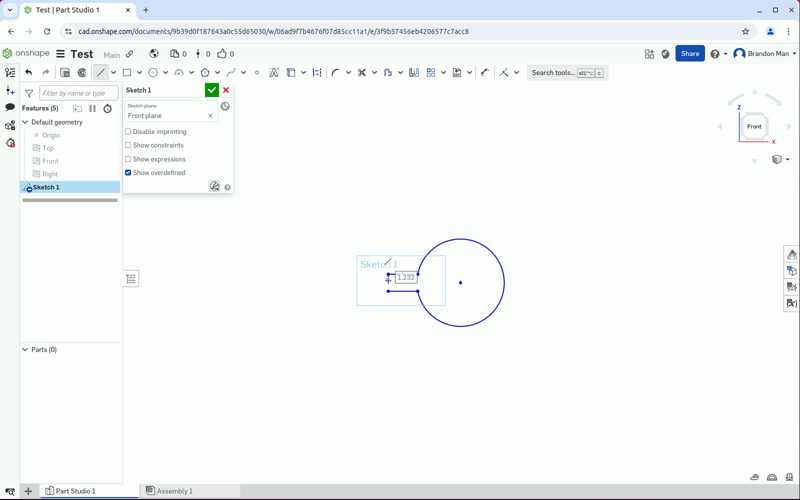
key_down(shift)
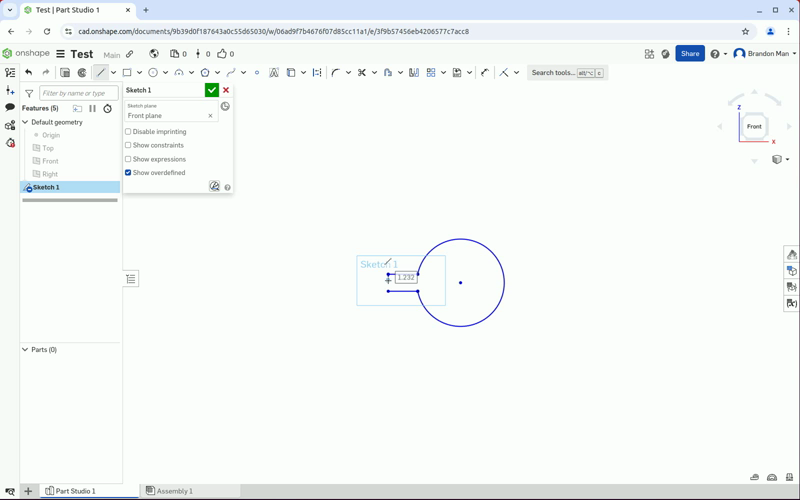
mouse_move(418, 280)
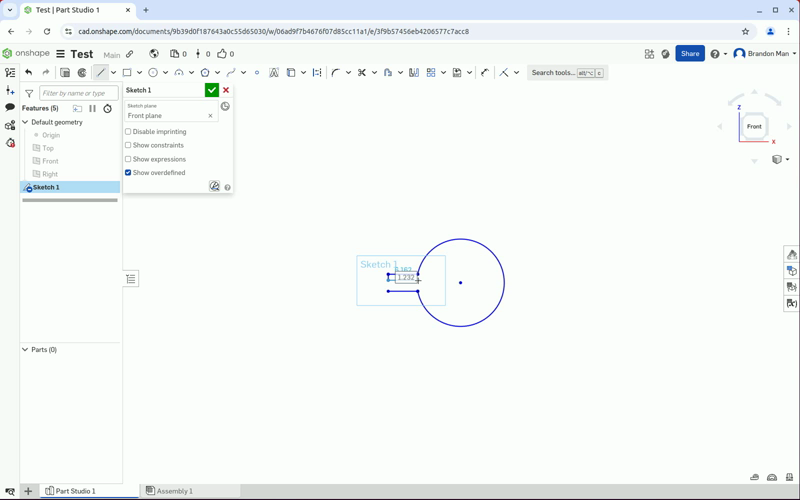
mouse_move(422, 280)
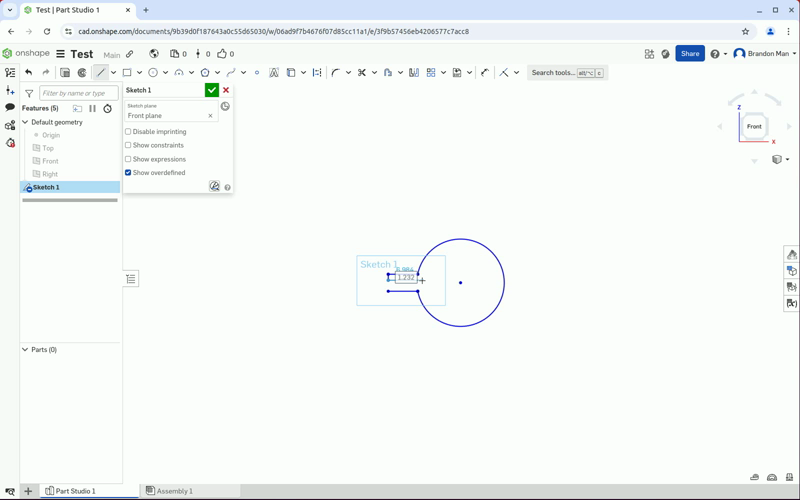
click(422, 280)
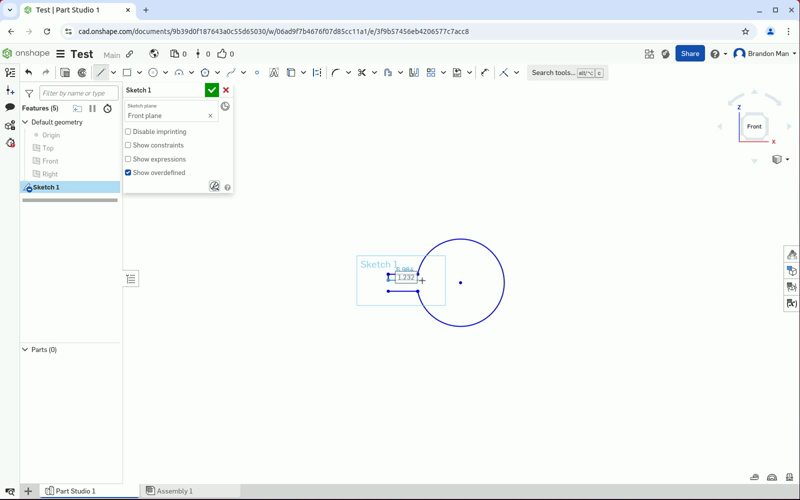
key_up(shift)
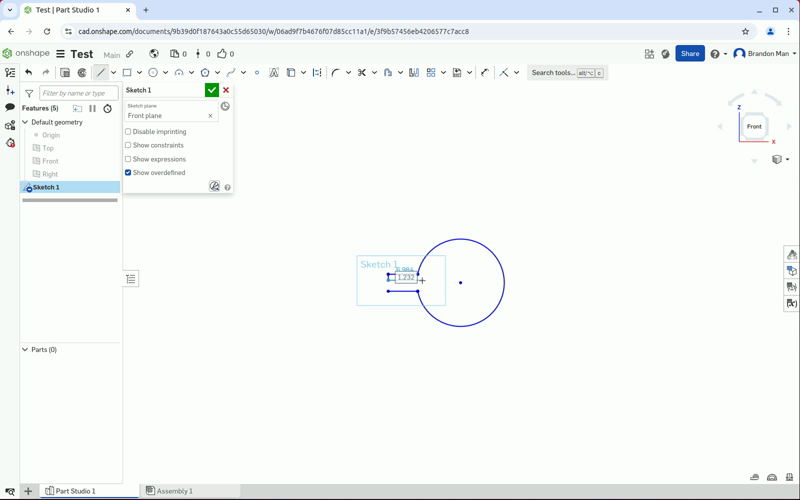
key(esc)
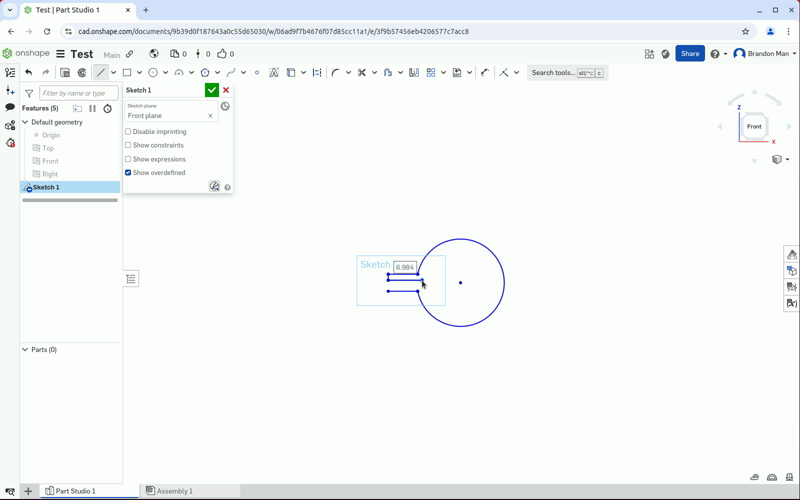
key(a)
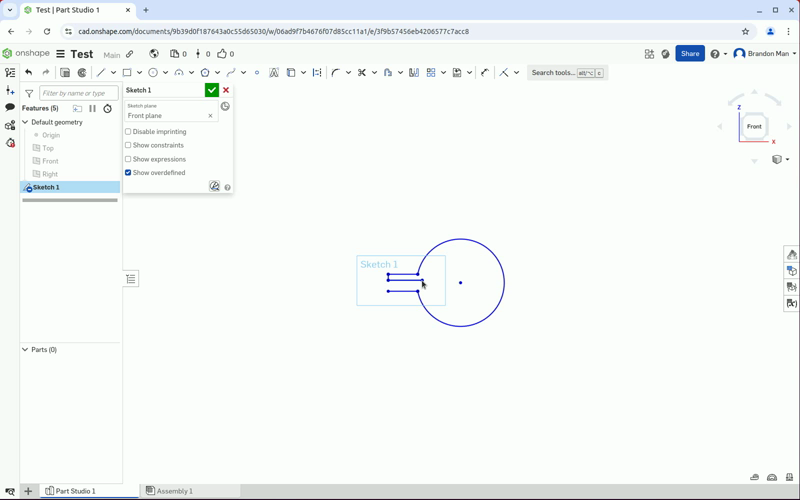
mouse_move(422, 280)
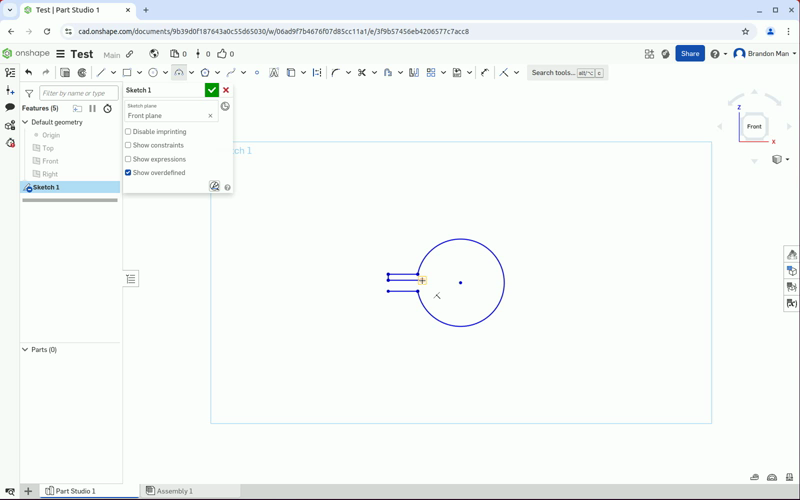
click(422, 280)
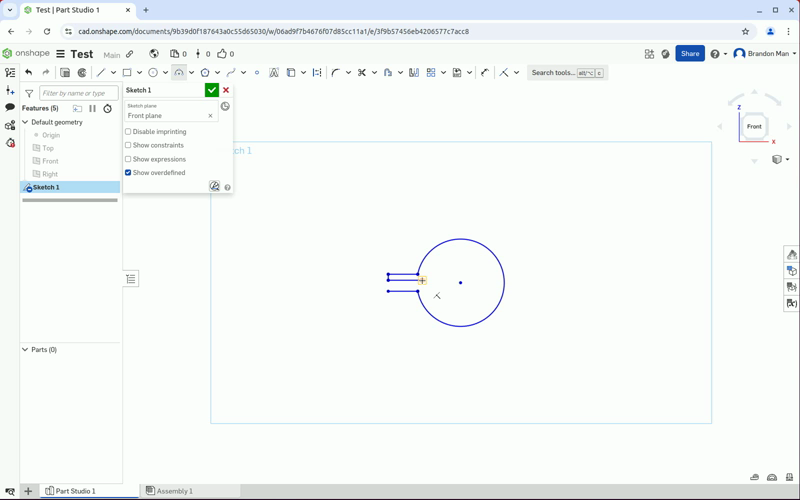
key_down(shift)
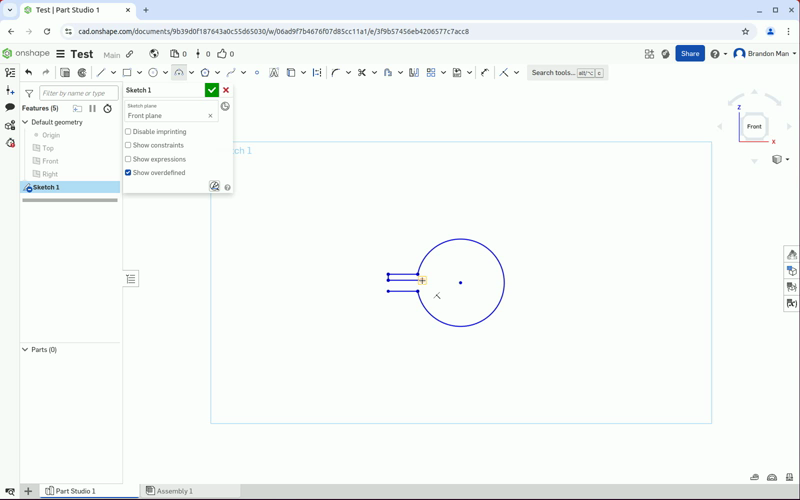
mouse_move(422, 285)
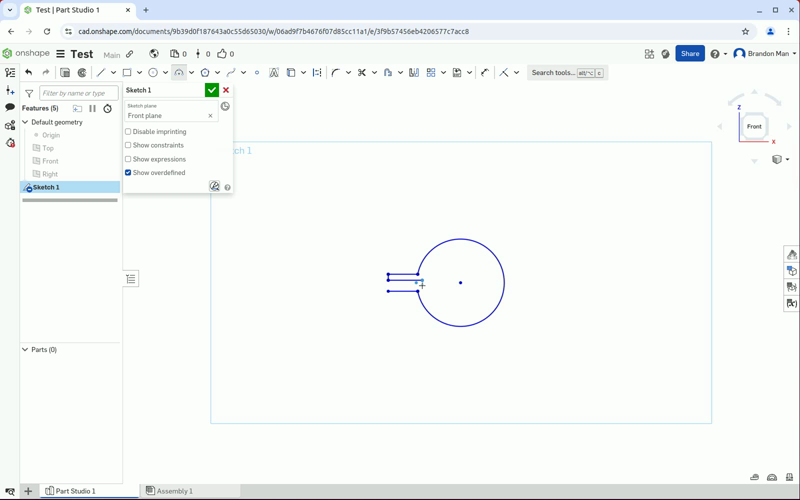
scroll(6)
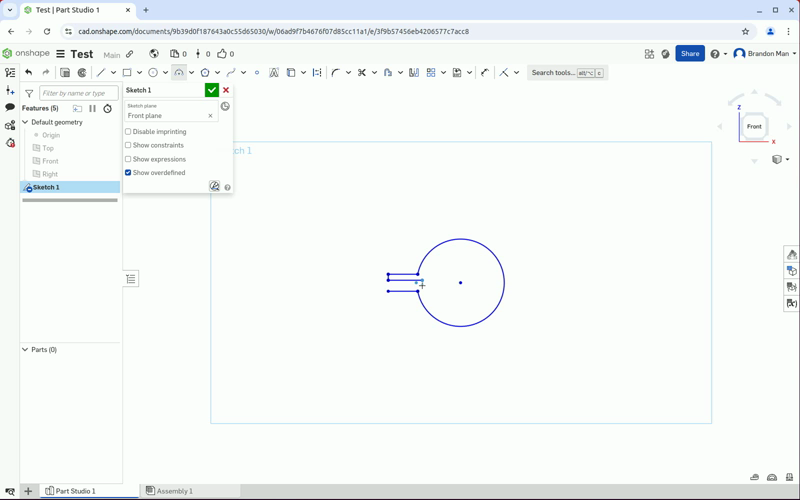
scroll(6)
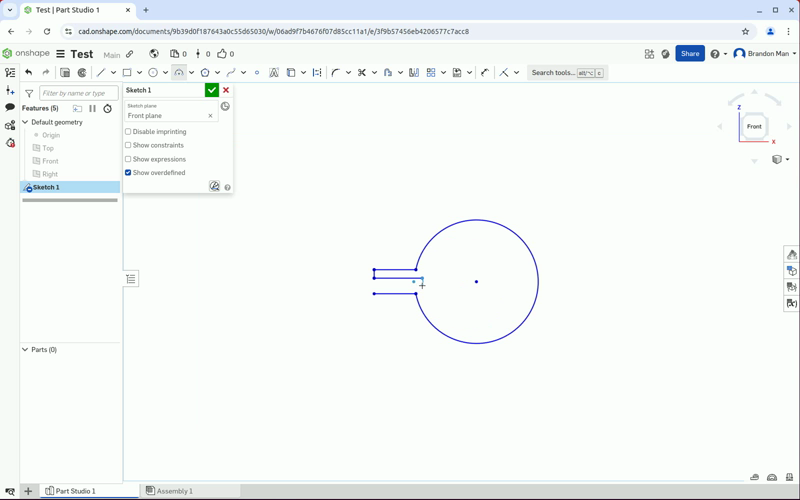
scroll(6)
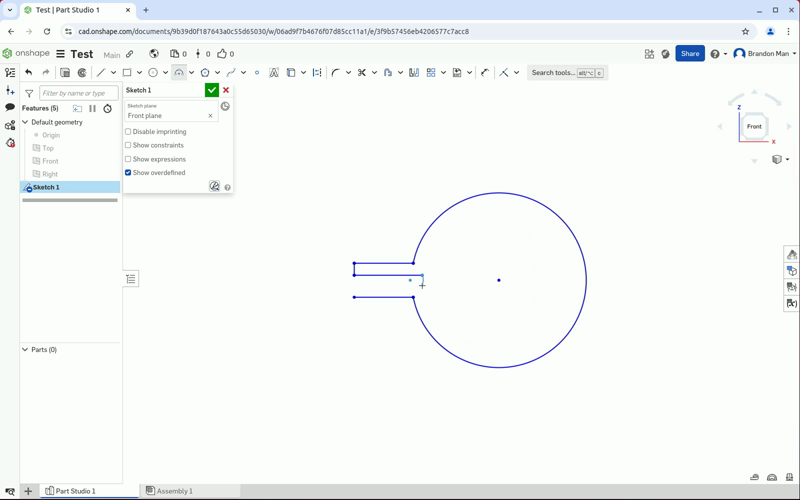
scroll(6)
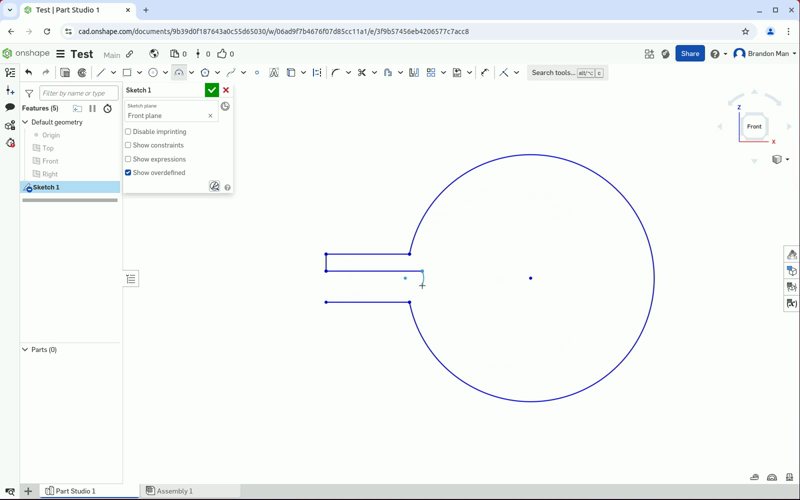
scroll(6)
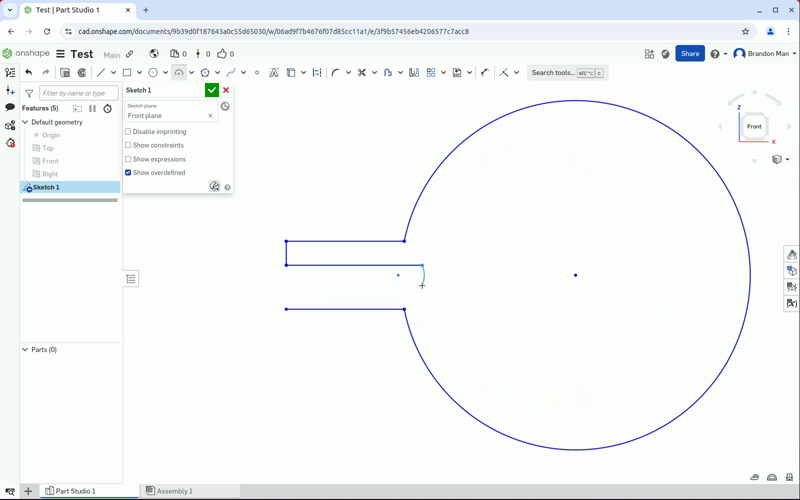
scroll(6)
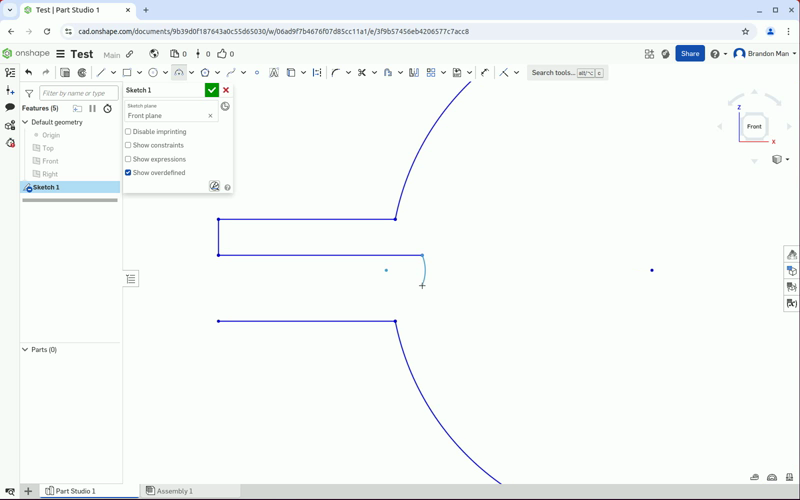
scroll(6)
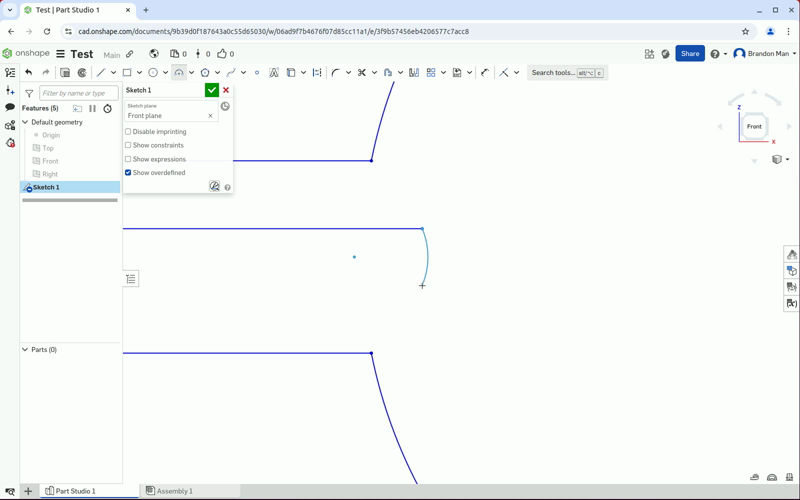
click(422, 285)
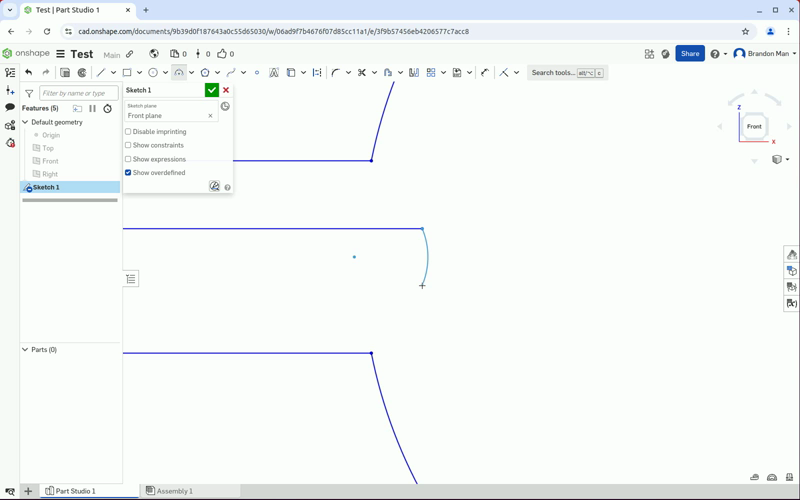
scroll(-6)
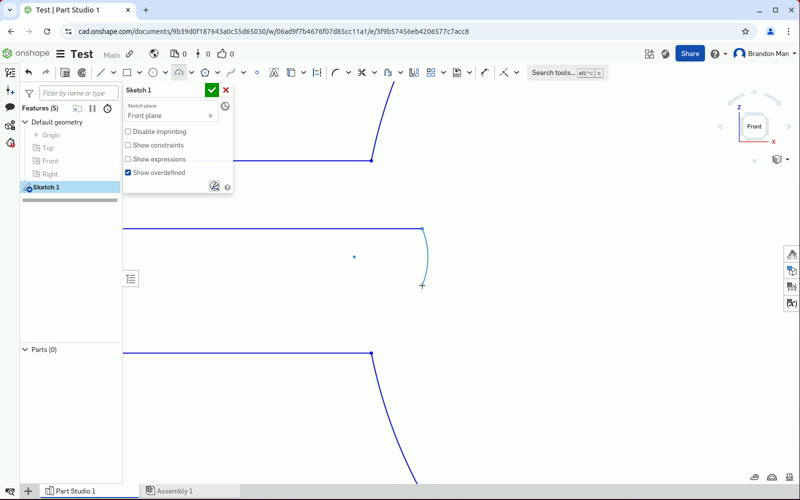
scroll(-6)
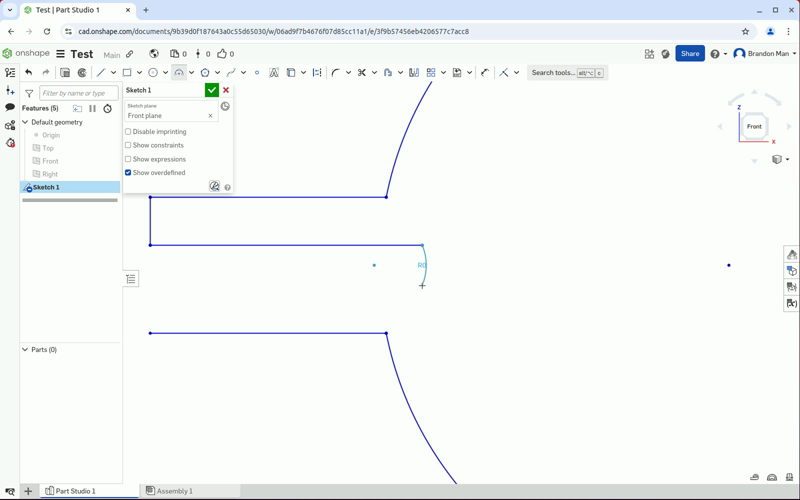
scroll(-6)
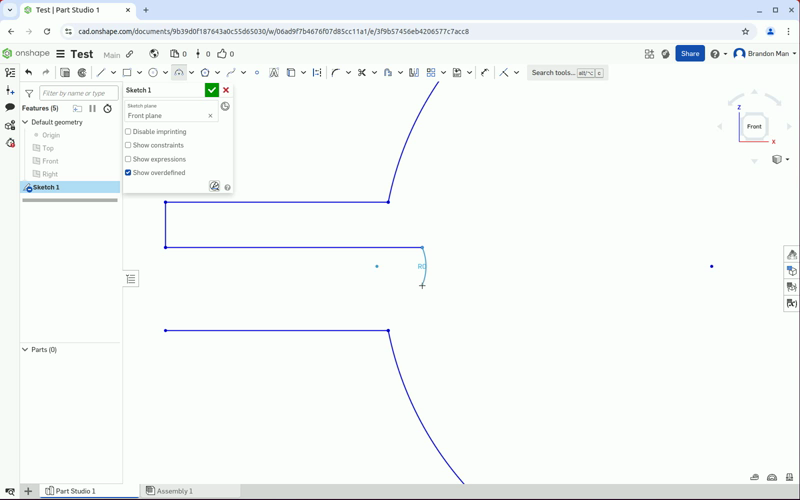
scroll(-6)
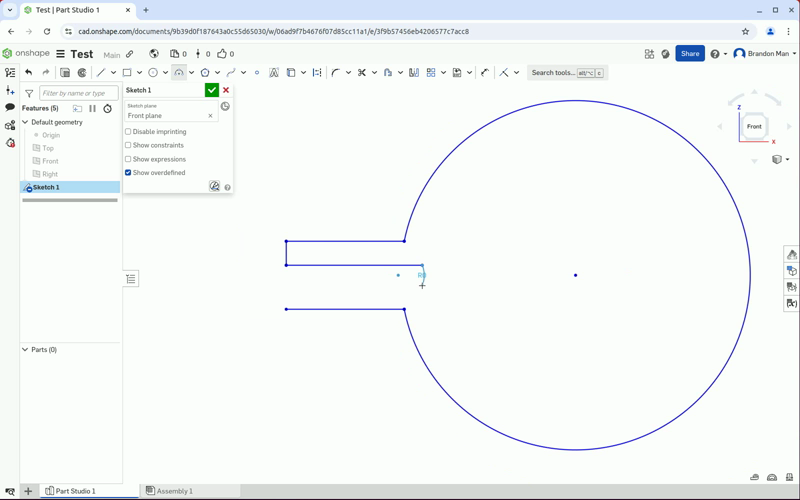
scroll(-6)
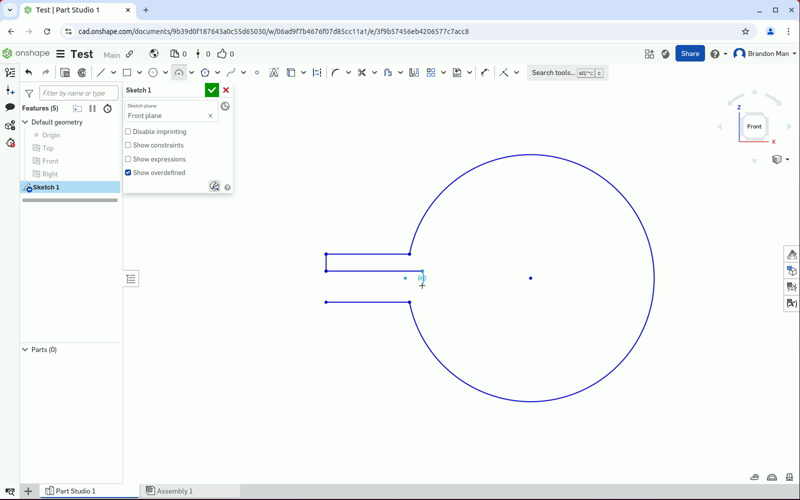
scroll(-6)
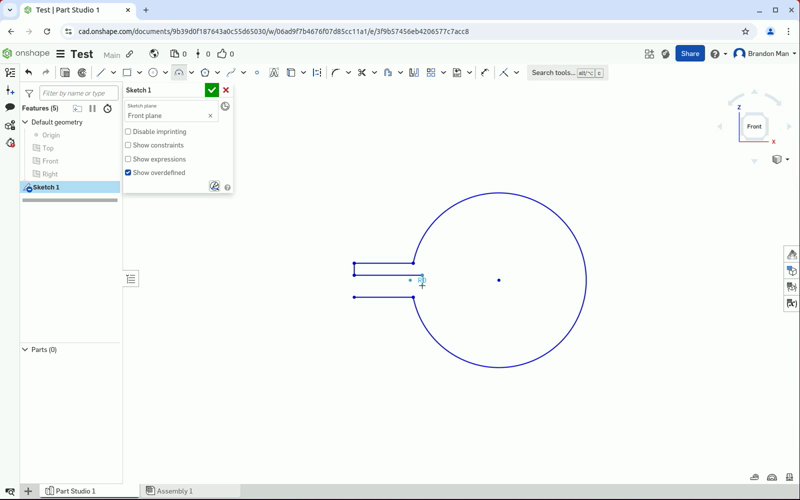
scroll(-6)
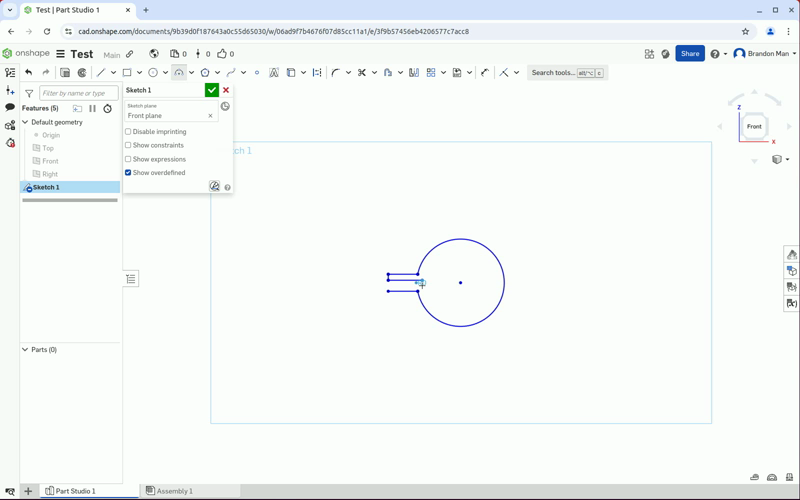
mouse_move(488, 282)
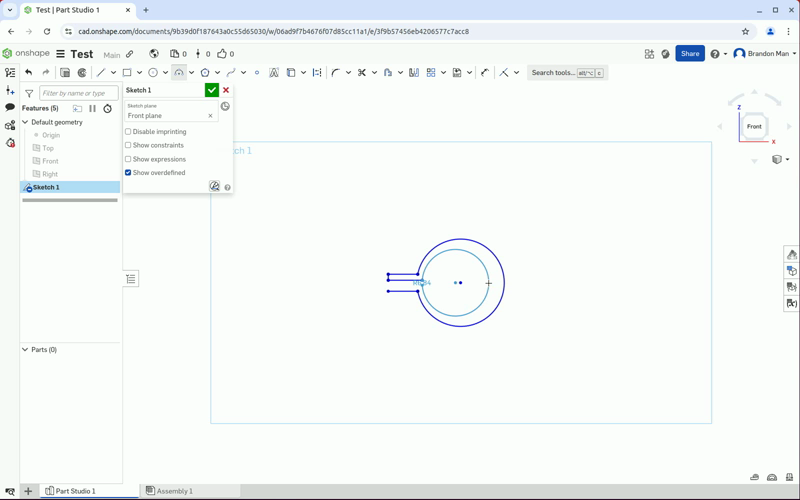
scroll(6)
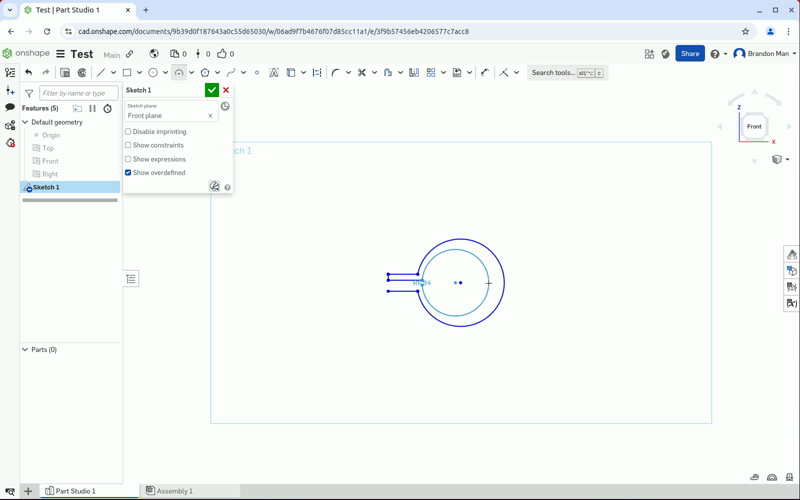
scroll(6)
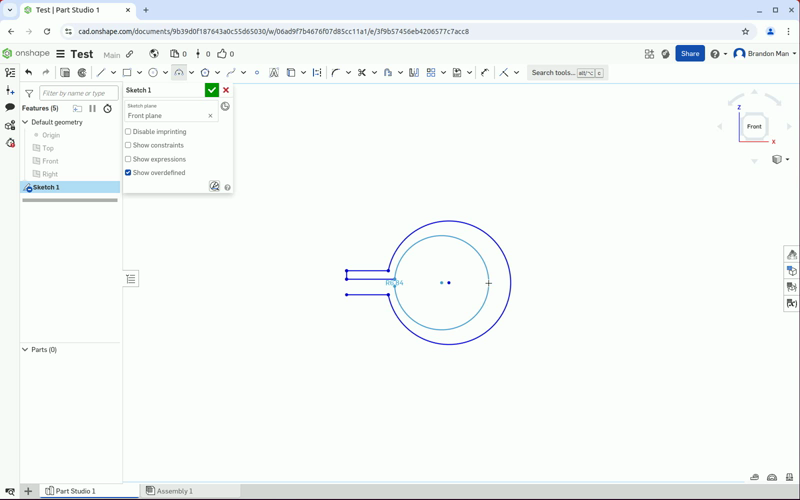
scroll(6)
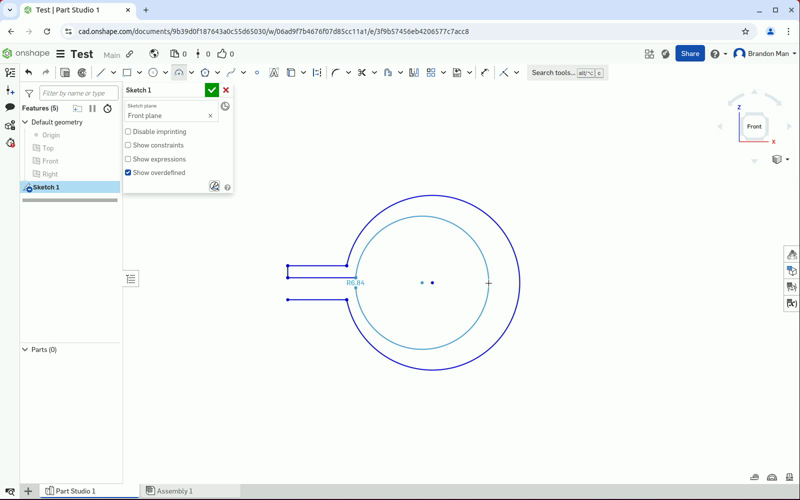
scroll(6)
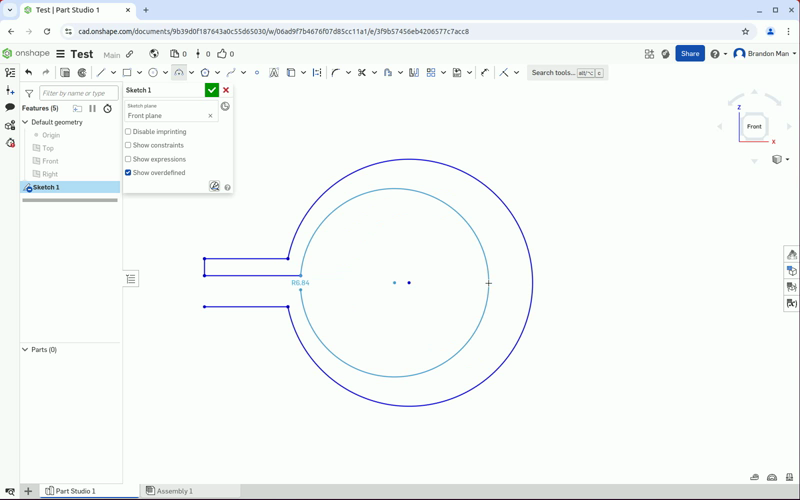
scroll(6)
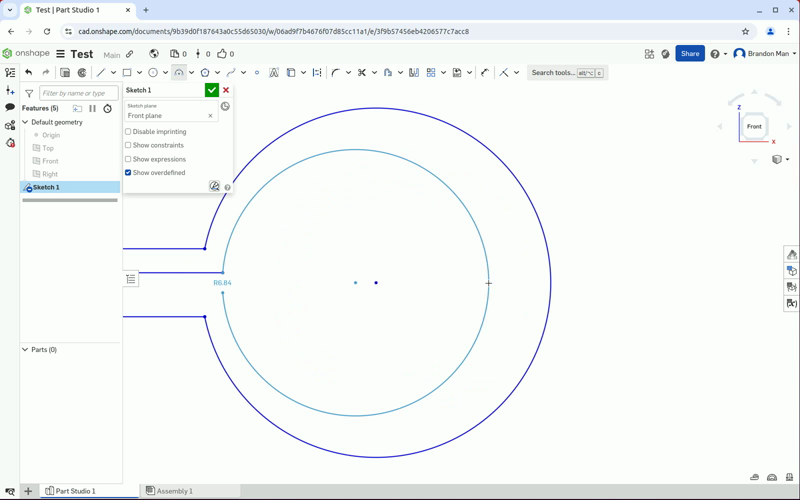
scroll(6)
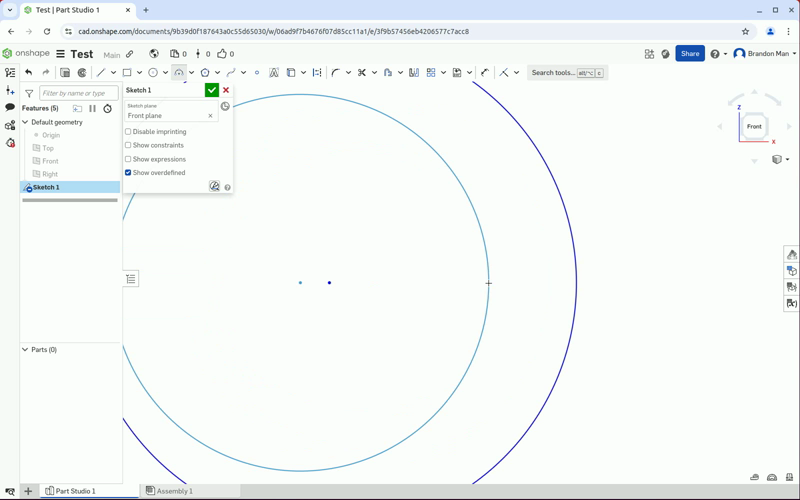
scroll(6)
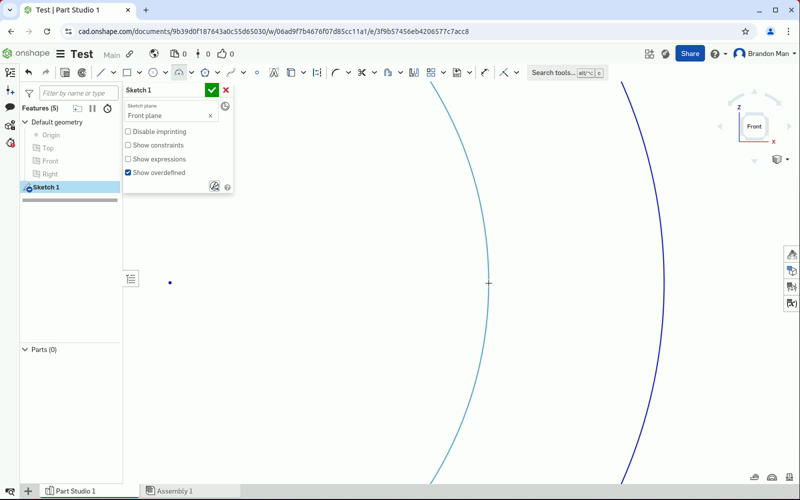
click(488, 282)
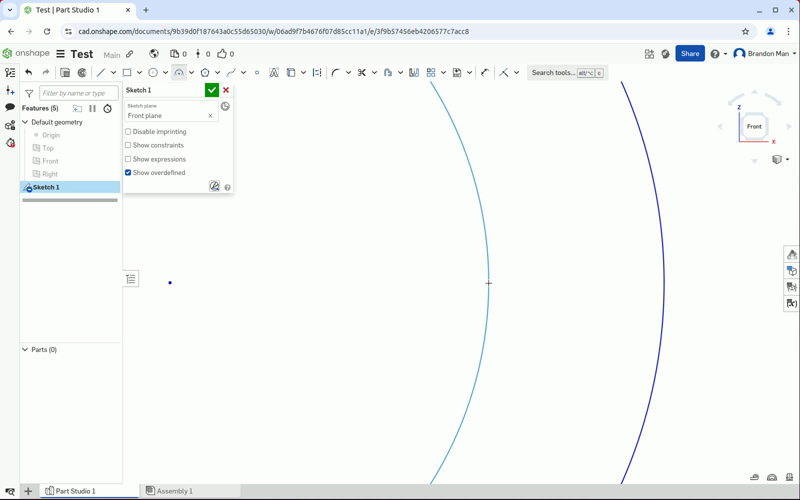
scroll(-6)
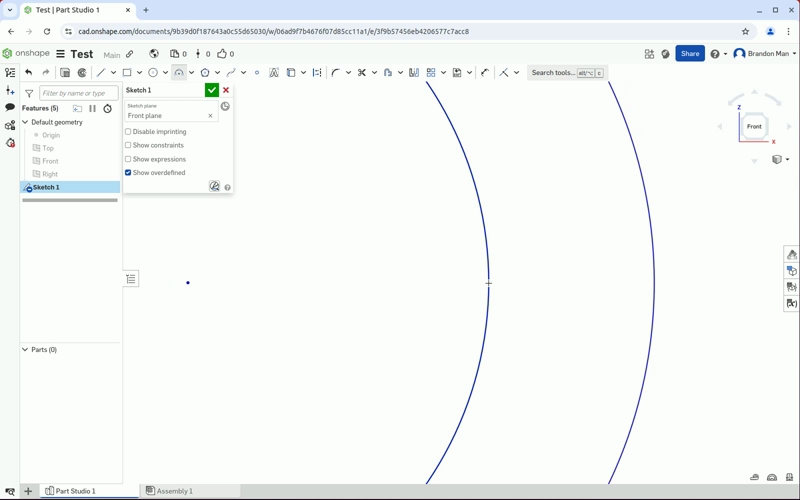
scroll(-6)
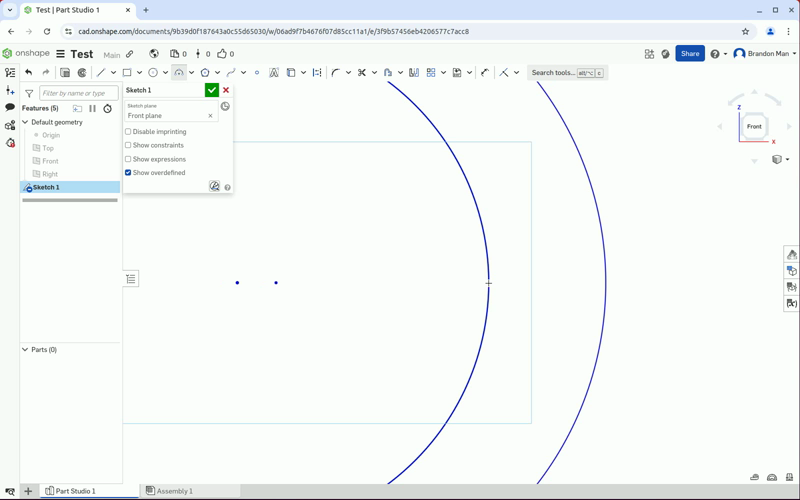
scroll(-6)
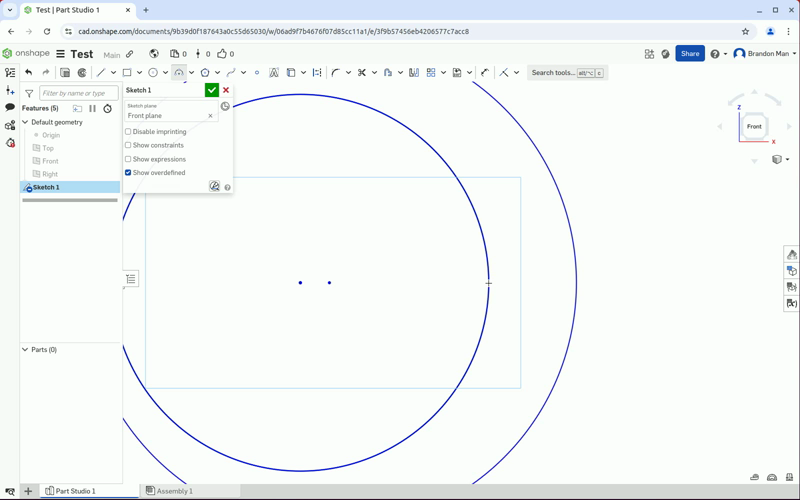
scroll(-6)
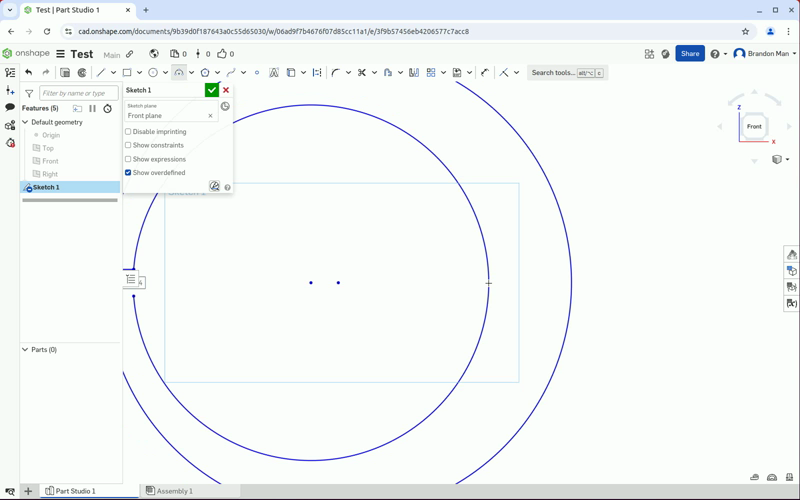
scroll(-6)
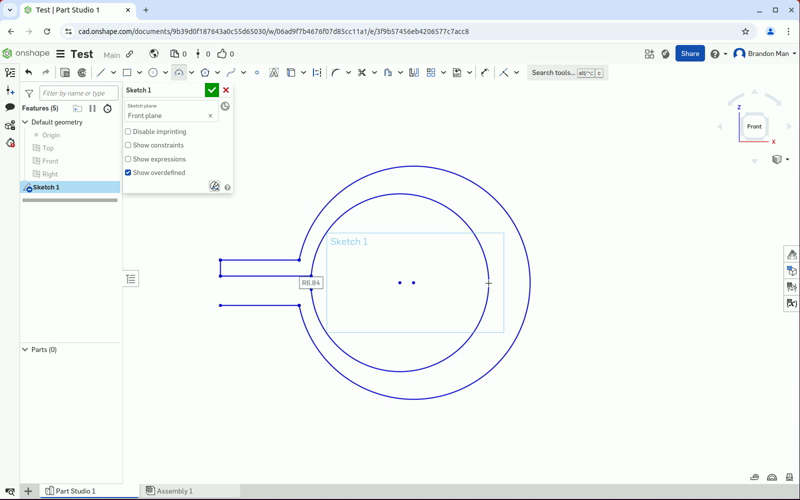
scroll(-6)
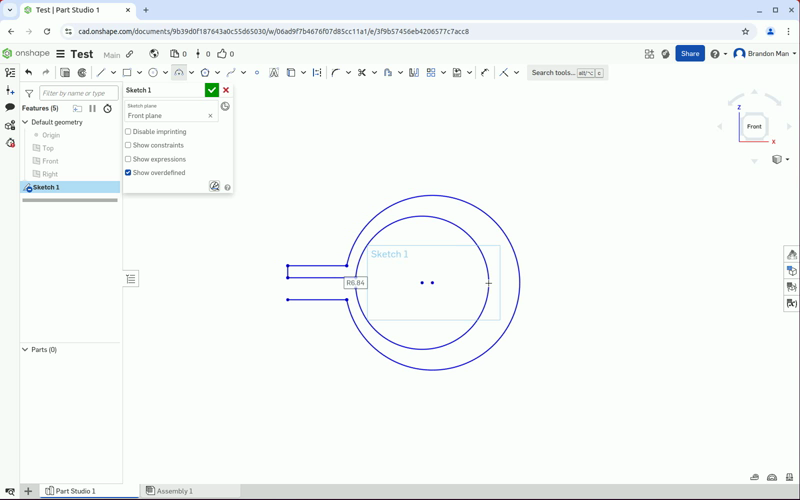
scroll(-6)
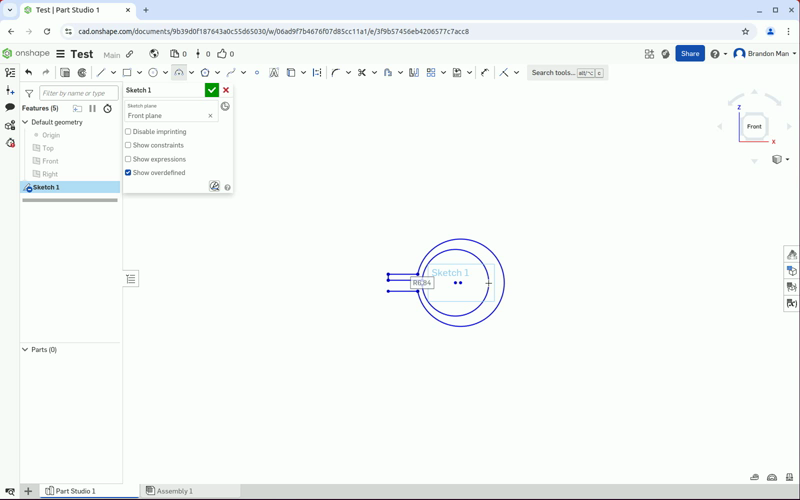
key_up(shift)
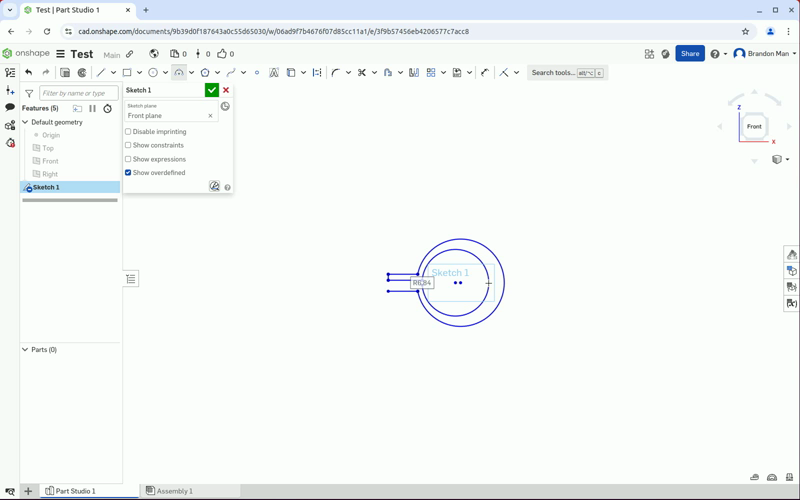
key(esc)
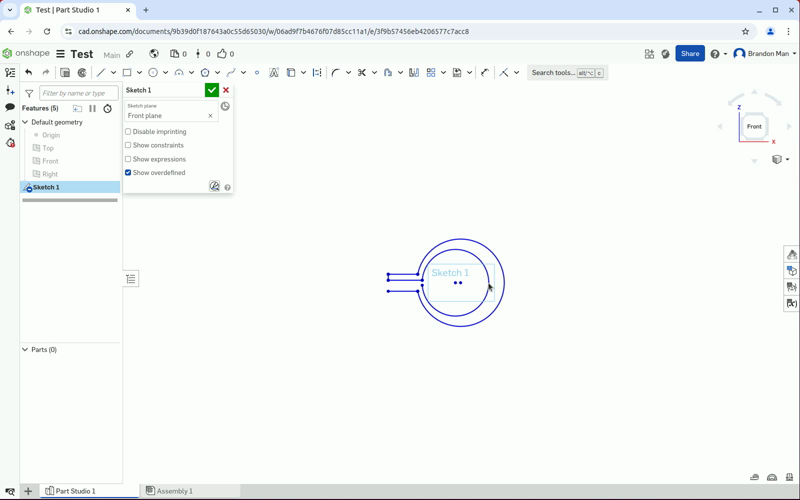
key(l)
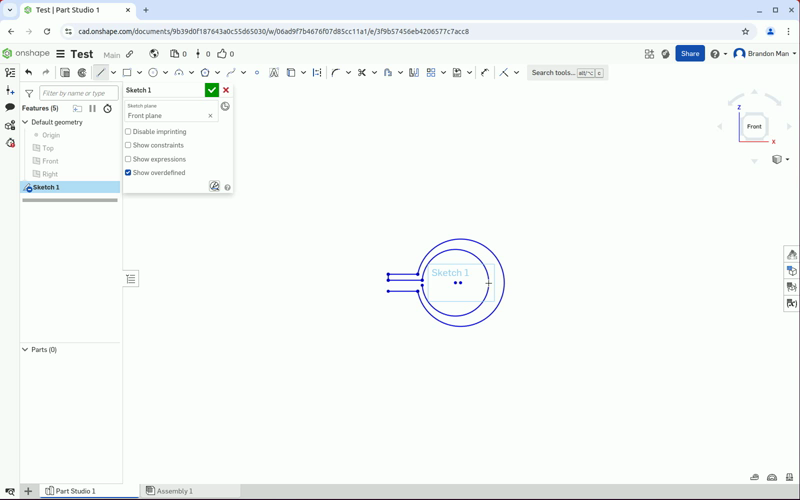
mouse_move(422, 285)
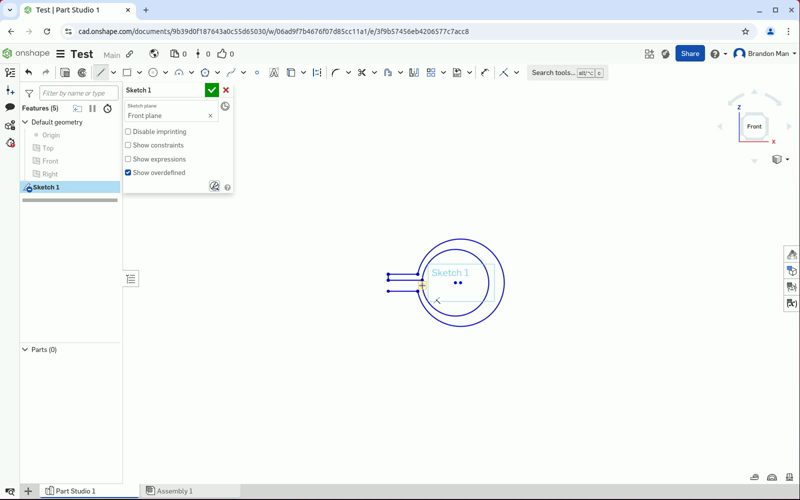
click(422, 285)
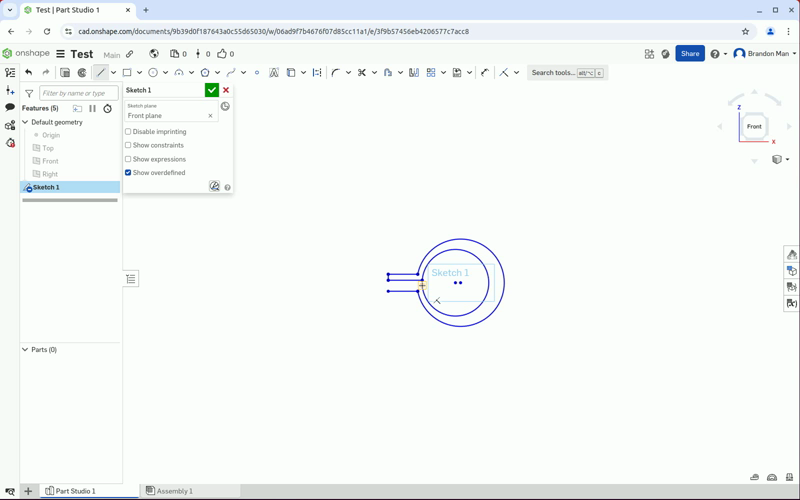
key_down(shift)
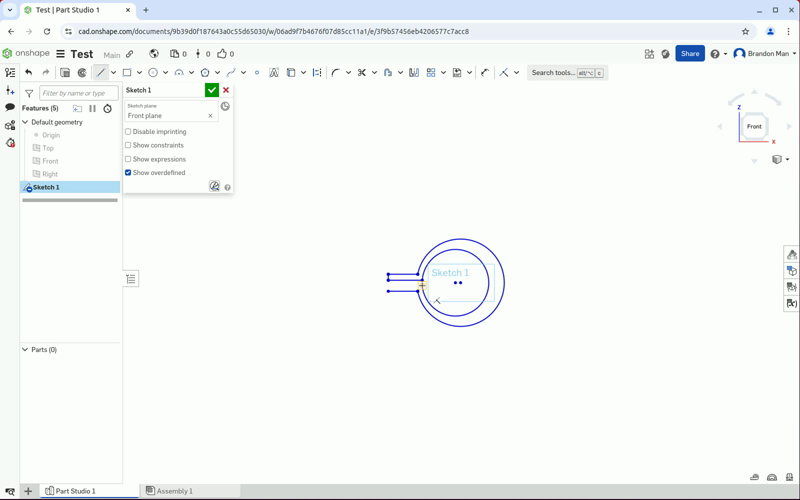
mouse_move(452, 285)
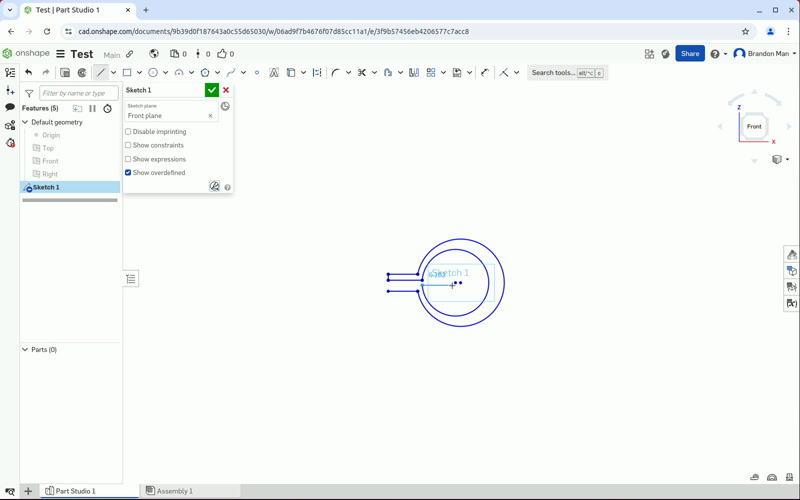
mouse_move(388, 285)
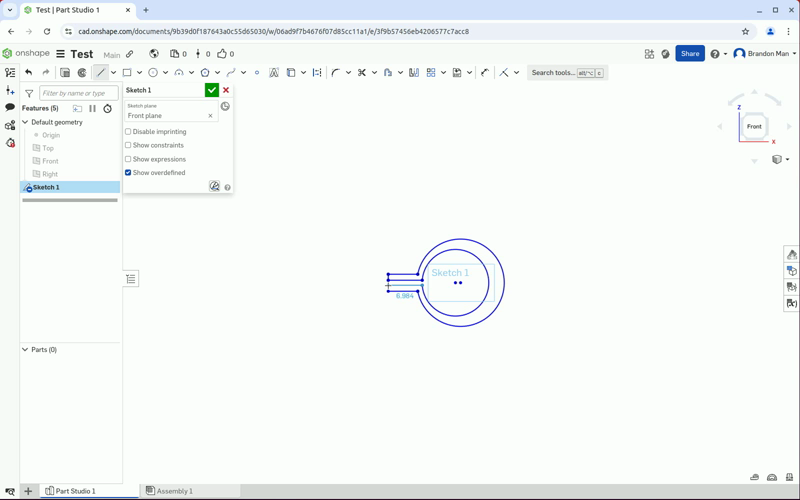
click(388, 285)
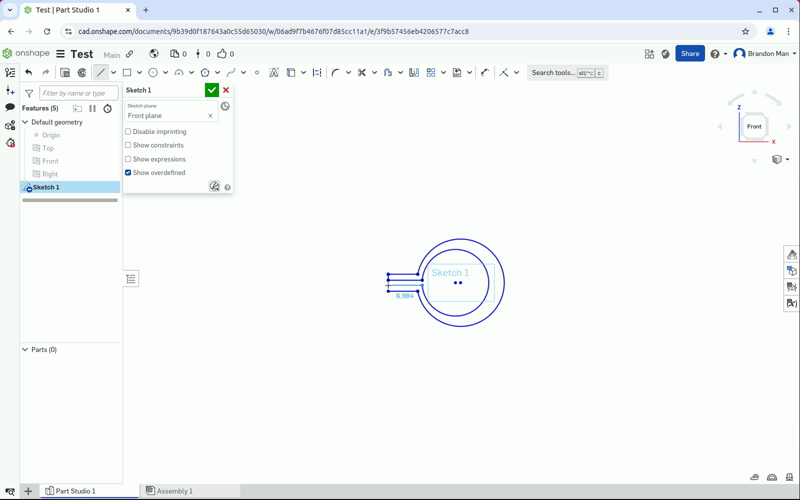
key_up(shift)
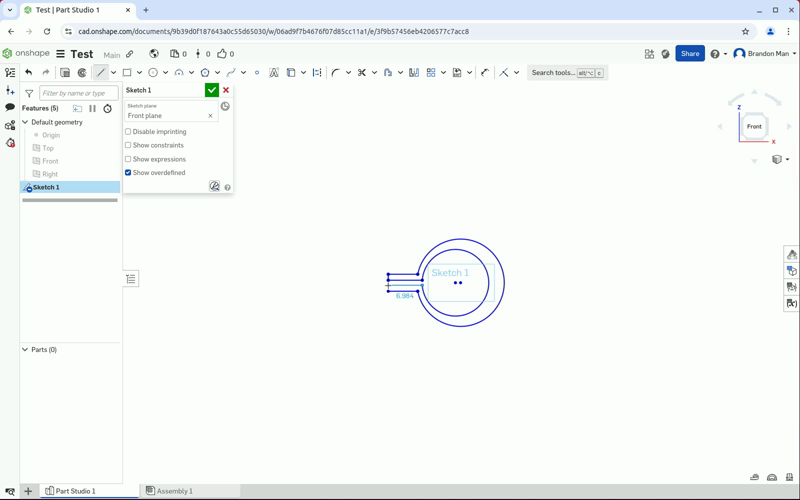
mouse_move(418, 285)
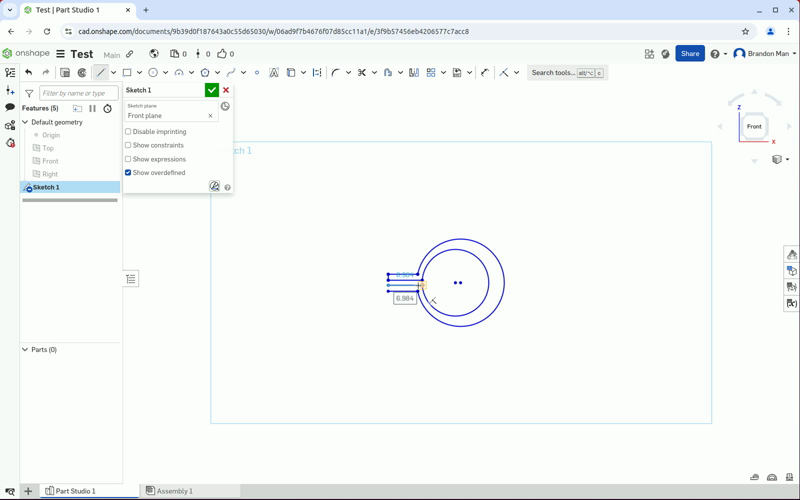
key_down(shift)
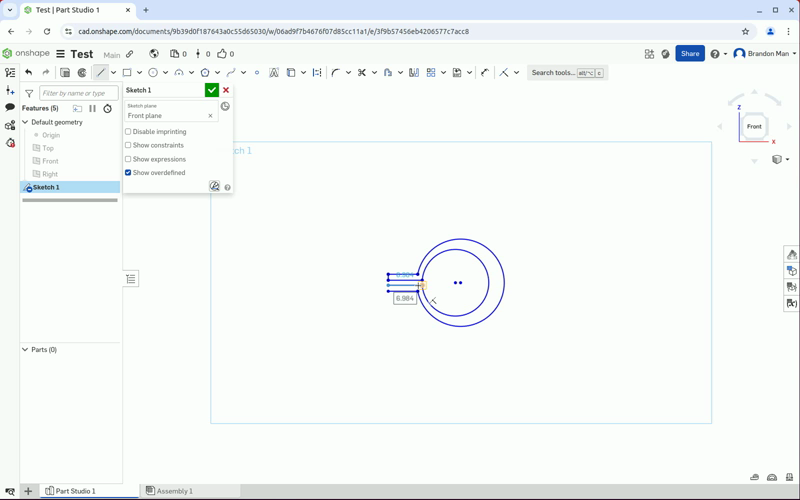
mouse_move(388, 291)
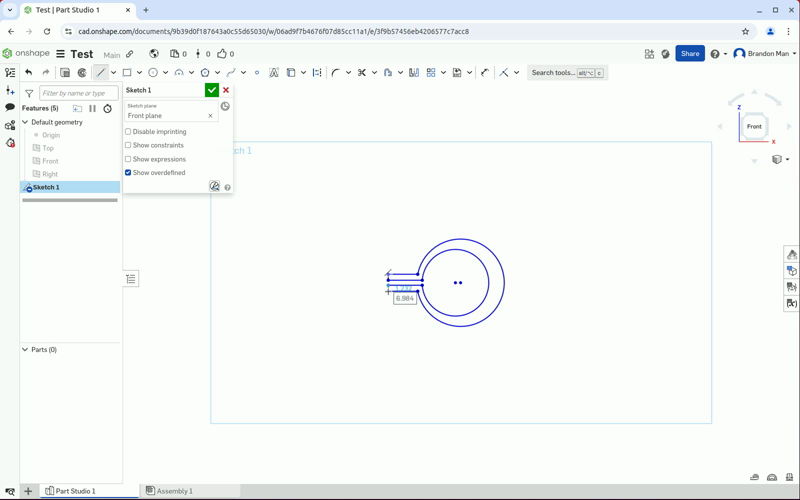
scroll(6)
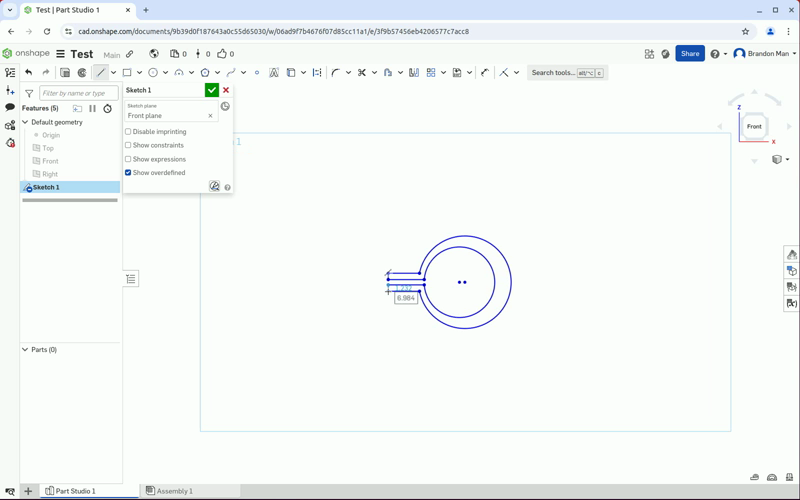
scroll(6)
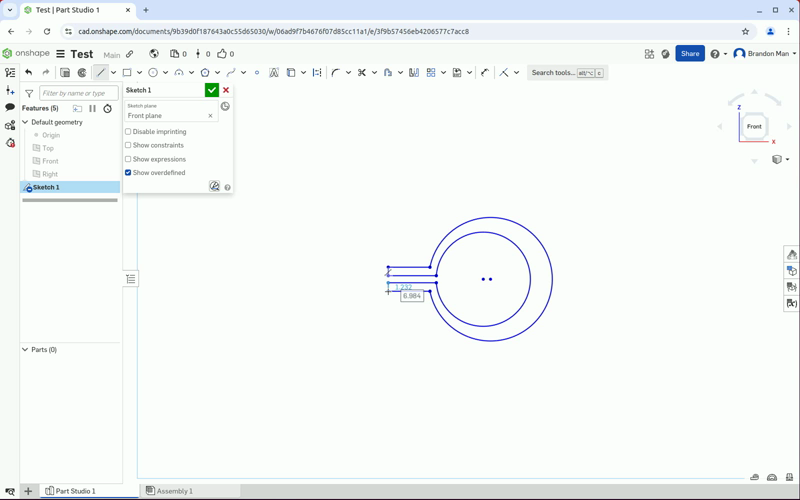
scroll(6)
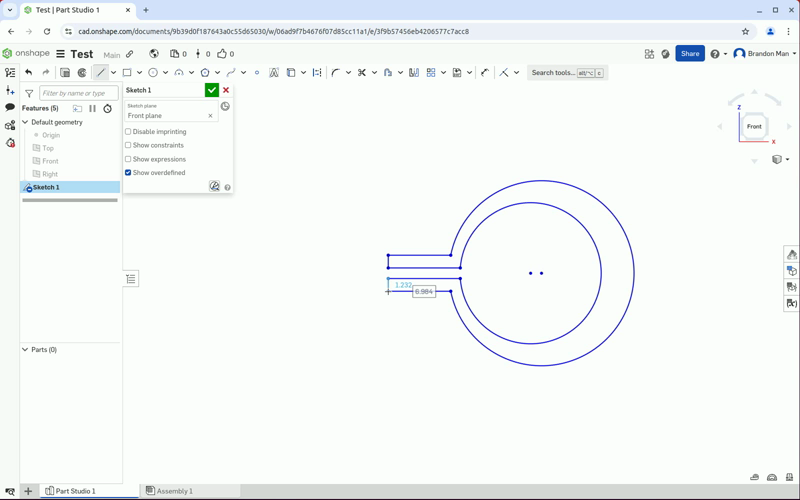
scroll(6)
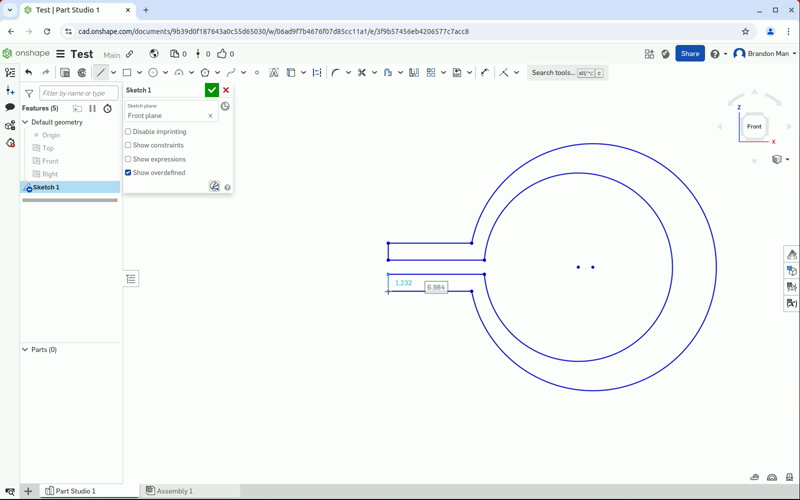
scroll(6)
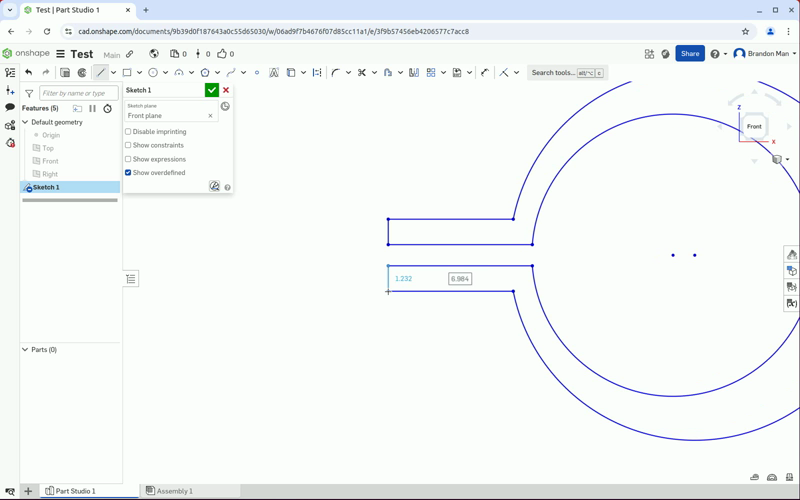
scroll(6)
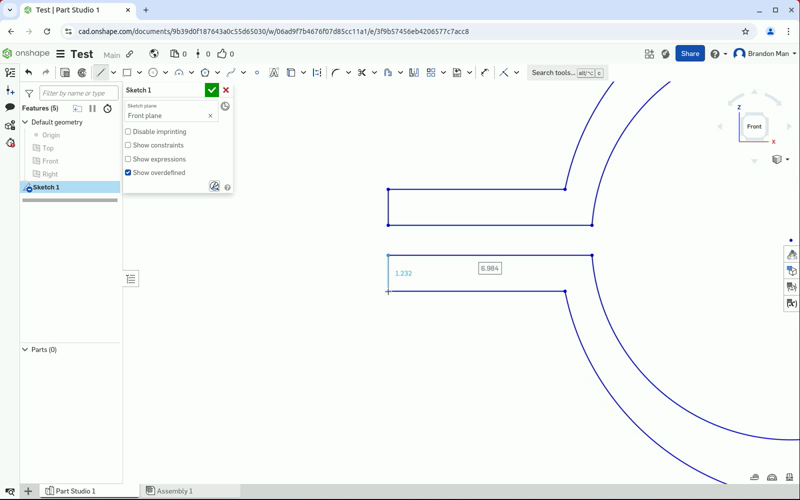
scroll(6)
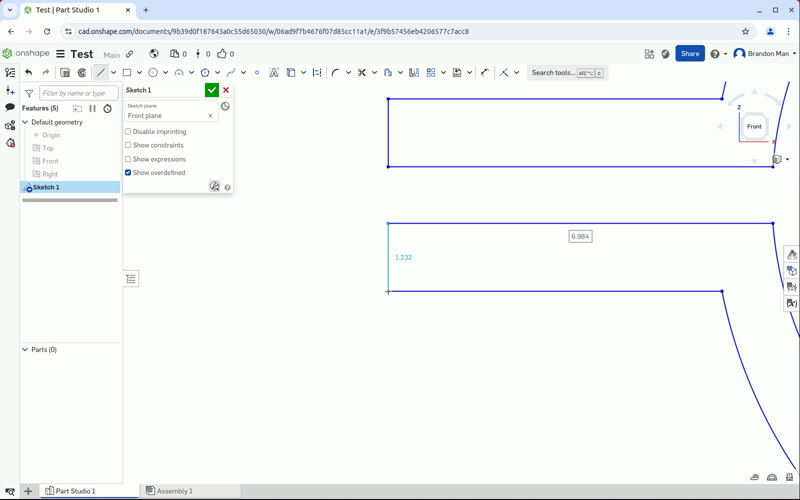
key_up(shift)
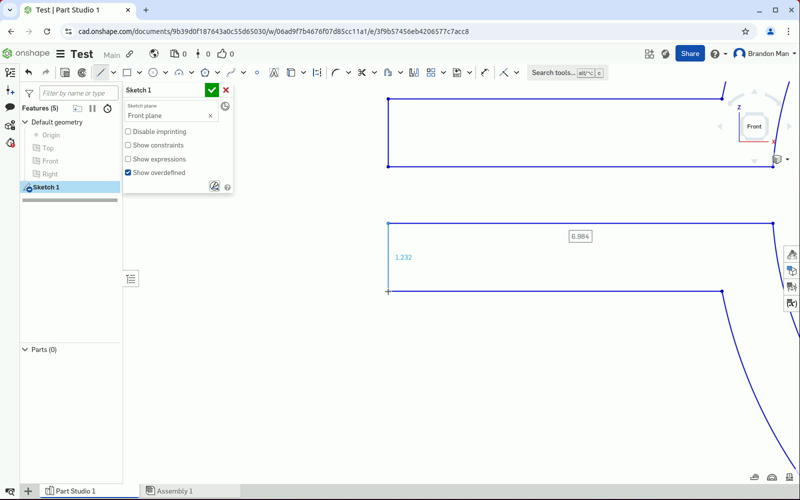
click(388, 291)
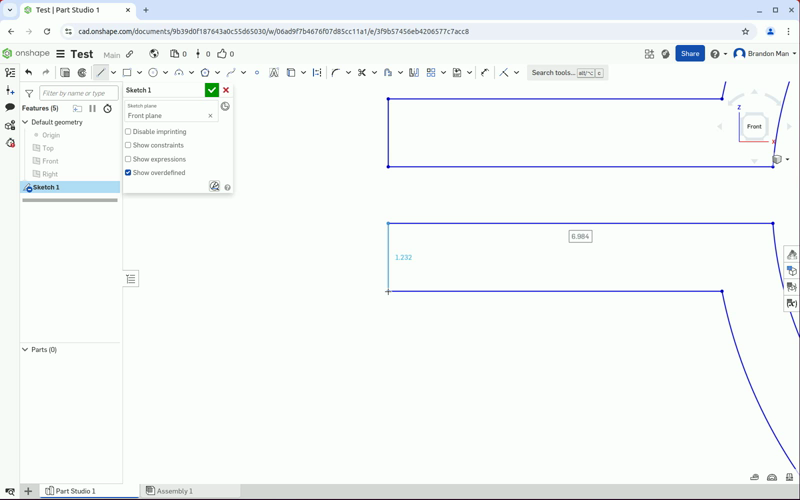
scroll(-6)
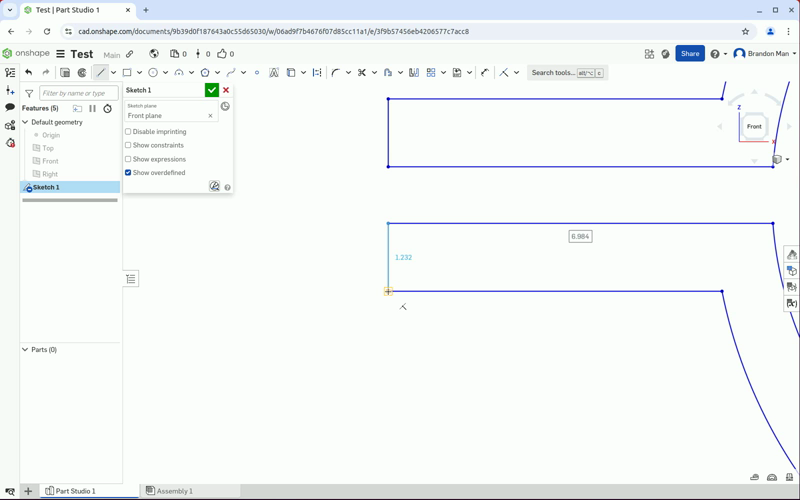
scroll(-6)
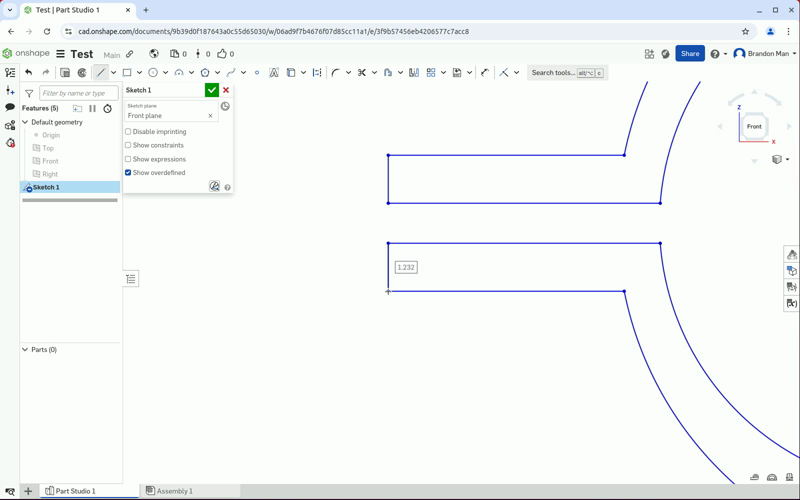
scroll(-6)
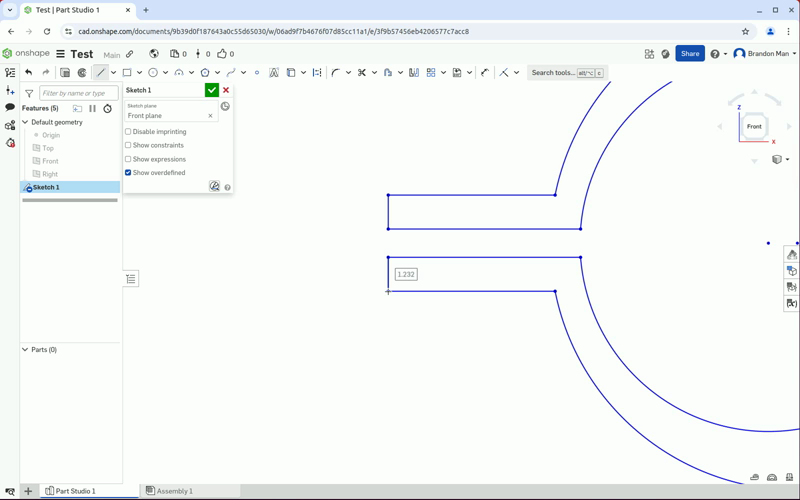
scroll(-6)
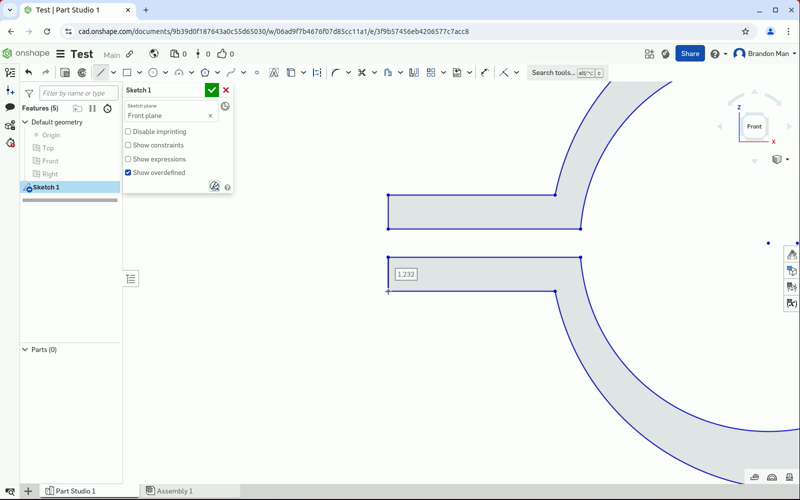
scroll(-6)
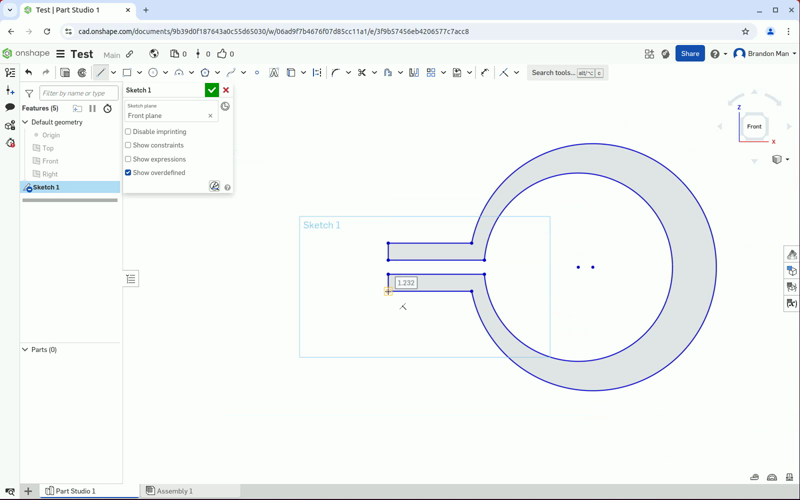
scroll(-6)
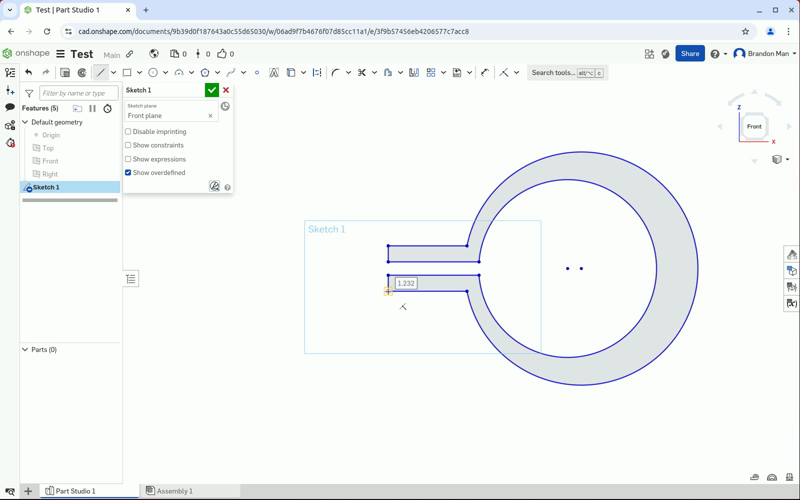
scroll(-6)
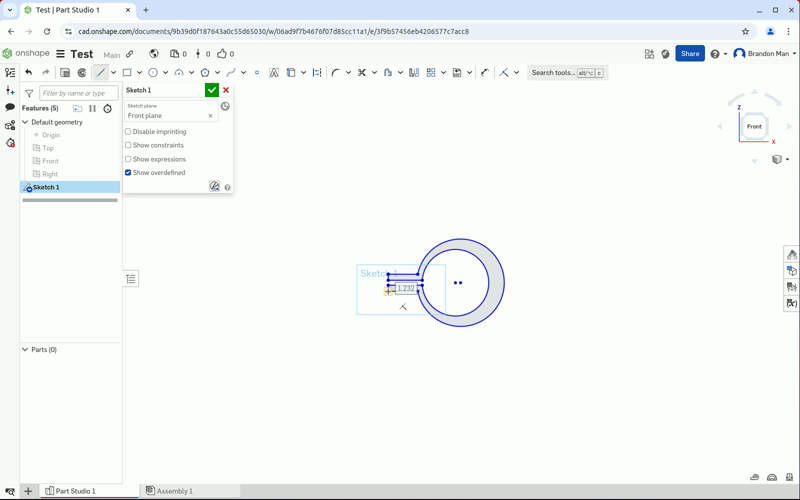
key(esc)
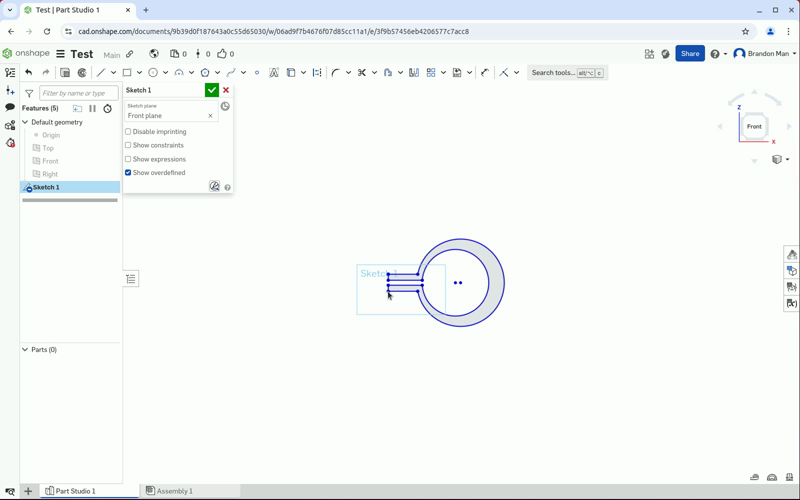
mouse_move(494, 288)
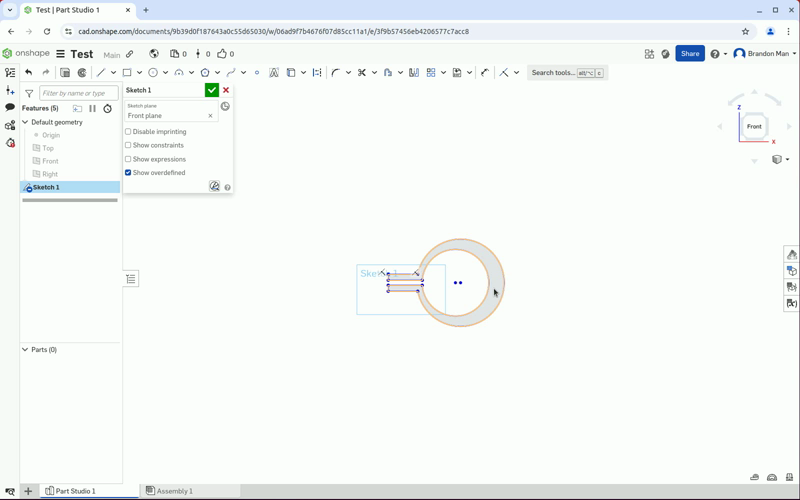
click(494, 288)
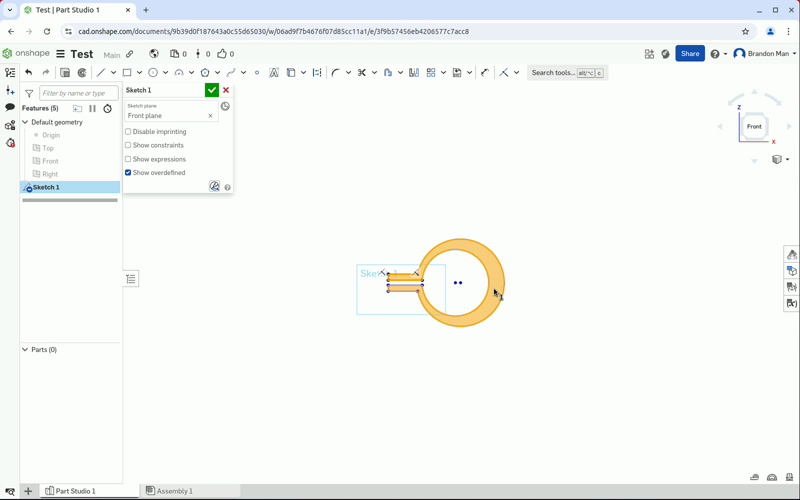
mouse_move(73, 352)
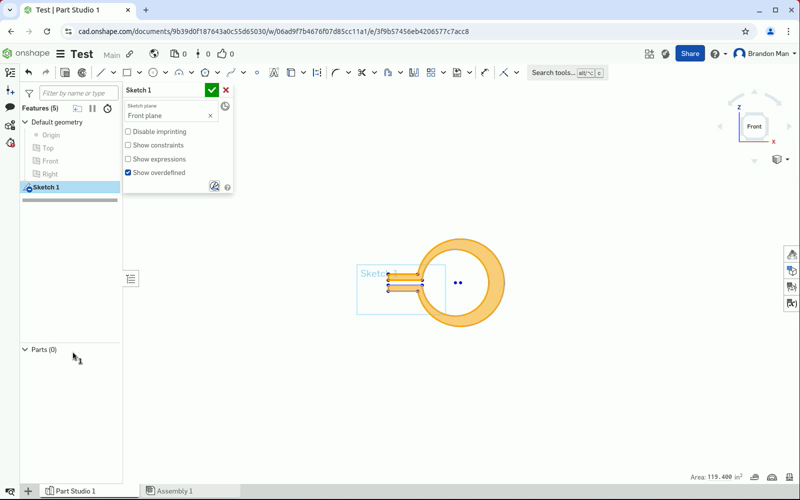
key(shift+y)
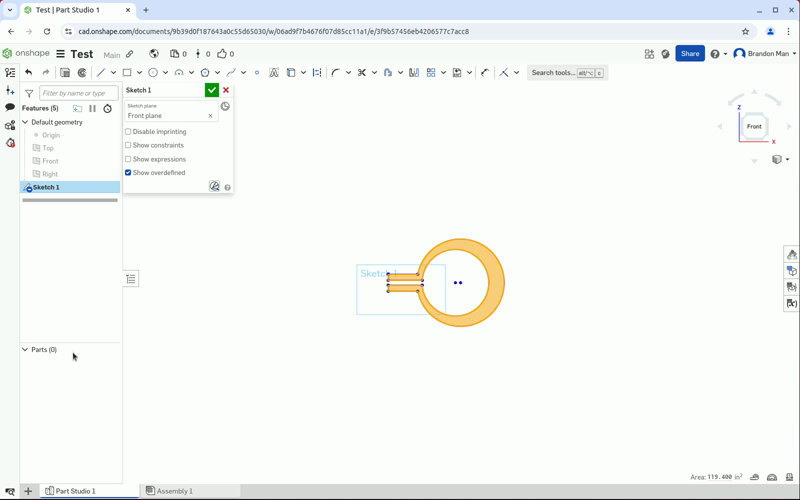
key(shift+e)
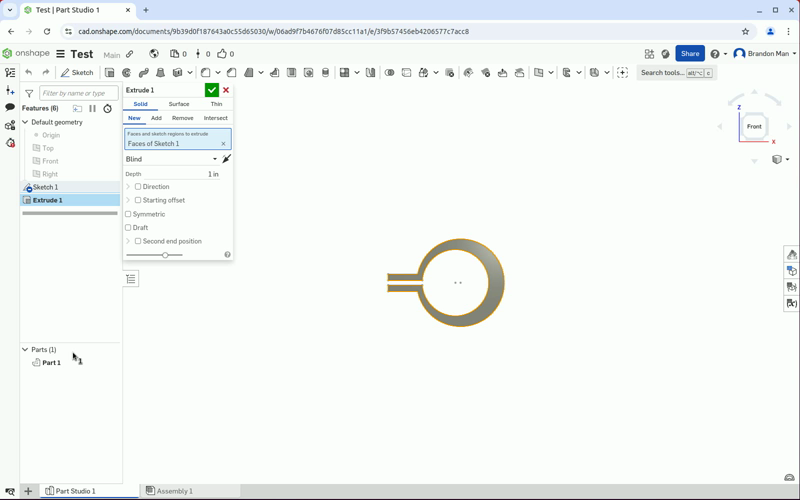
mouse_move(143, 106)
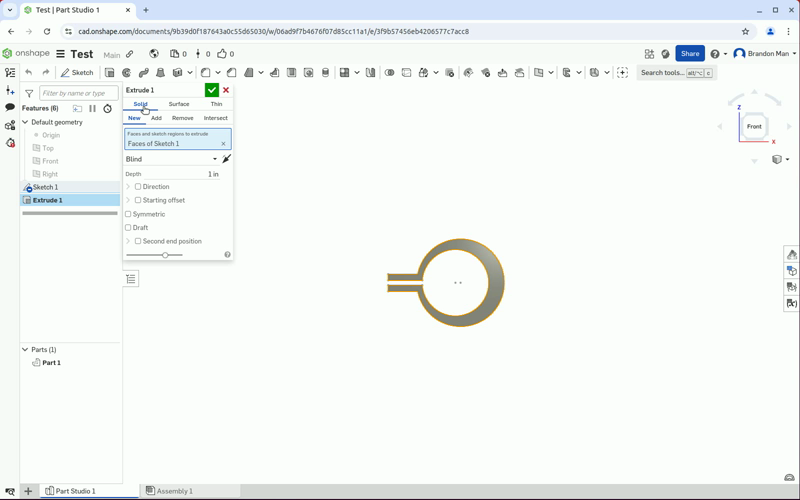
click(143, 106)
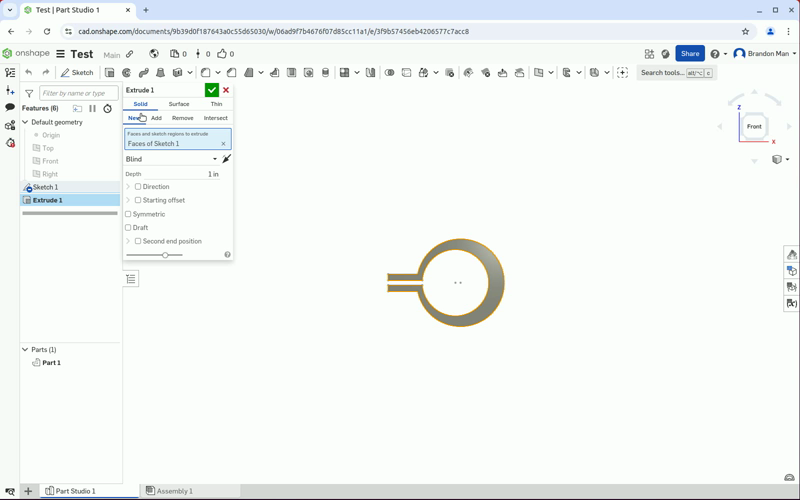
mouse_move(137, 120)
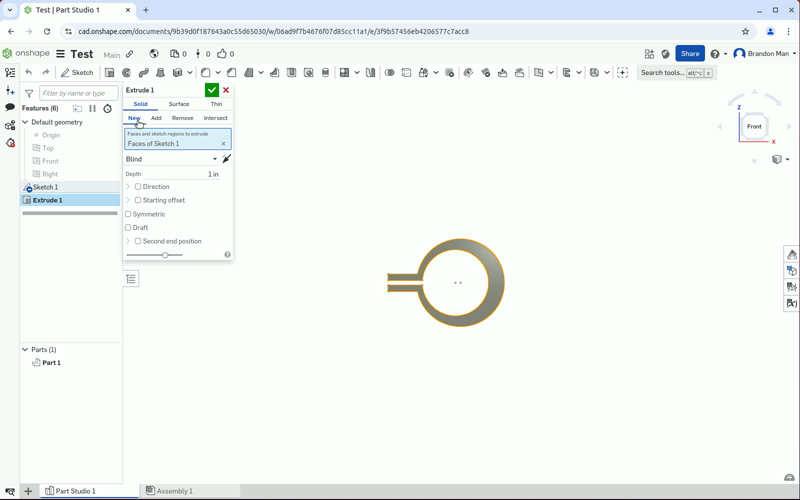
click(137, 120)
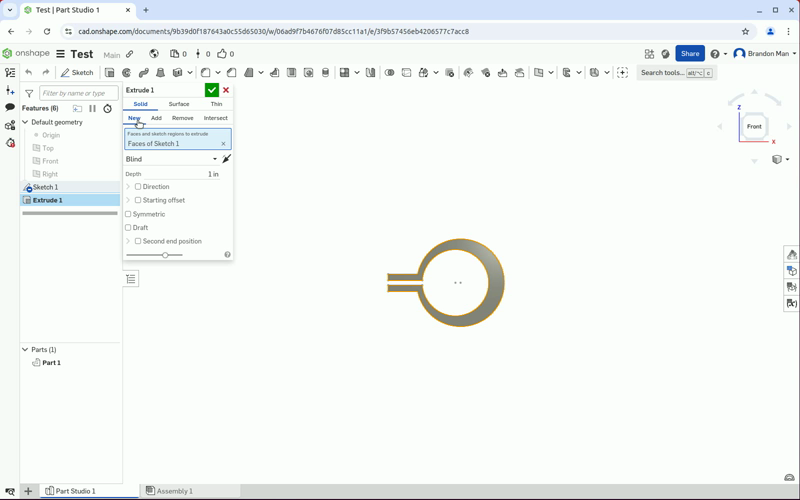
key(tab, 4)
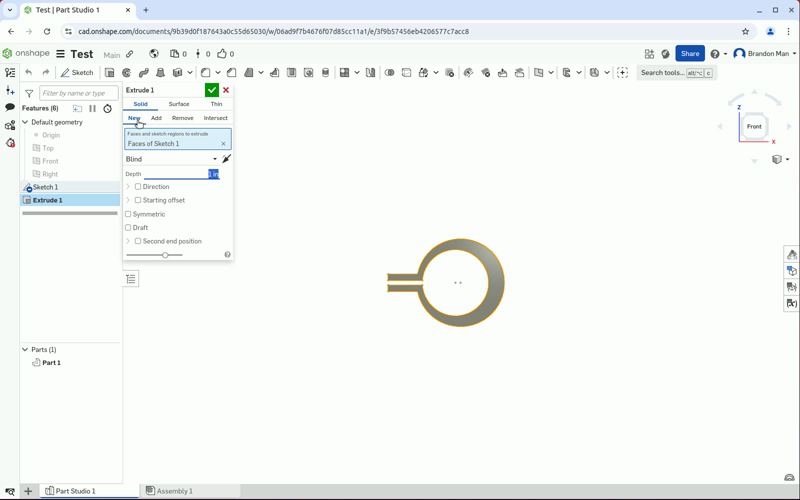
text(23.108)
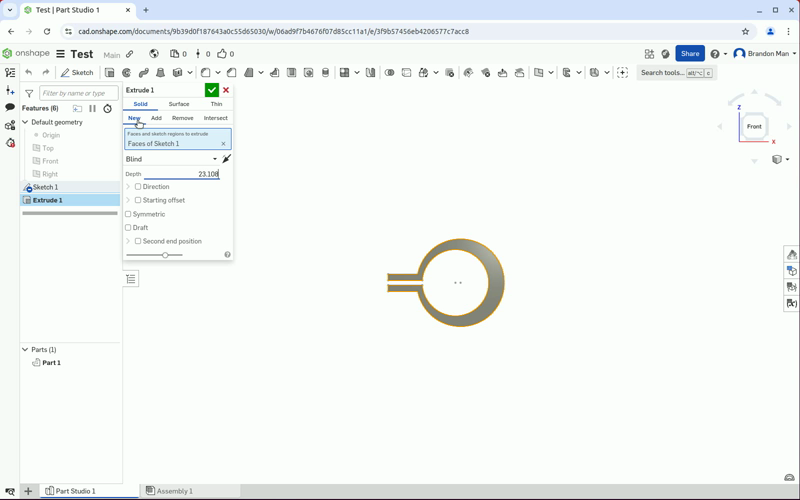
key(enter)
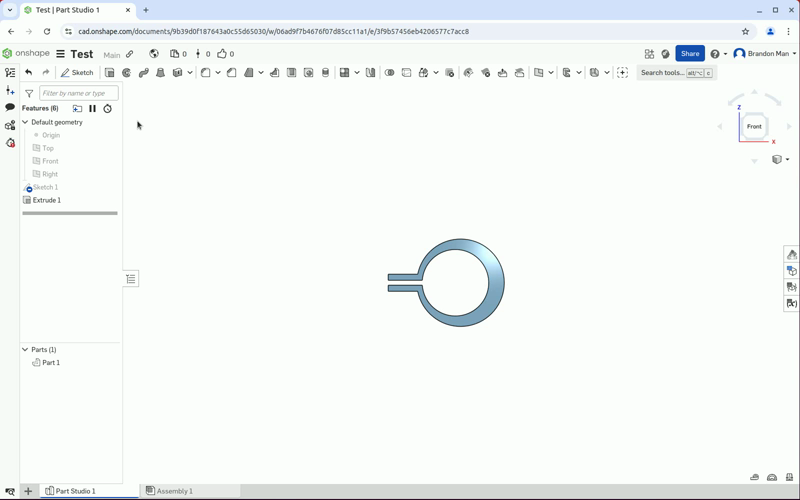
key(shift+h)
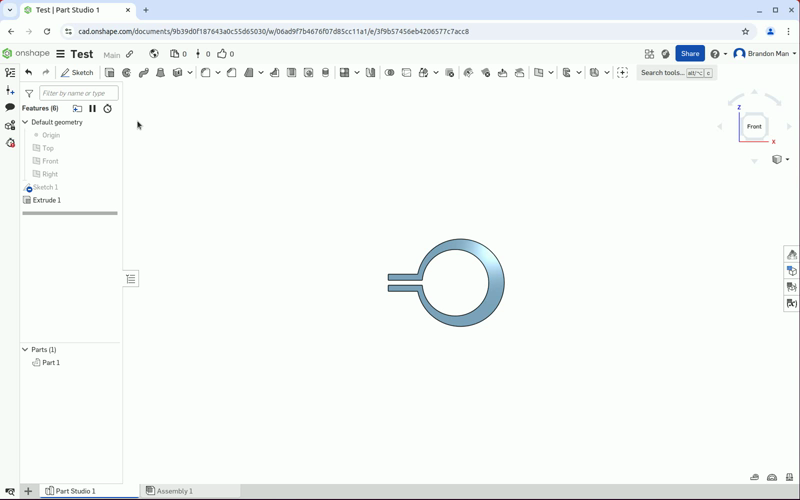
key(shift+h)
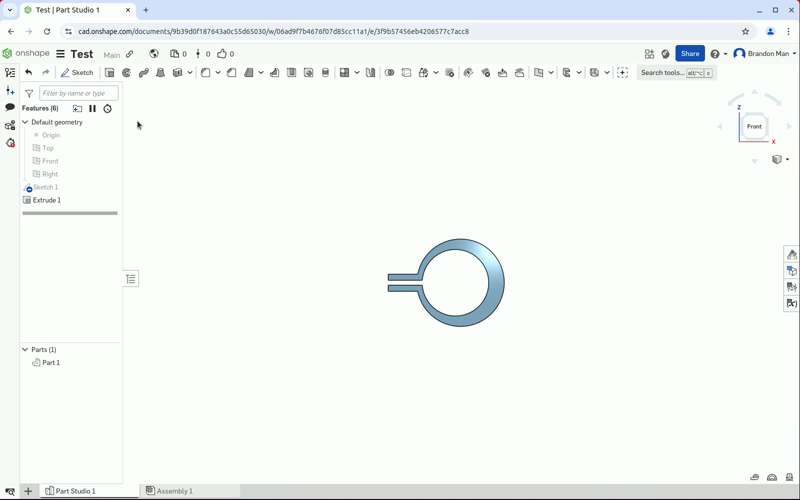
mouse_move(73, 189)
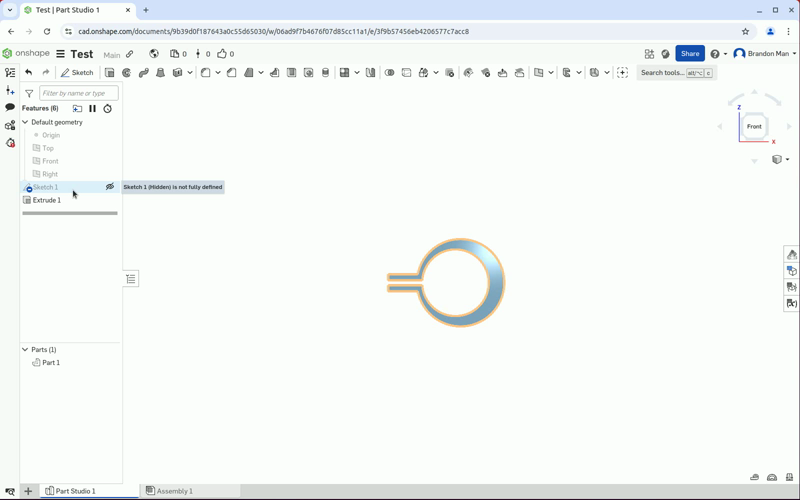
click(73, 189)
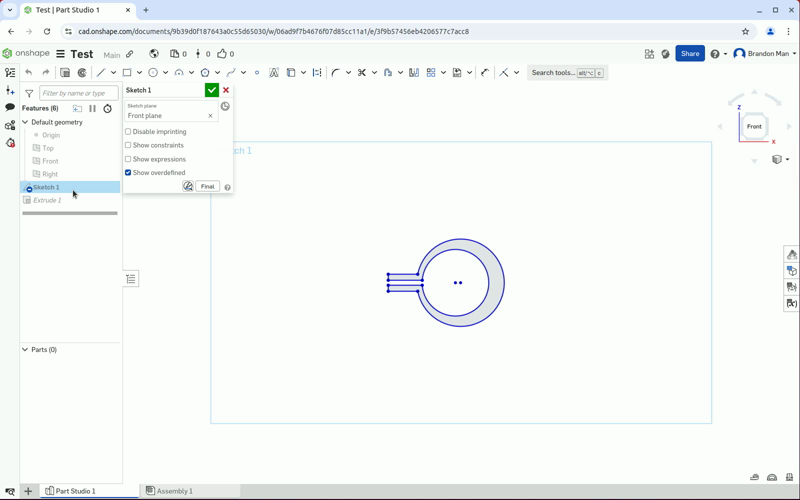
mouse_move(229, 92)
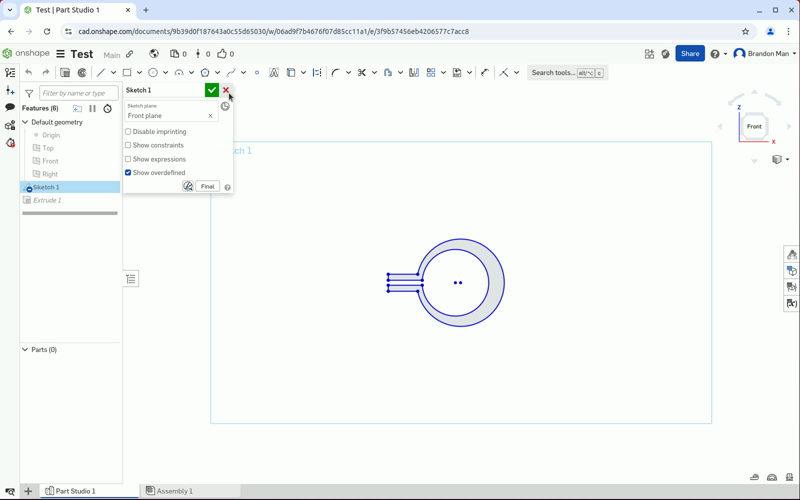
click(229, 92)
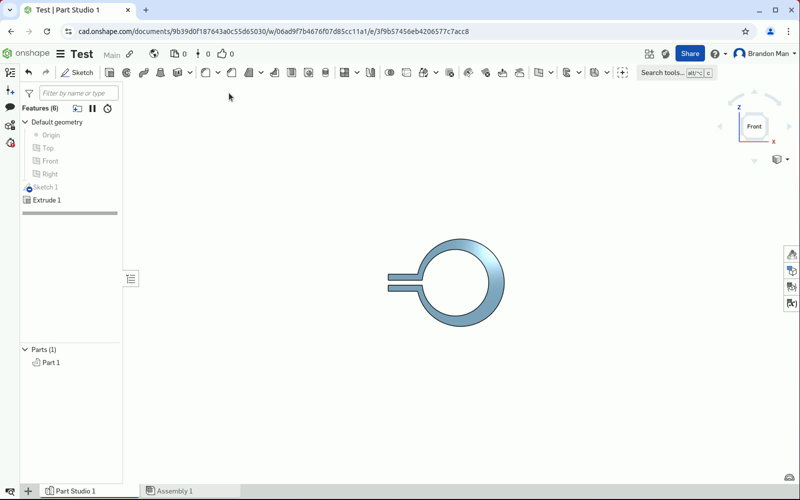
mouse_move(73, 352)
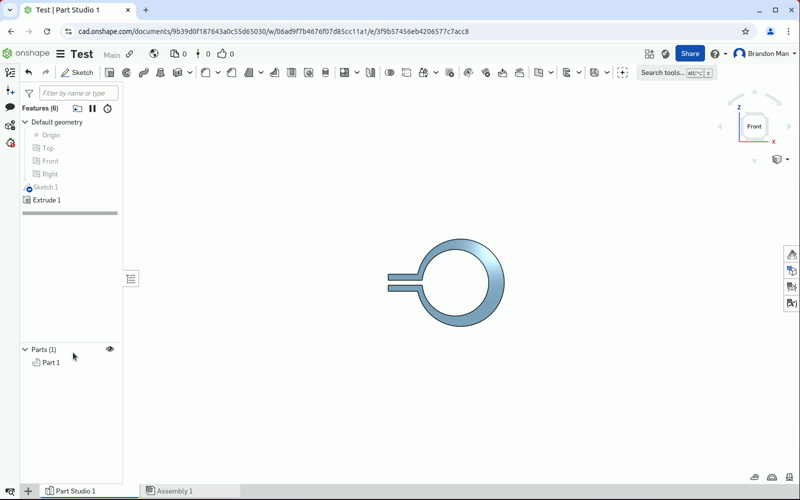
key(y)
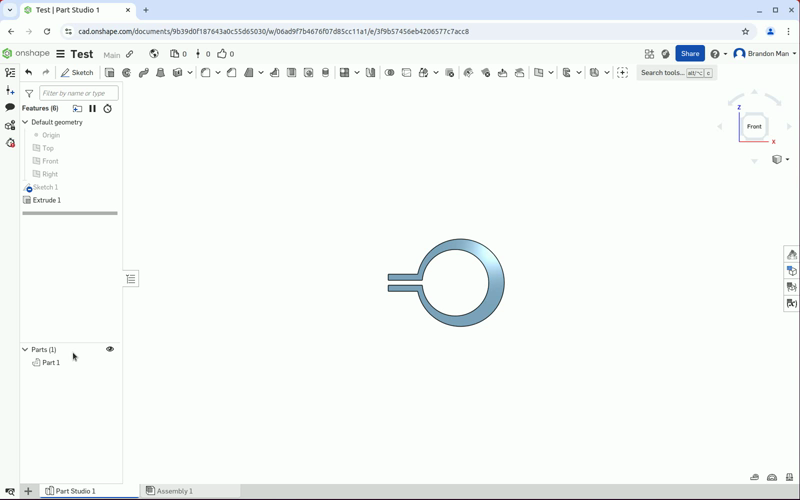
key(shift+p)
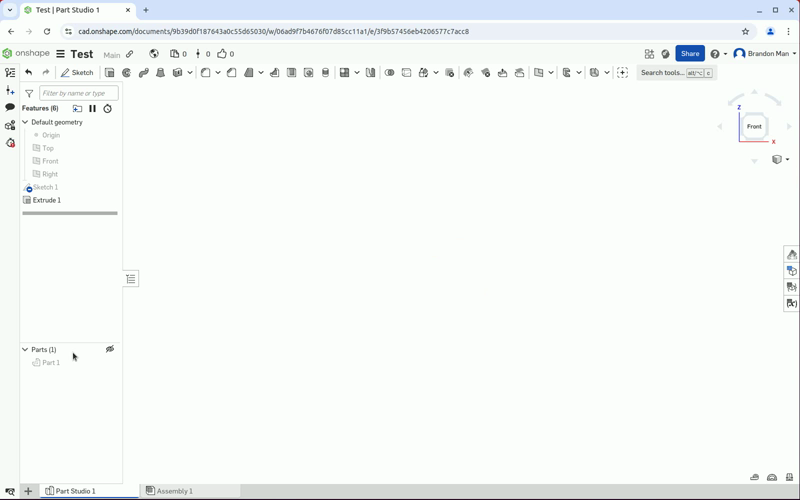
key(space)
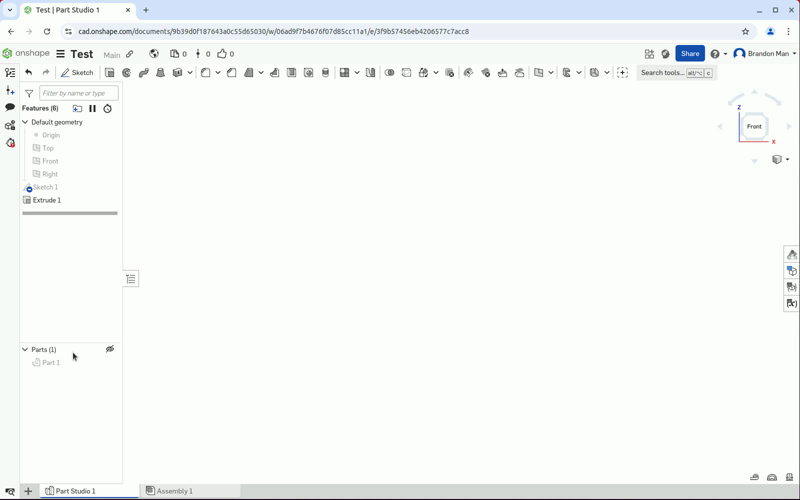
key_down(shift)
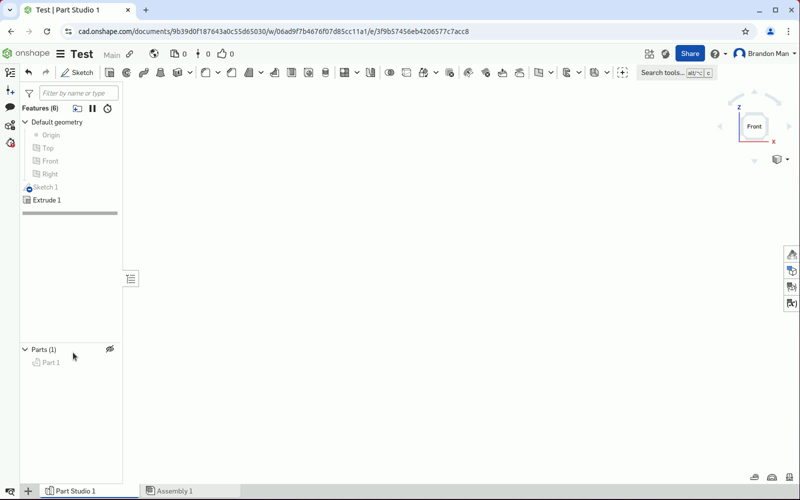
key(down)
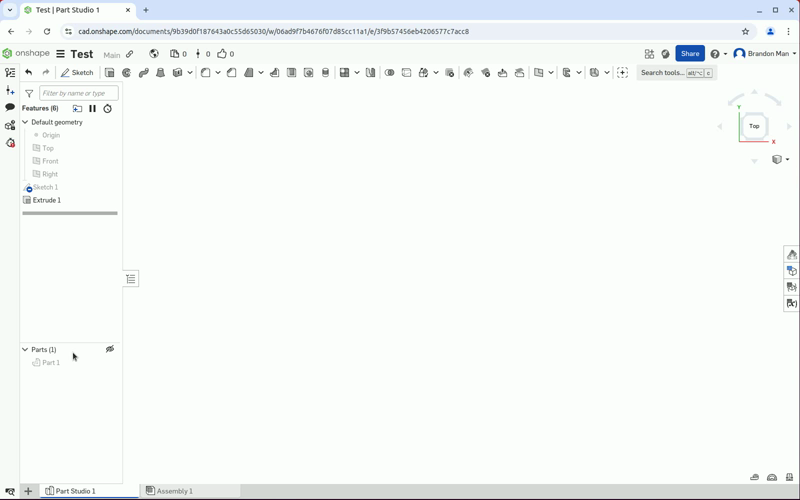
key_up(shift)
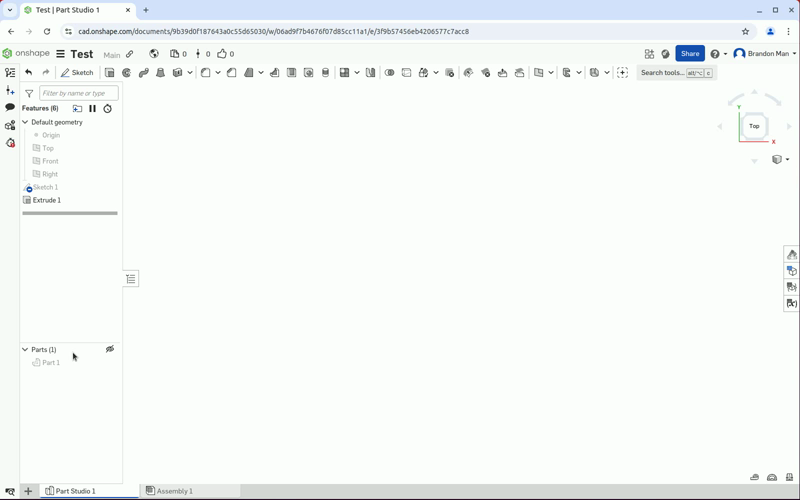
mouse_move(73, 352)
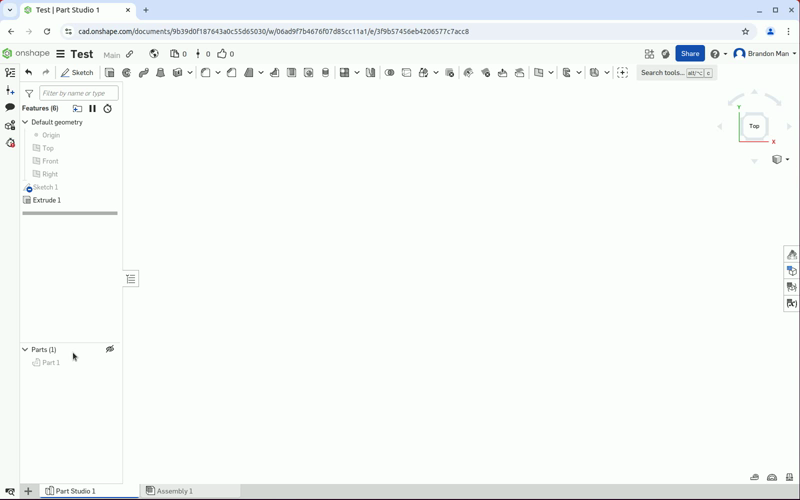
key(shift+y)
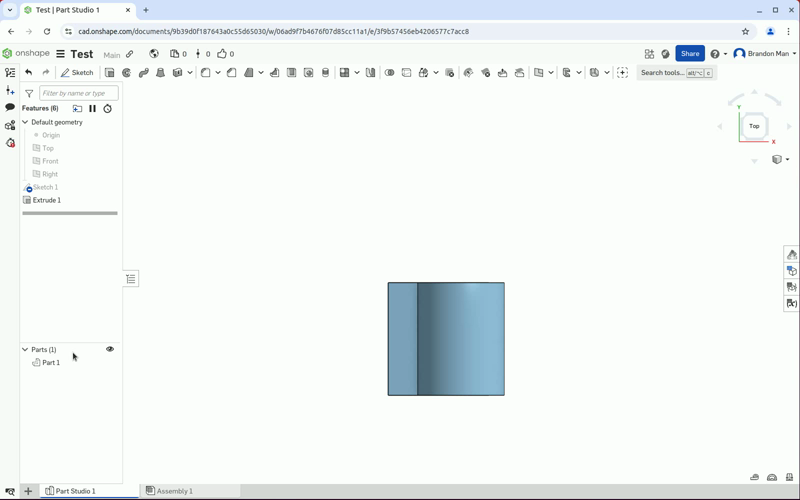
mouse_move(541, 75)
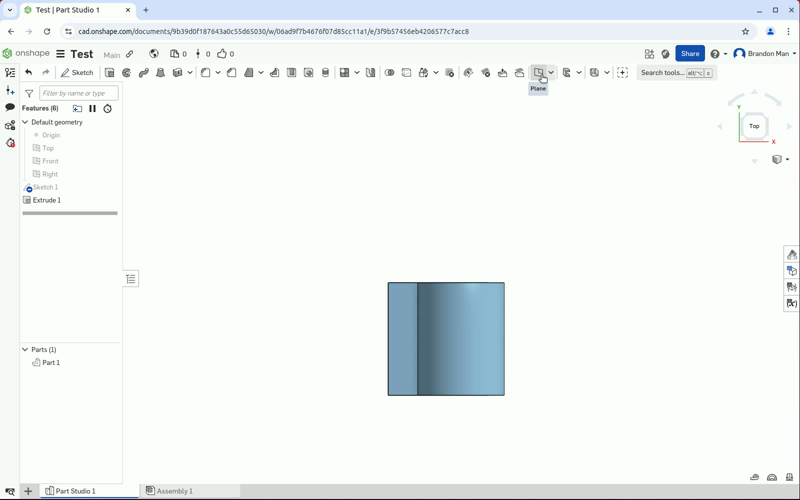
click(541, 75)
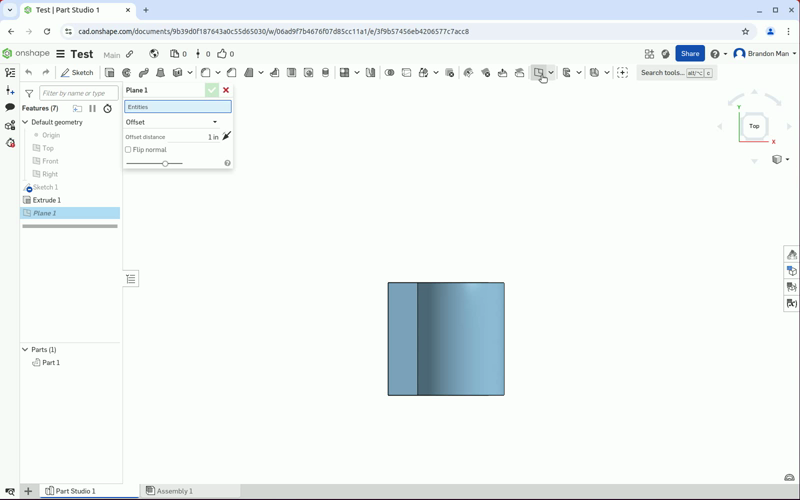
mouse_move(73, 150)
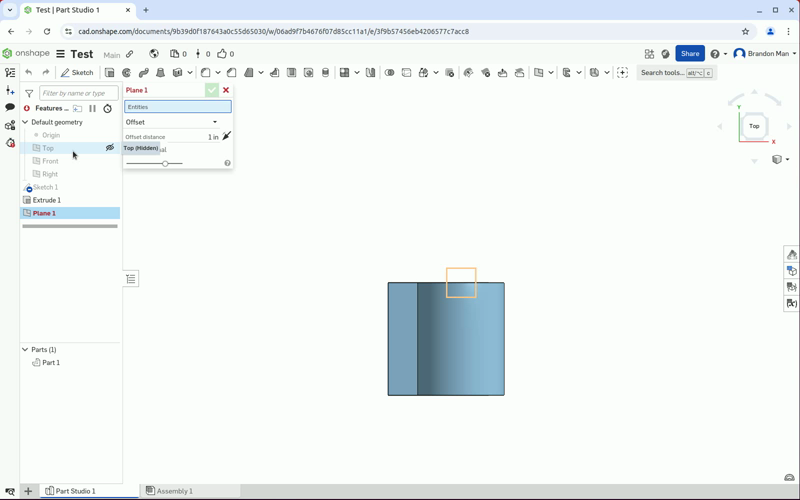
click(73, 150)
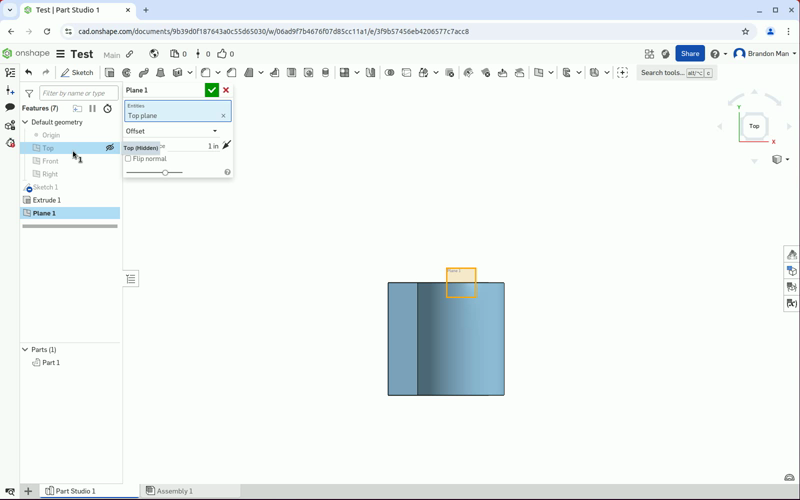
key(tab, 2)
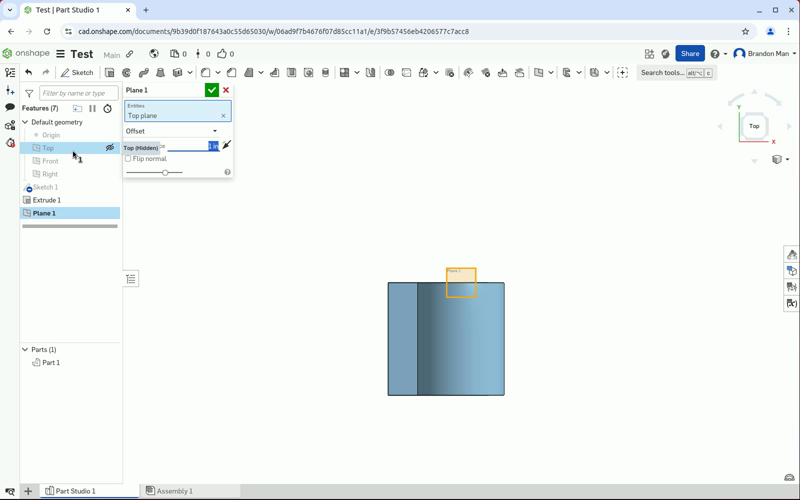
text(1.695)
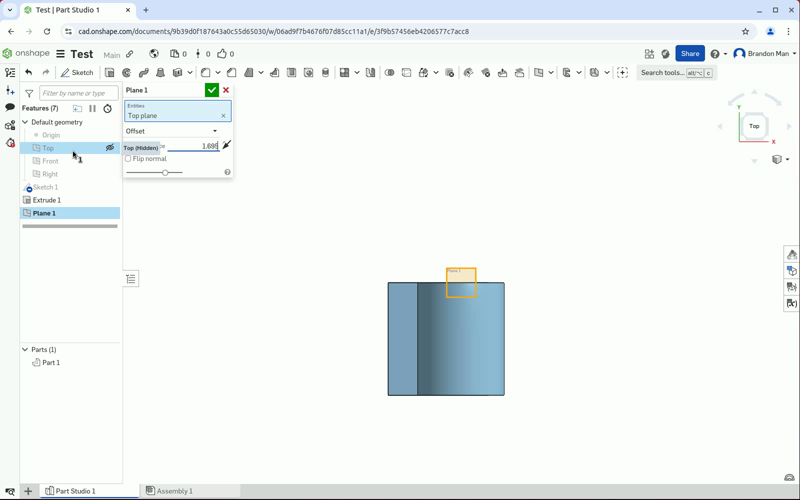
key(enter, 2)
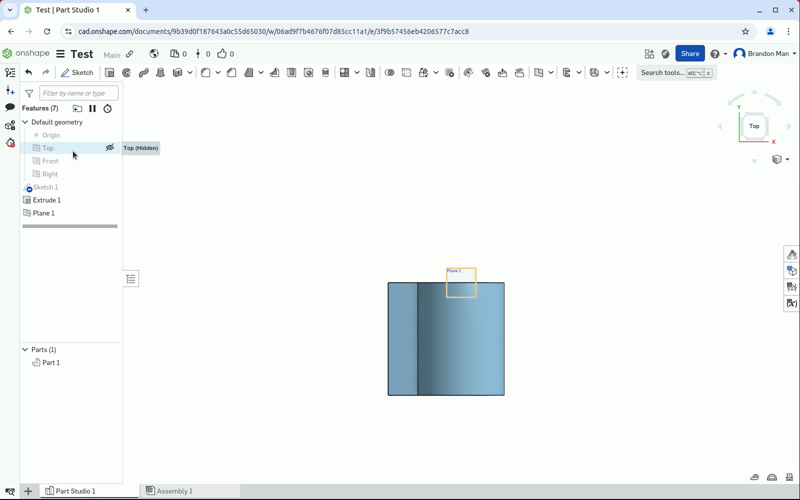
key(shift+s)
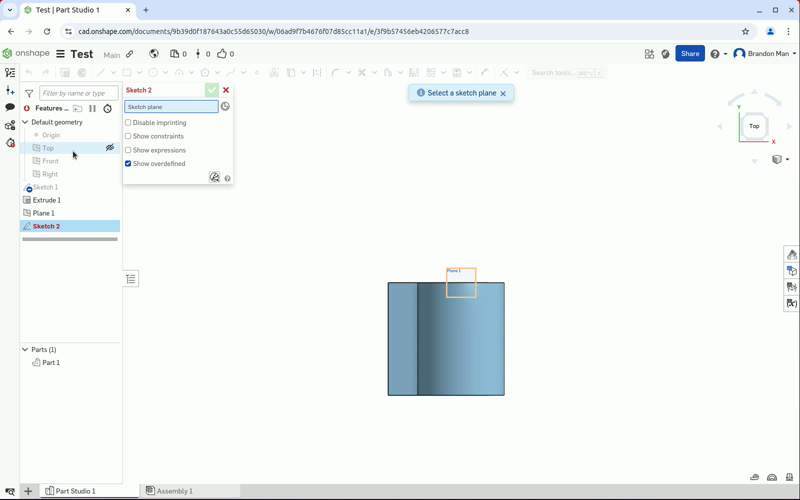
mouse_move(73, 215)
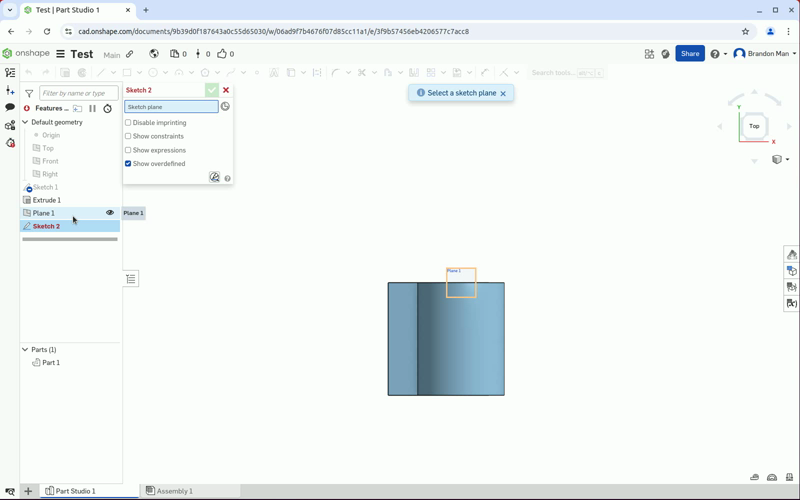
click(73, 215)
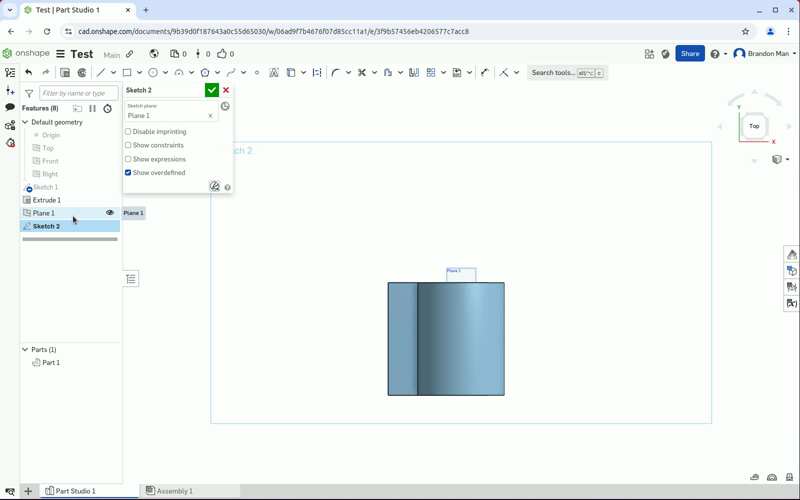
mouse_move(73, 352)
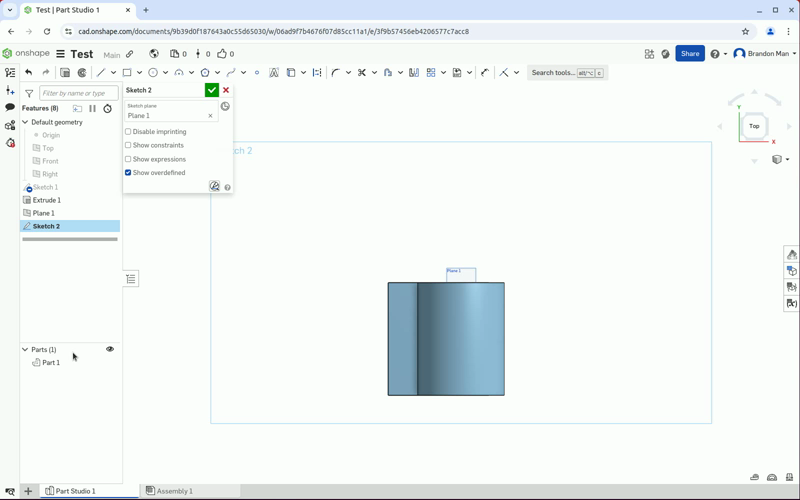
key(y)
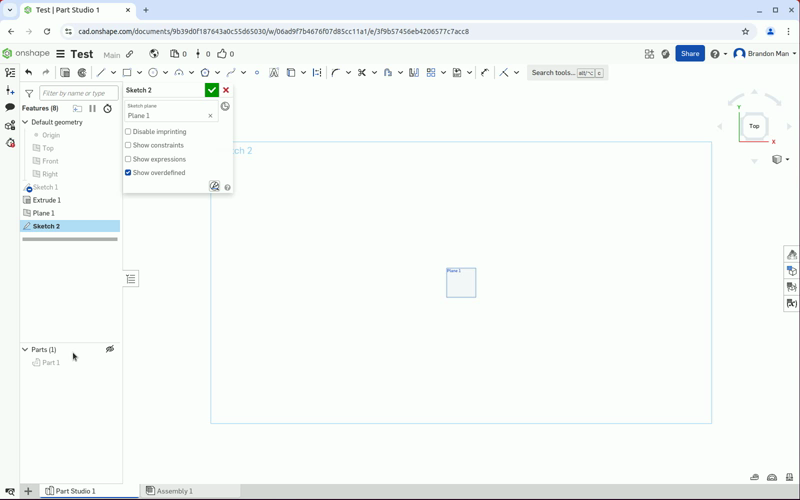
key(l)
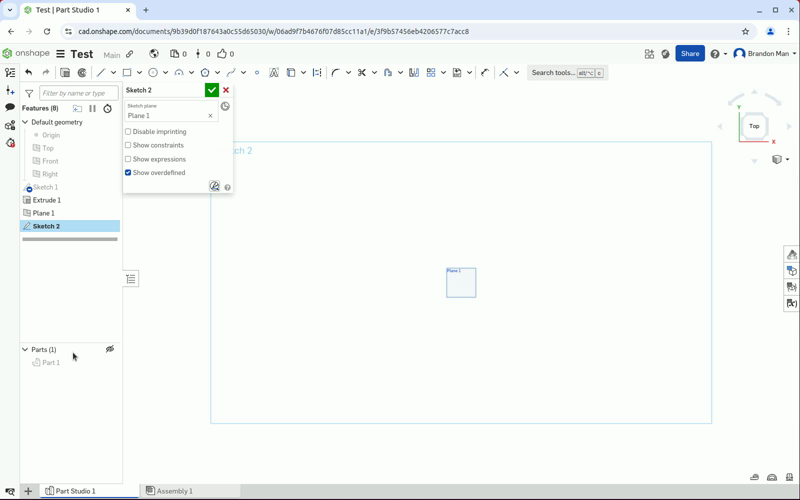
key_down(shift)
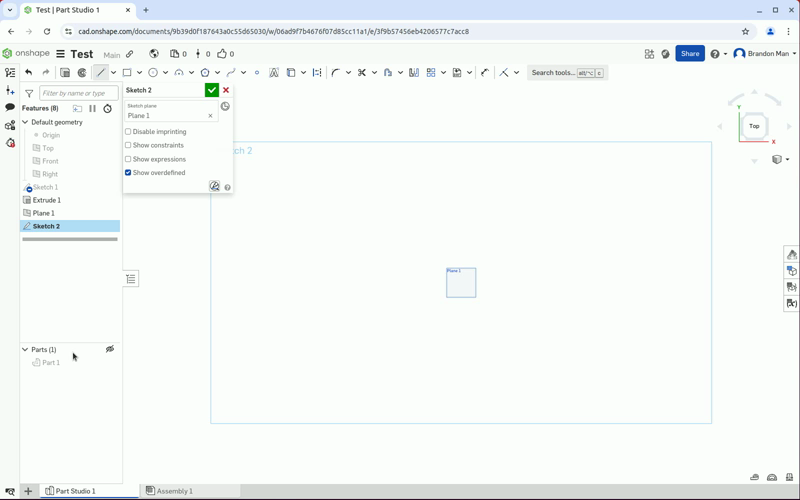
mouse_move(390, 375)
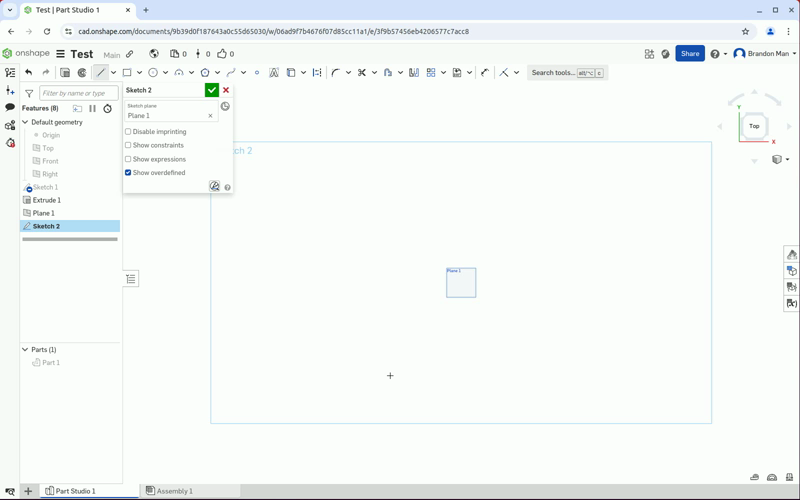
click(390, 375)
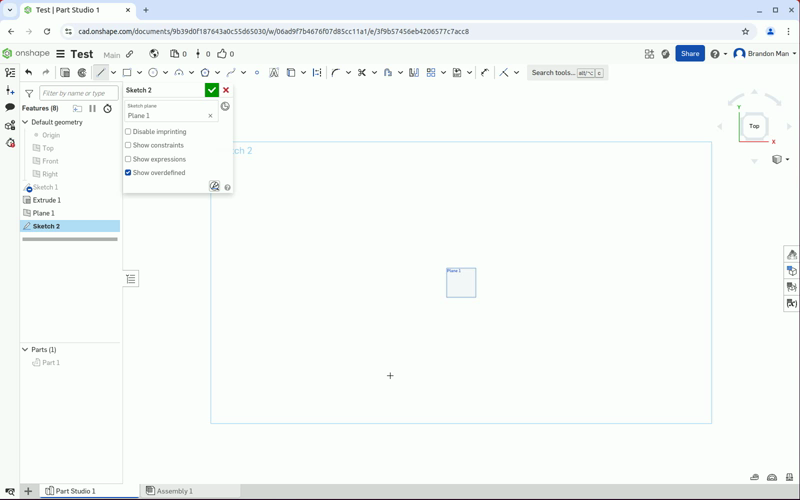
key_up(shift)
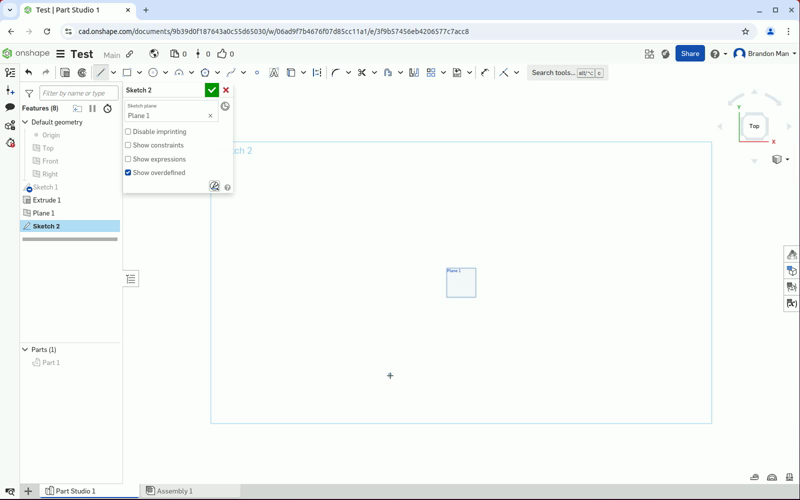
key_down(shift)
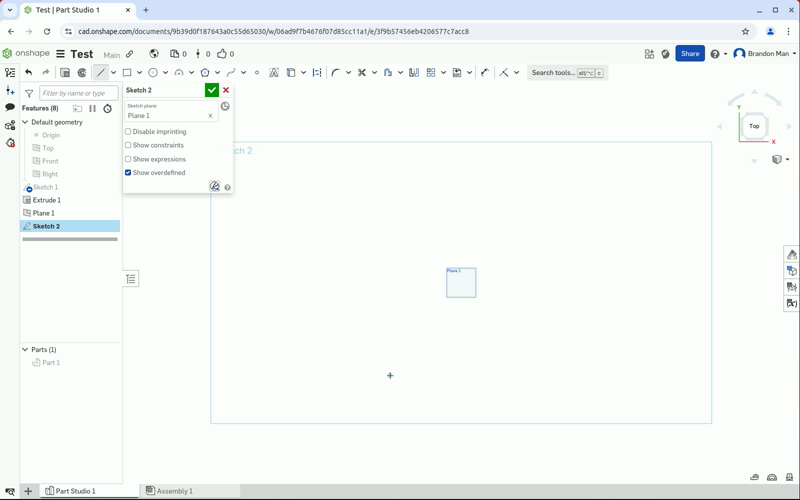
mouse_move(420, 375)
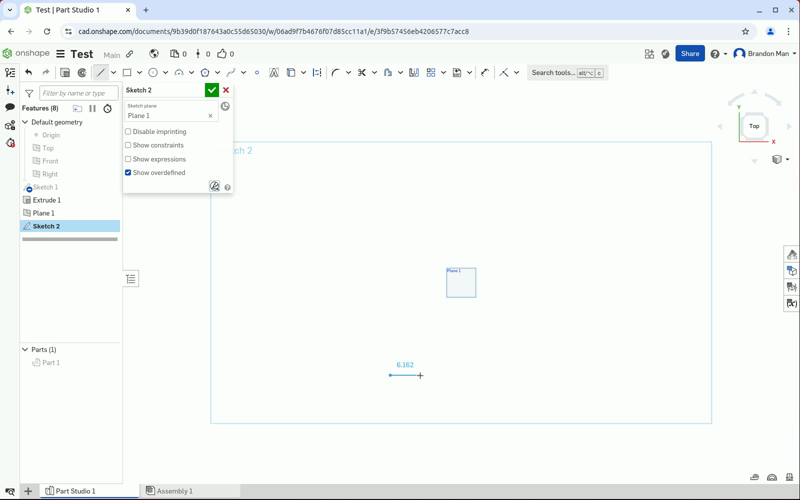
mouse_move(396, 386)
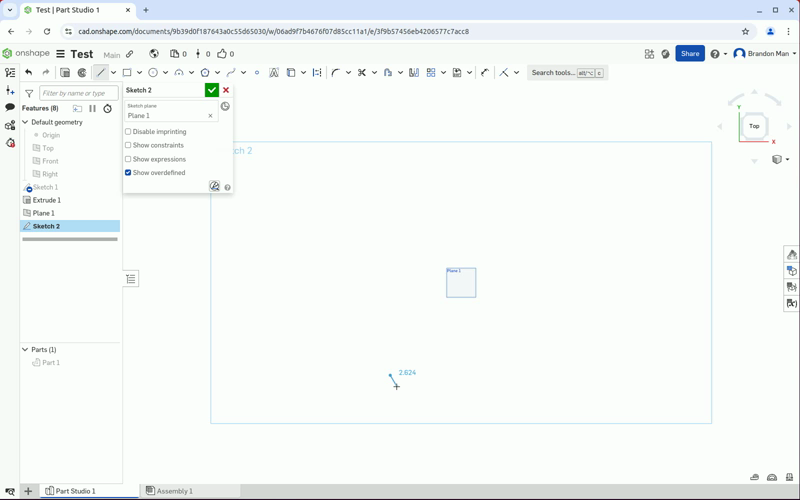
click(396, 386)
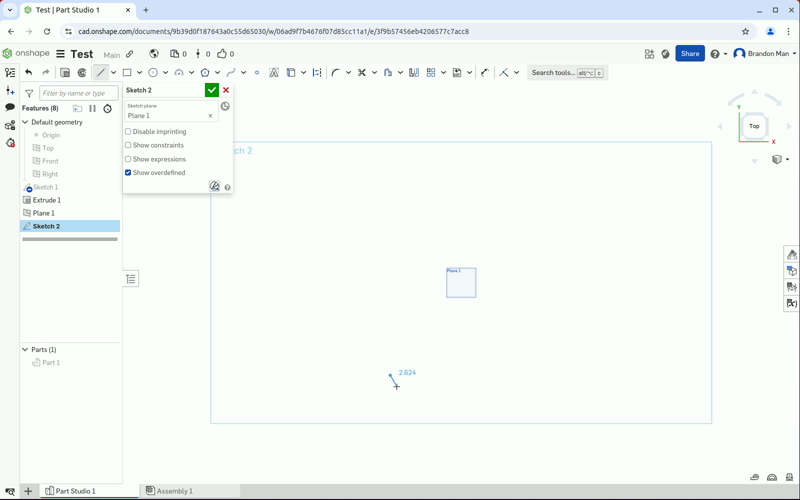
key_up(shift)
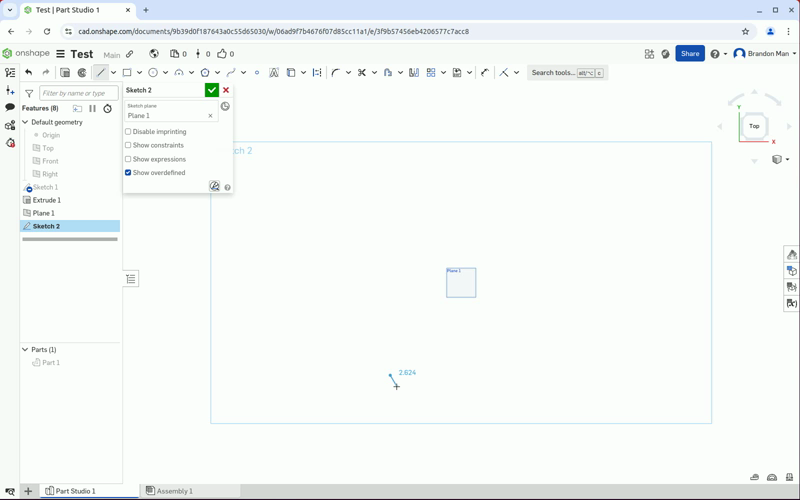
key_down(shift)
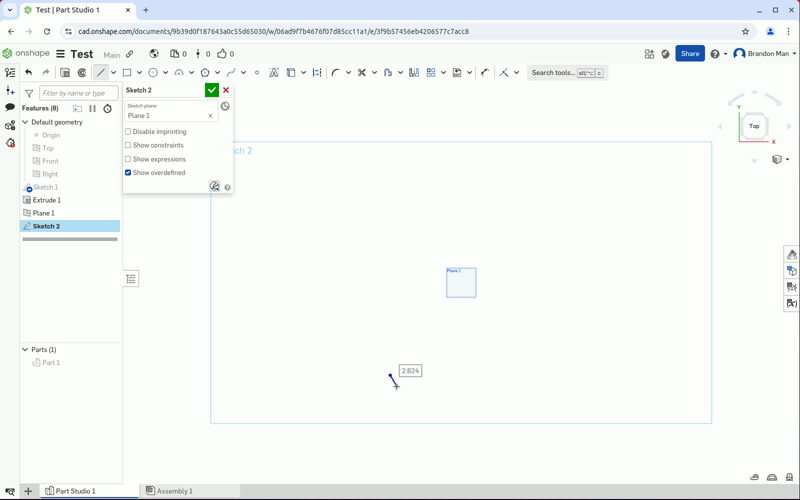
mouse_move(426, 386)
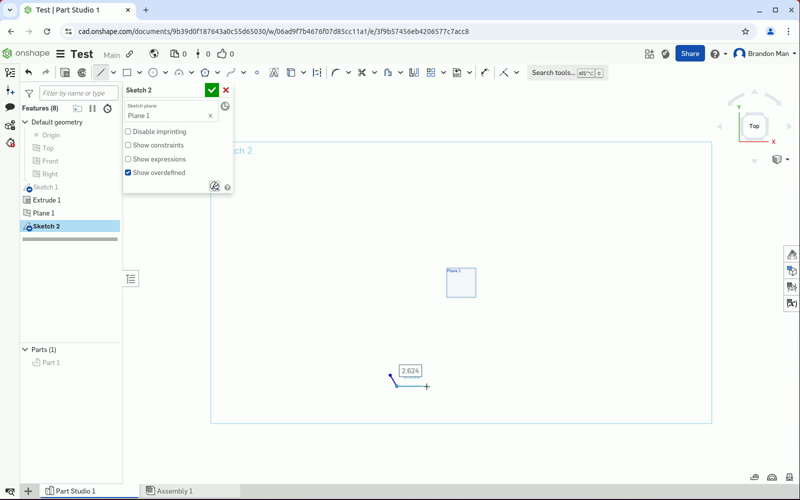
mouse_move(408, 386)
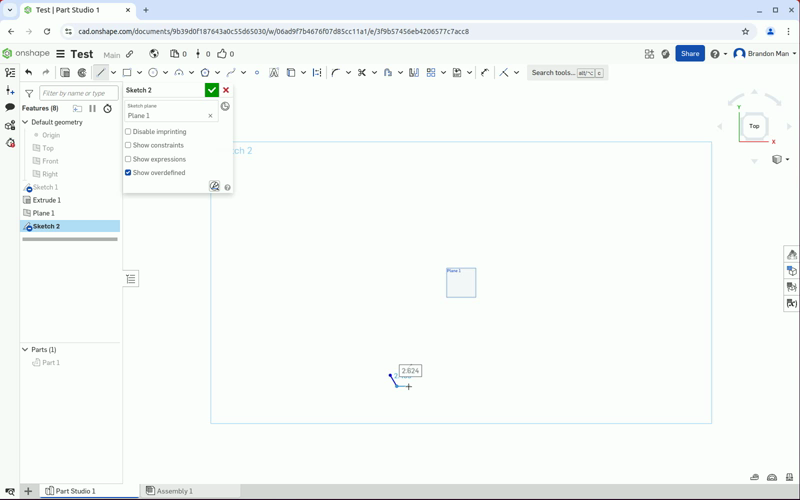
click(408, 386)
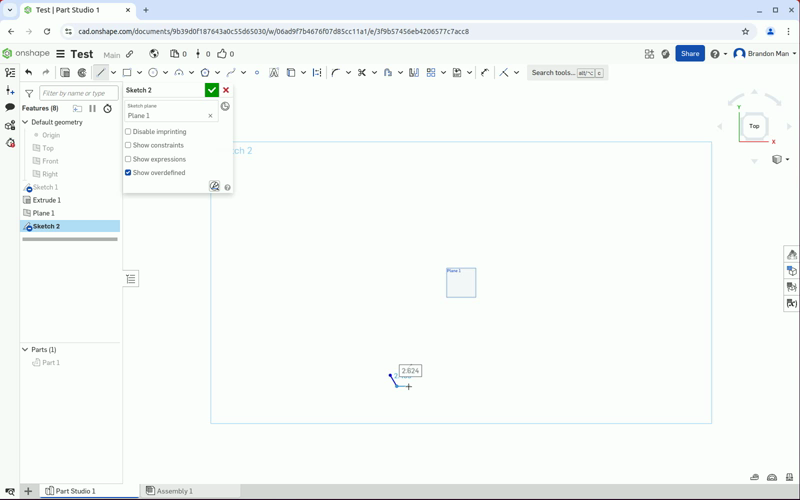
key_up(shift)
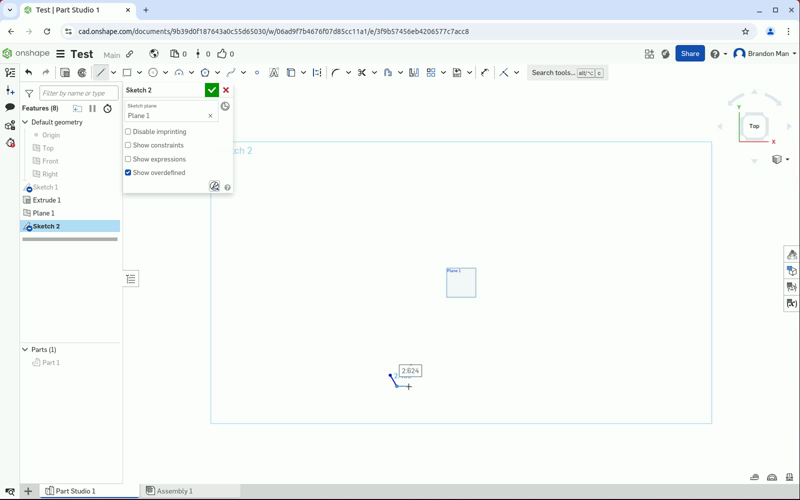
key_down(shift)
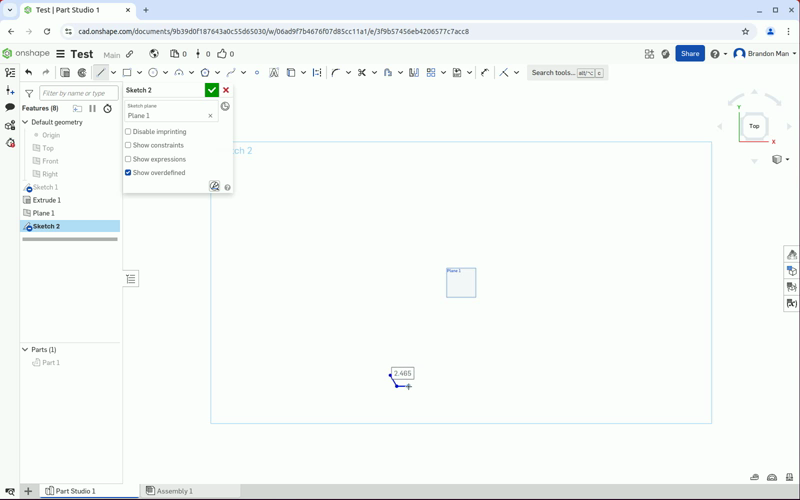
mouse_move(438, 386)
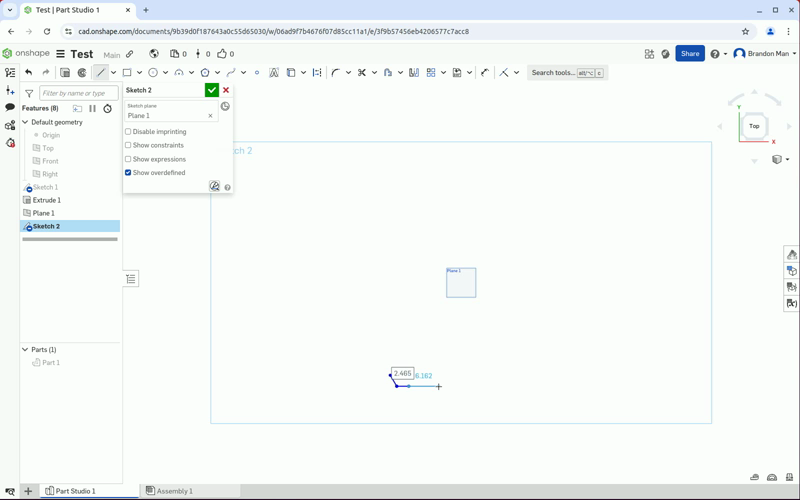
mouse_move(414, 375)
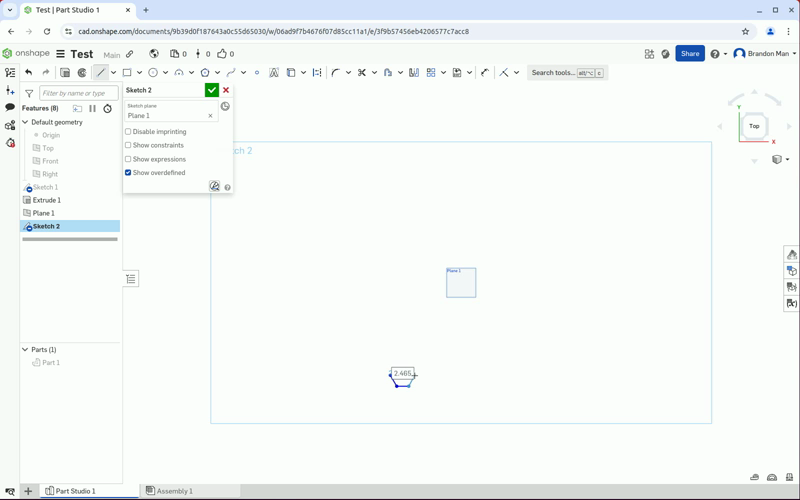
click(414, 375)
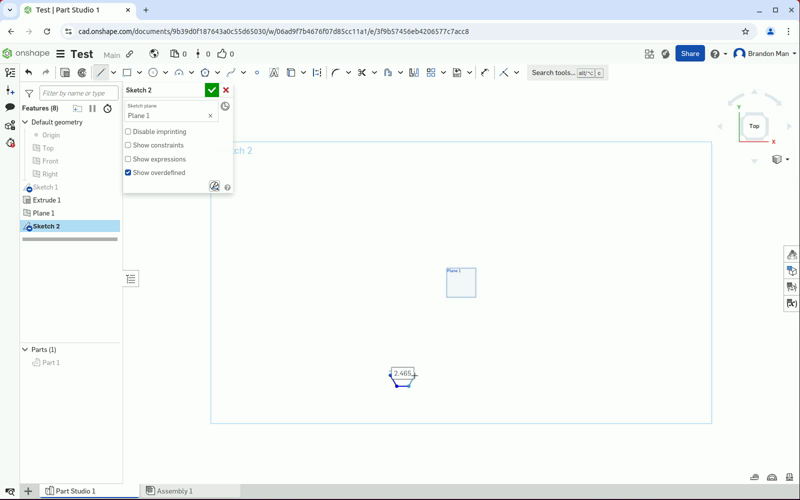
key_up(shift)
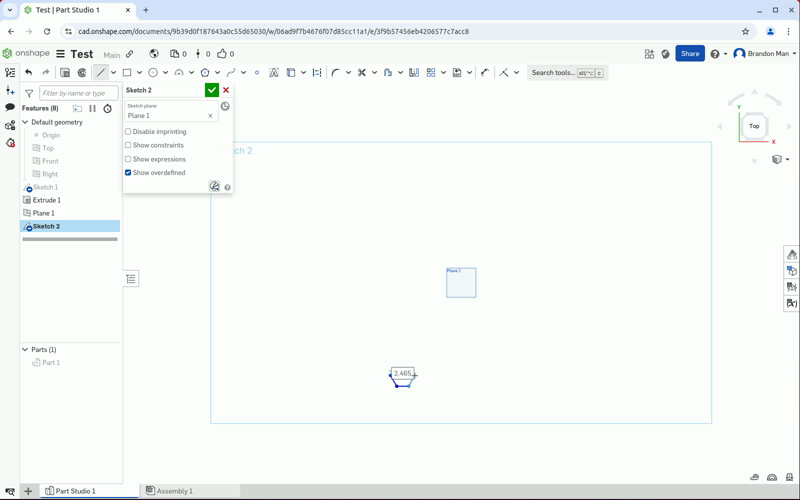
key_down(shift)
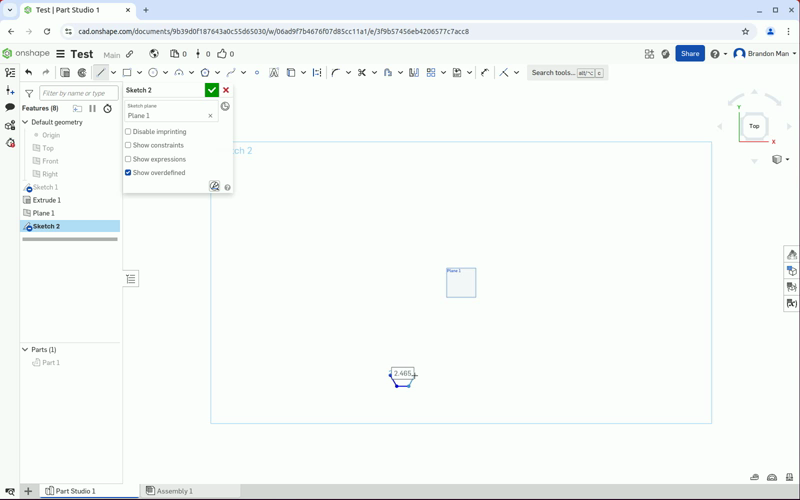
mouse_move(444, 375)
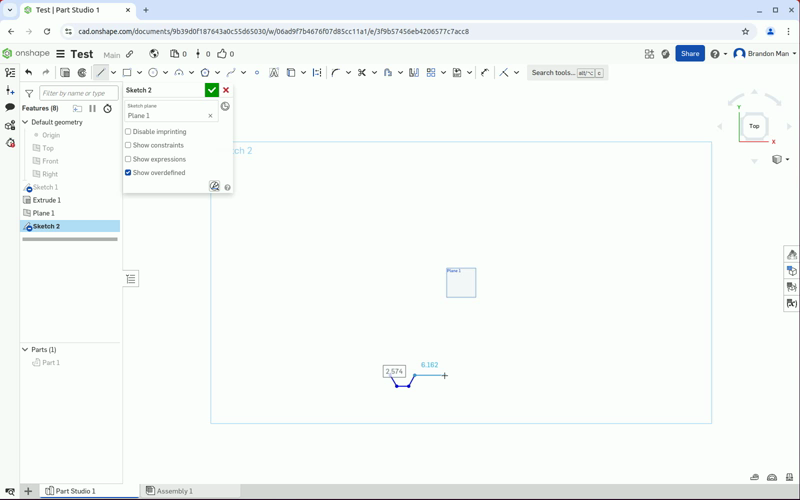
mouse_move(408, 364)
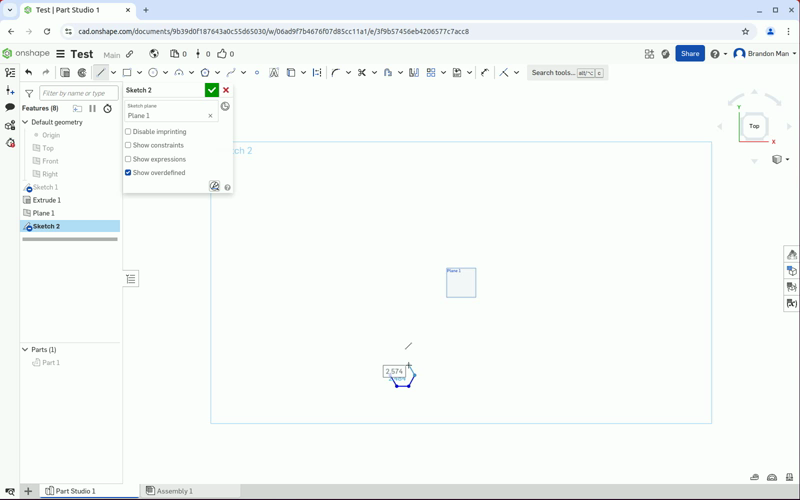
click(408, 364)
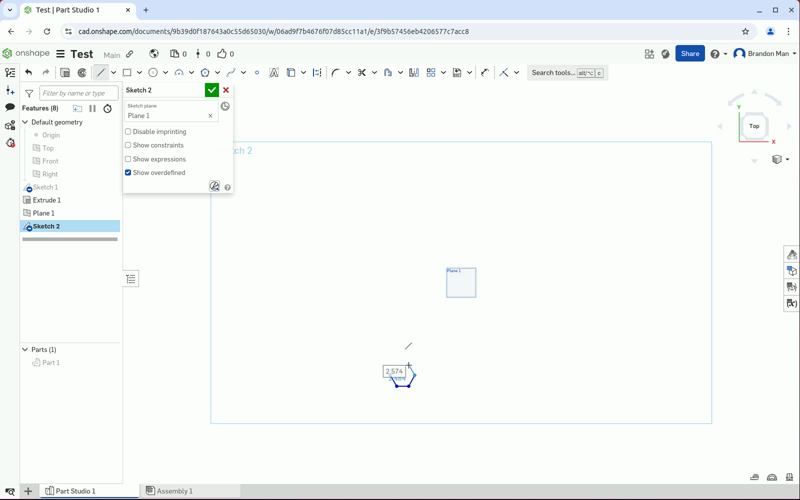
key_up(shift)
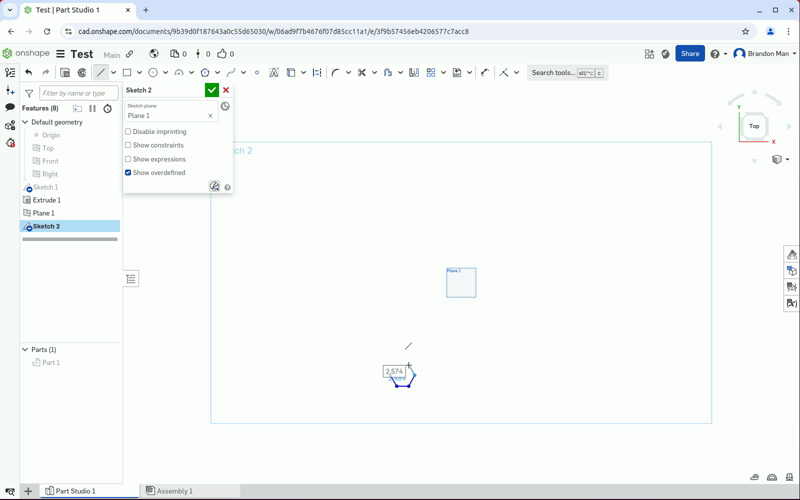
key_down(shift)
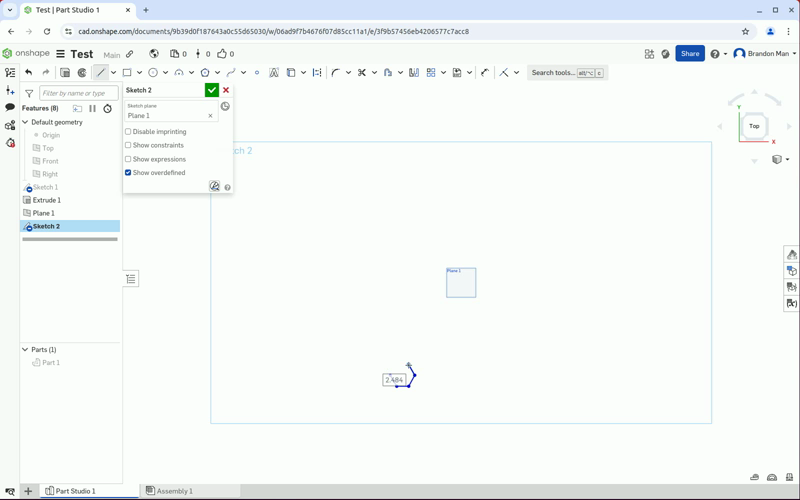
mouse_move(438, 364)
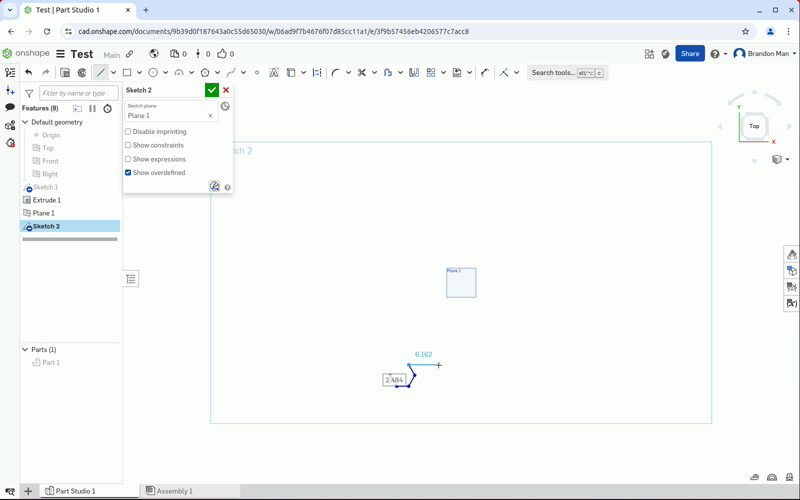
mouse_move(396, 364)
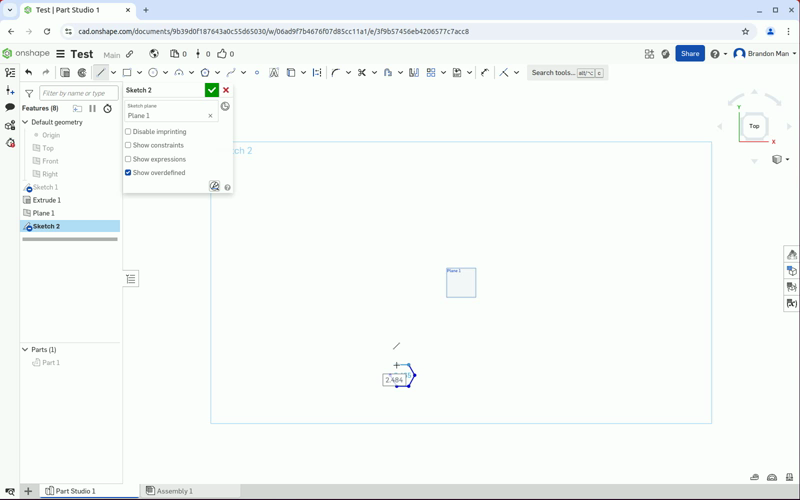
click(396, 364)
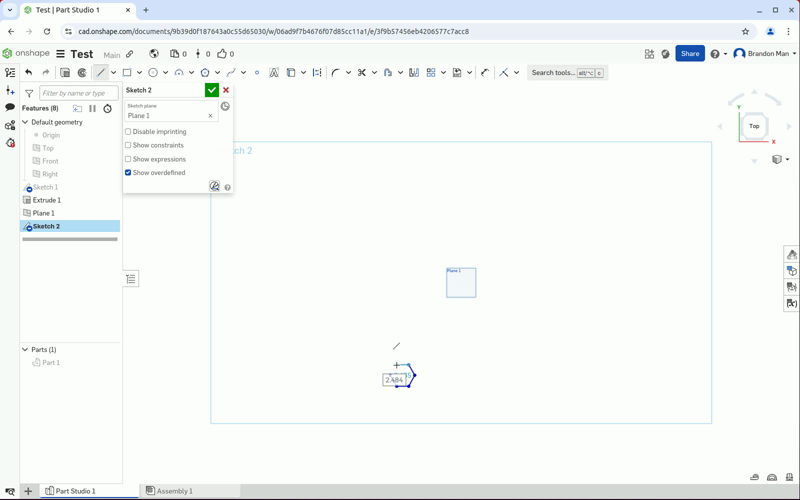
key_up(shift)
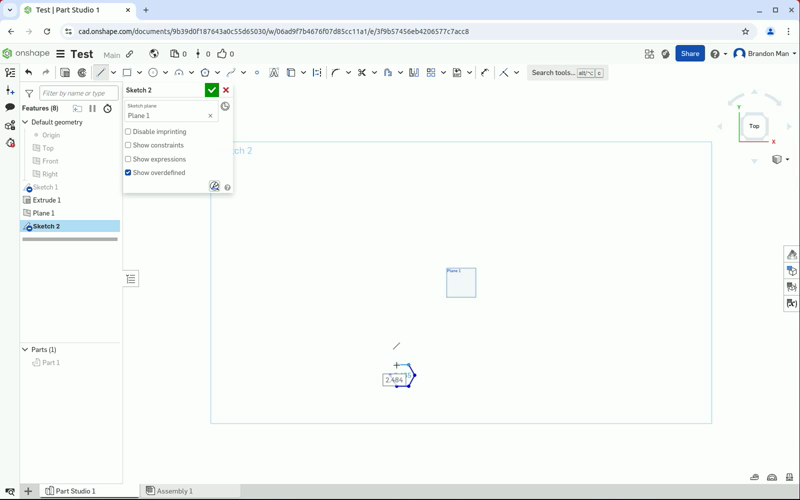
mouse_move(426, 364)
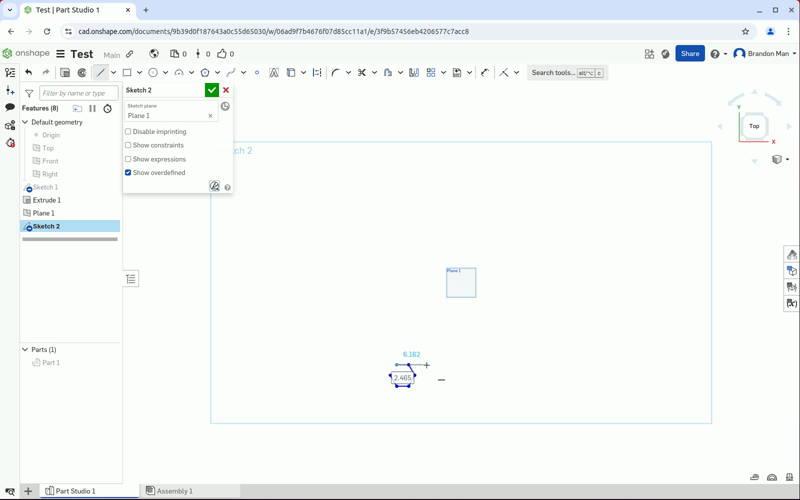
key_down(shift)
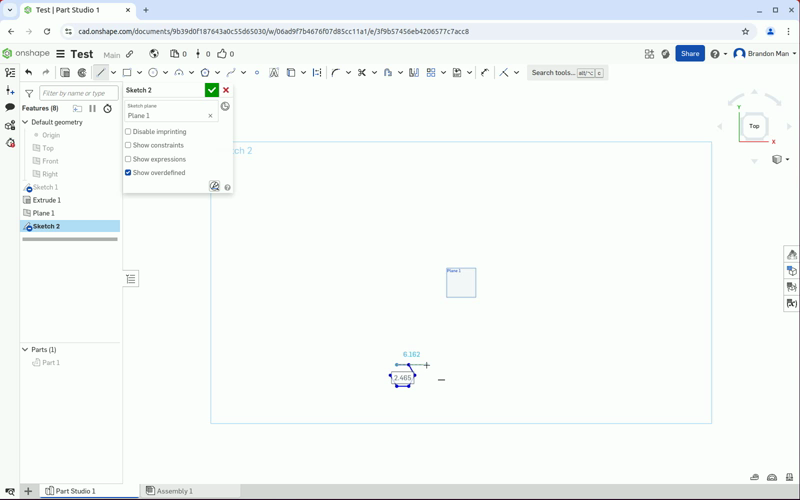
mouse_move(390, 375)
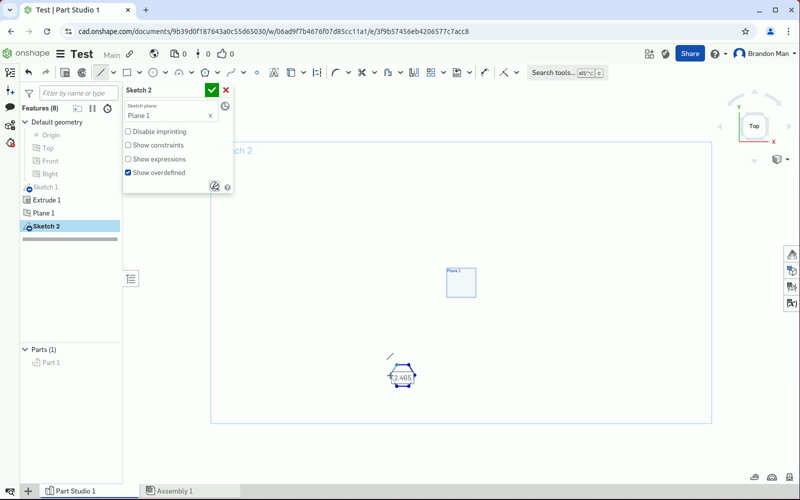
key_up(shift)
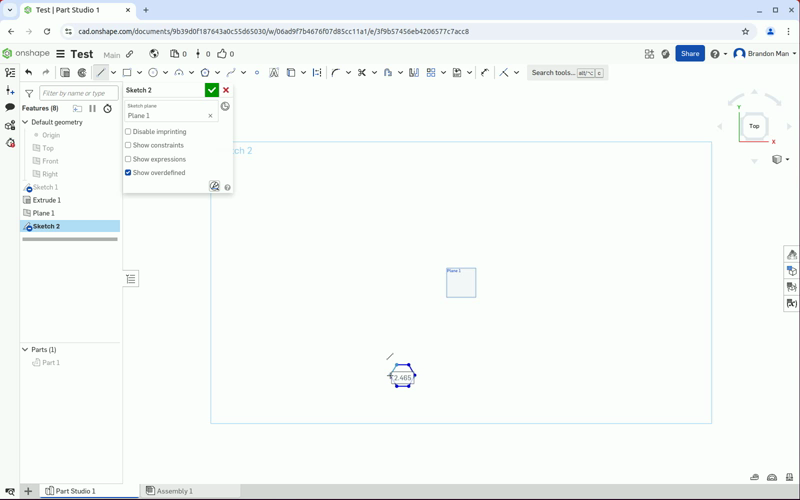
click(390, 375)
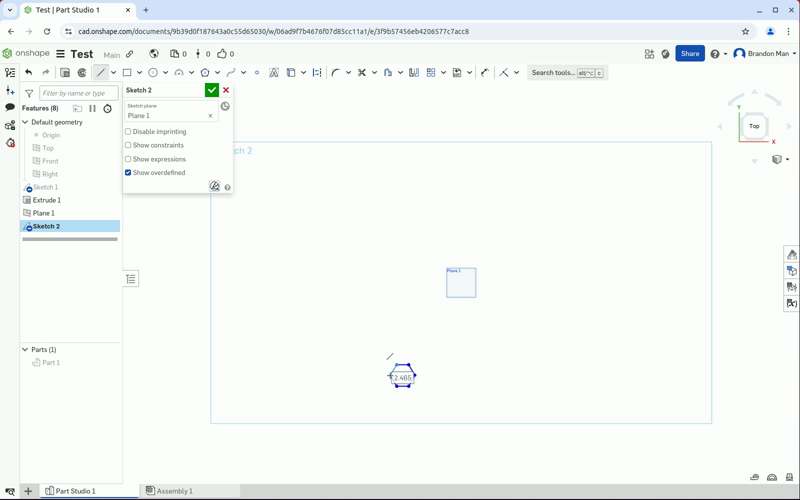
key(esc)
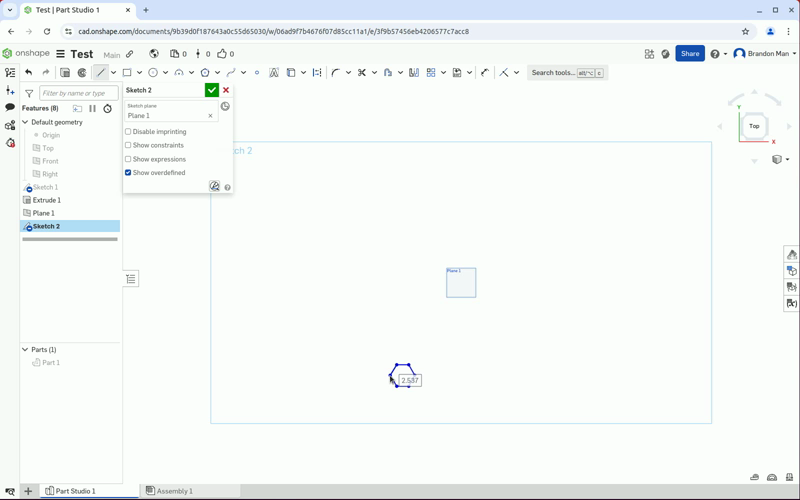
mouse_move(397, 371)
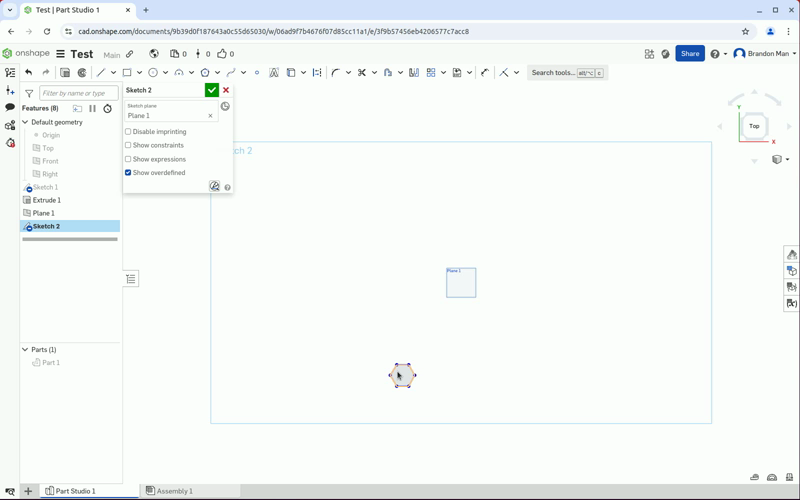
scroll(6)
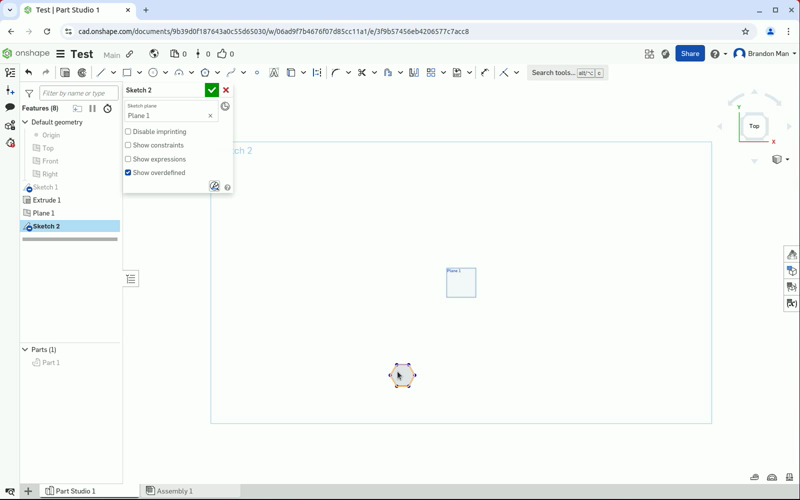
scroll(6)
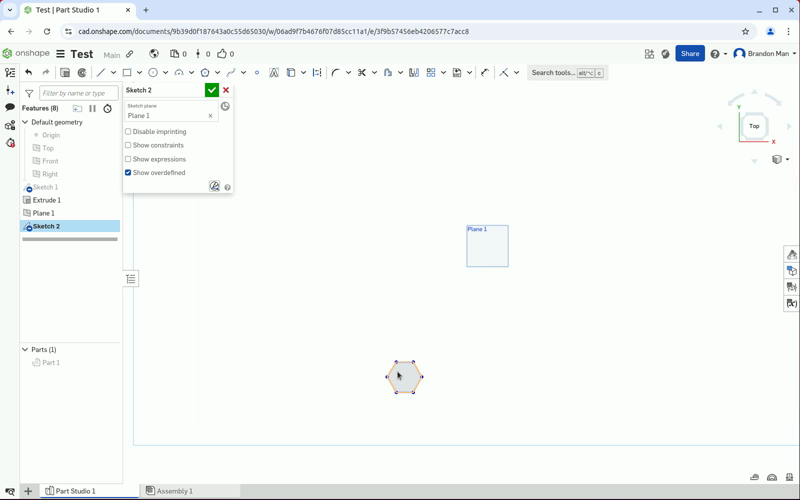
scroll(6)
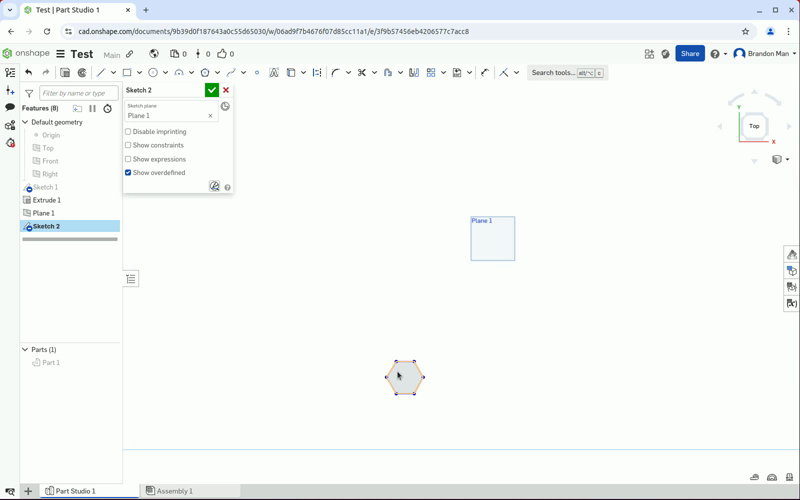
scroll(6)
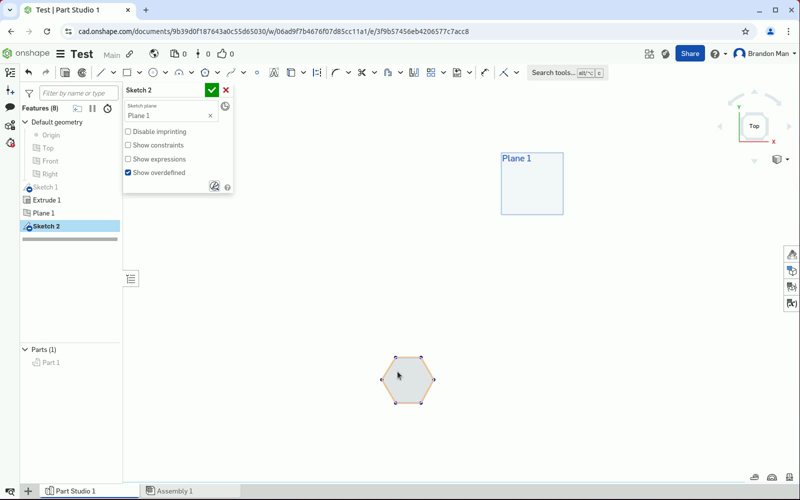
scroll(6)
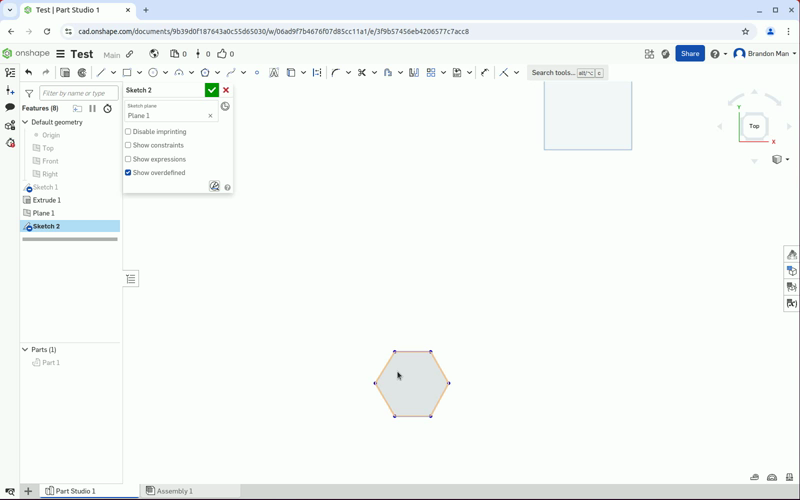
scroll(6)
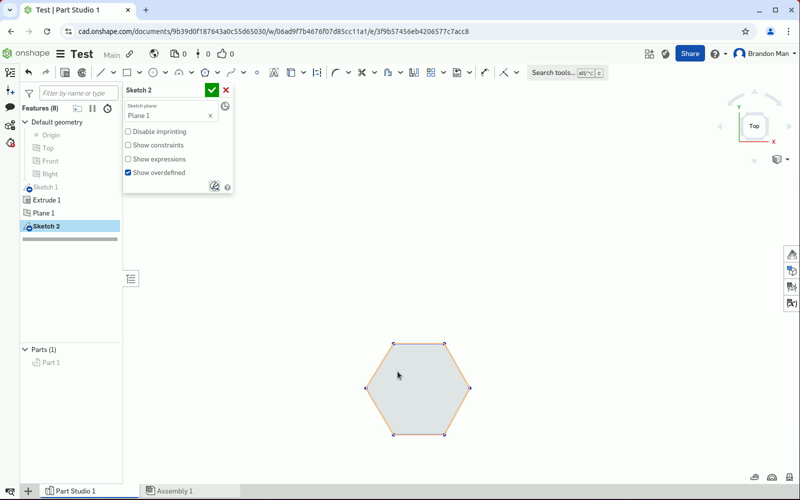
scroll(6)
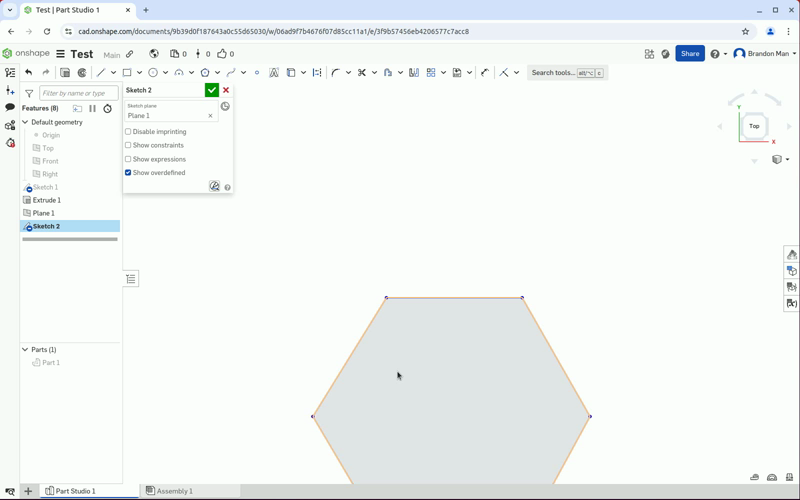
click(397, 371)
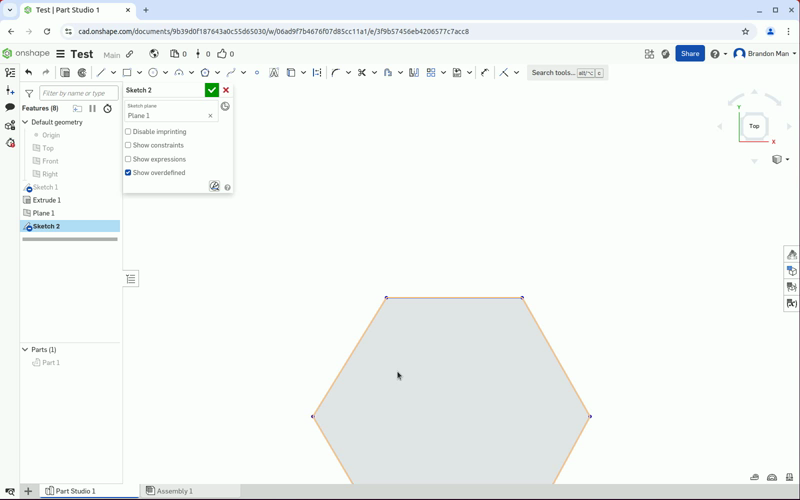
scroll(-6)
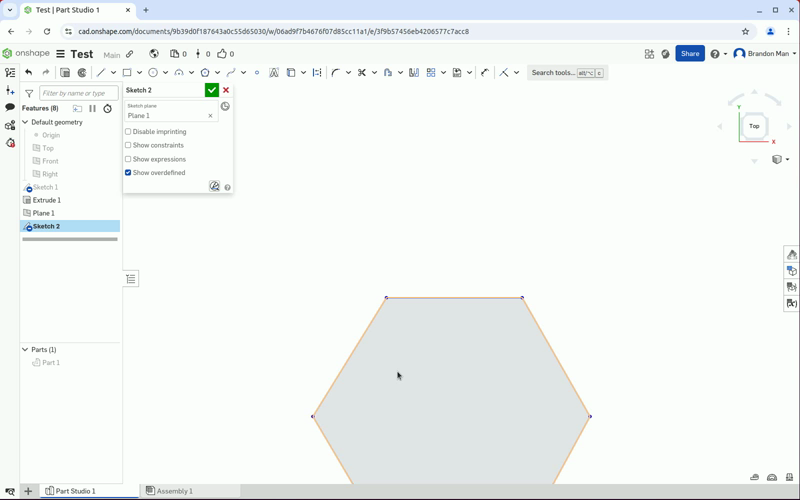
scroll(-6)
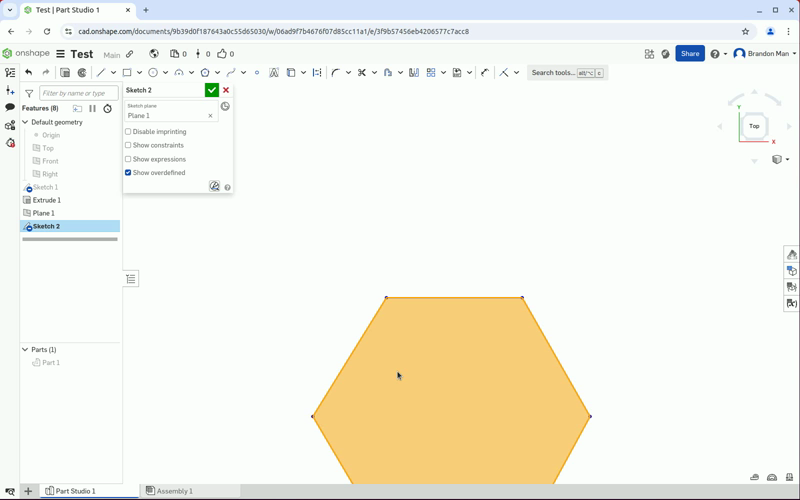
scroll(-6)
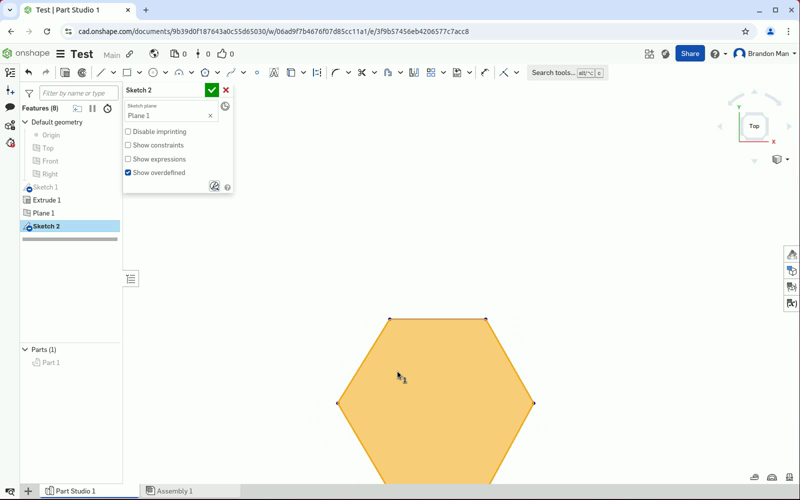
scroll(-6)
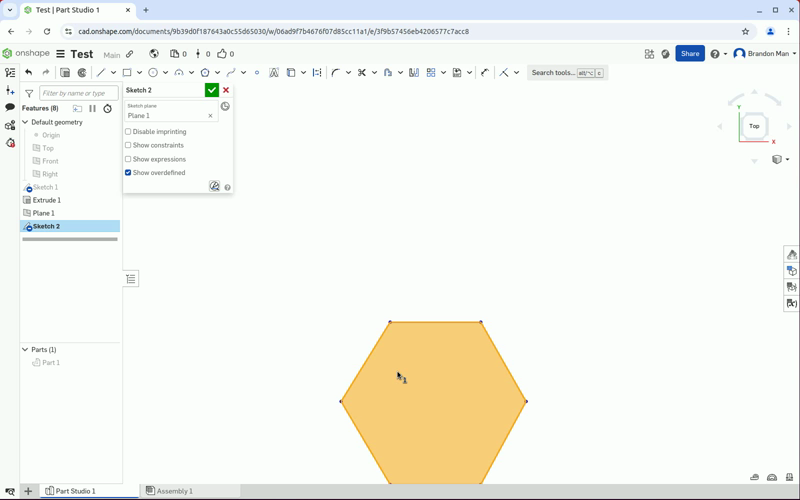
scroll(-6)
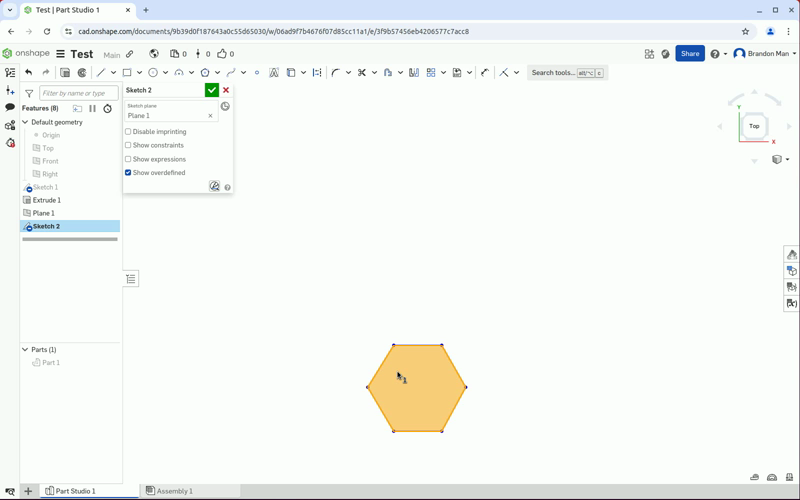
scroll(-6)
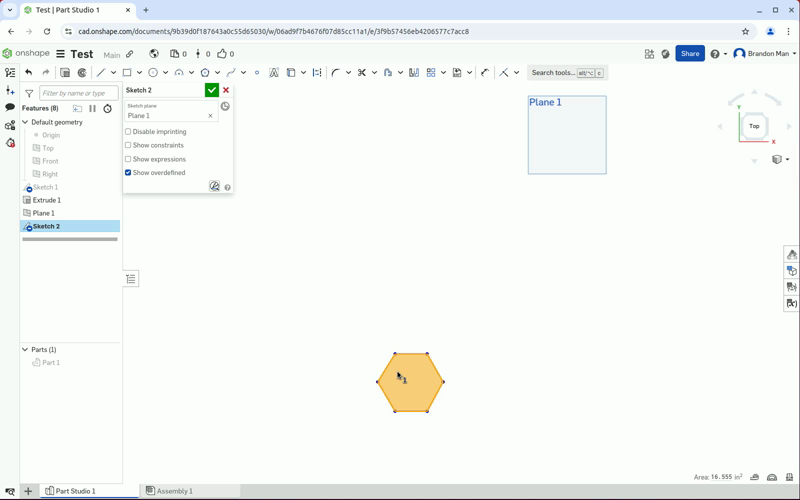
scroll(-6)
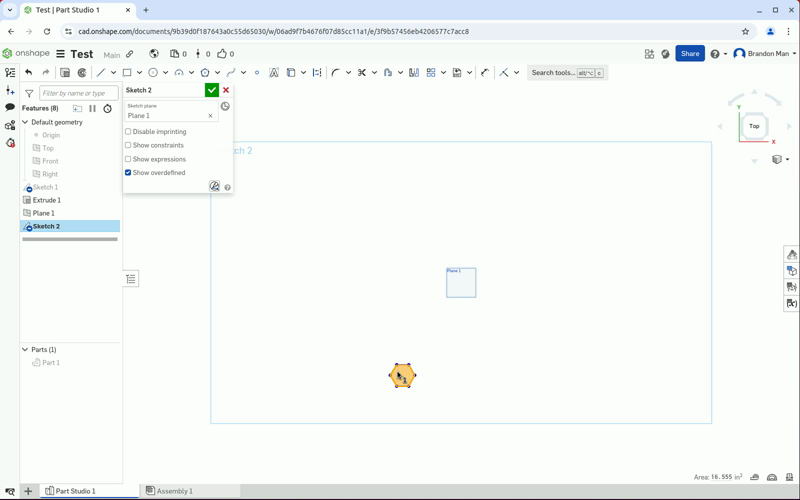
mouse_move(73, 352)
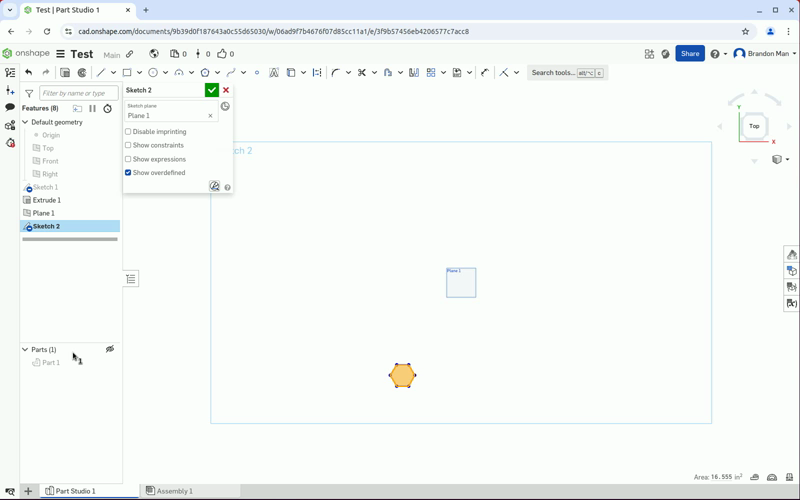
key(shift+y)
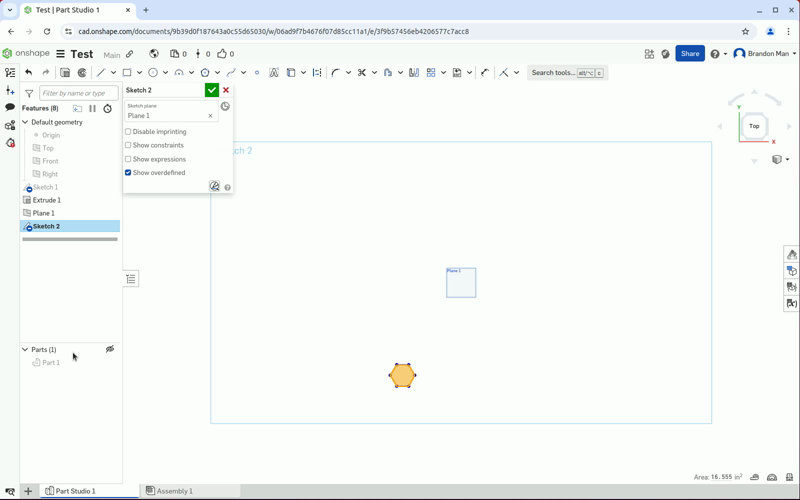
key(shift+e)
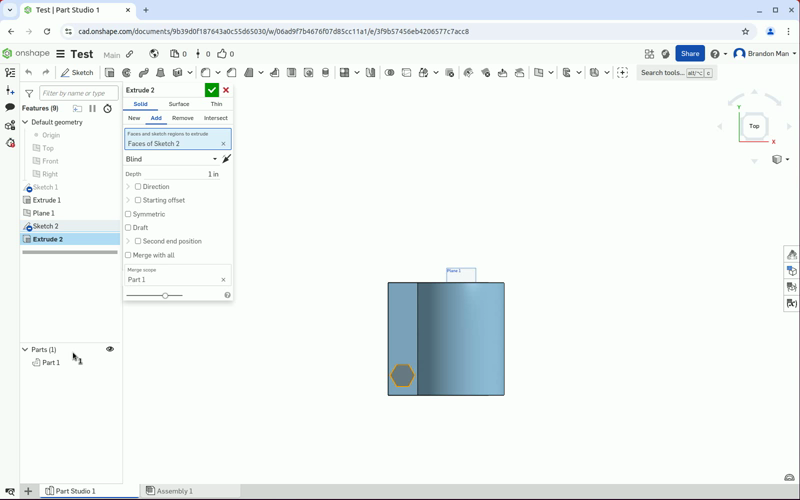
mouse_move(143, 106)
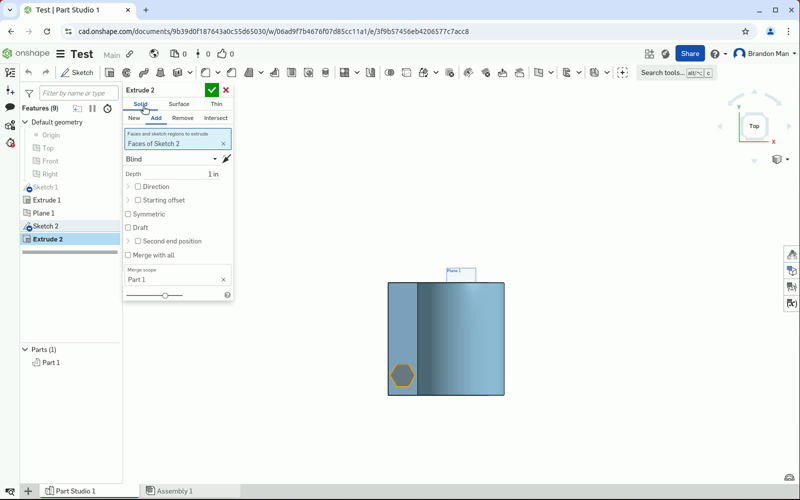
click(143, 106)
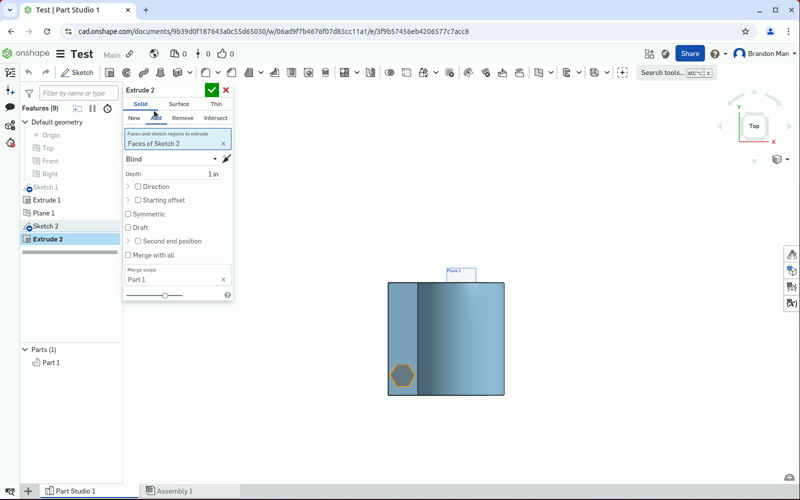
mouse_move(186, 120)
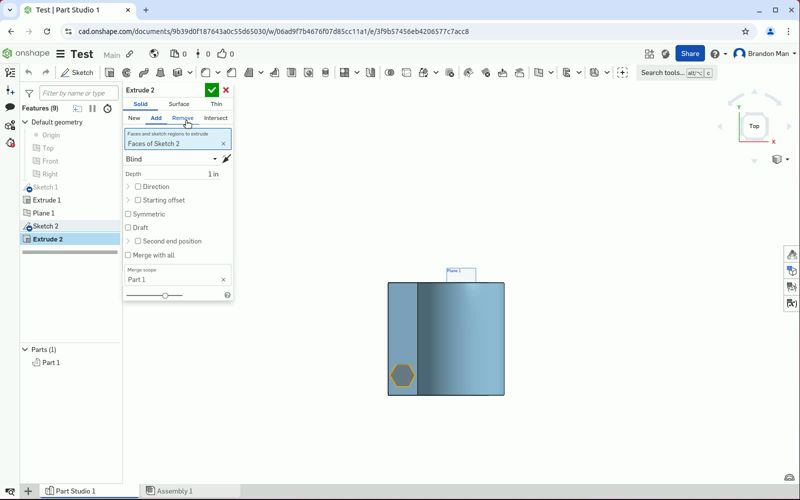
click(186, 120)
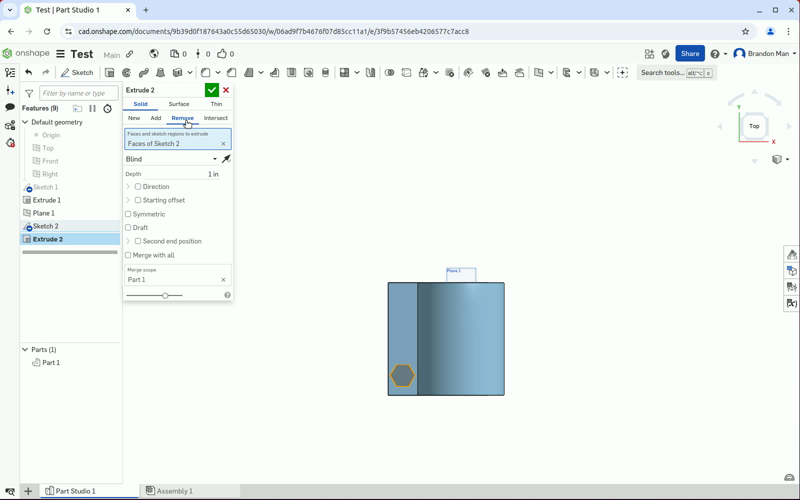
key(tab, 4)
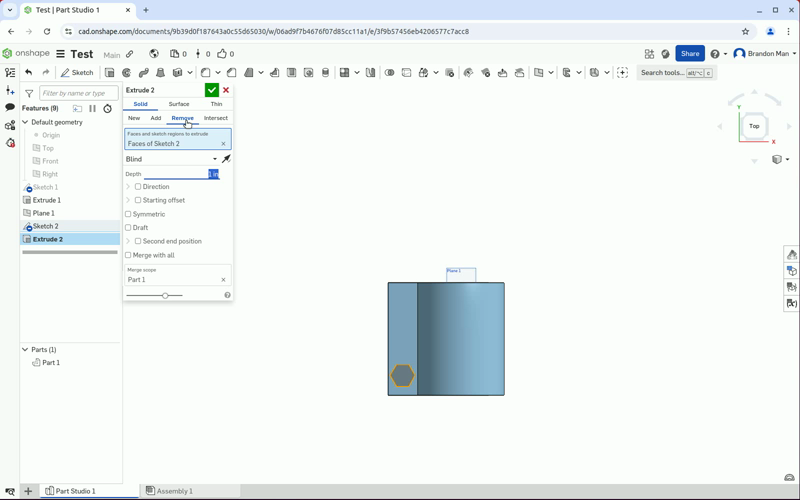
text(0.481)
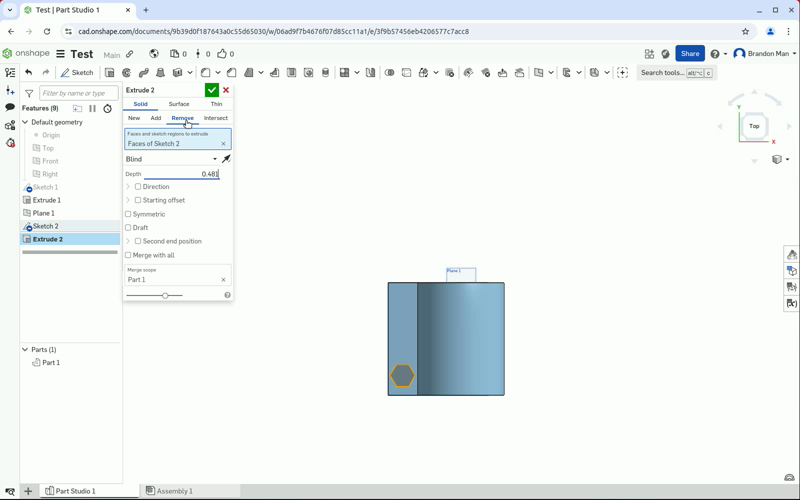
key(tab, 6)
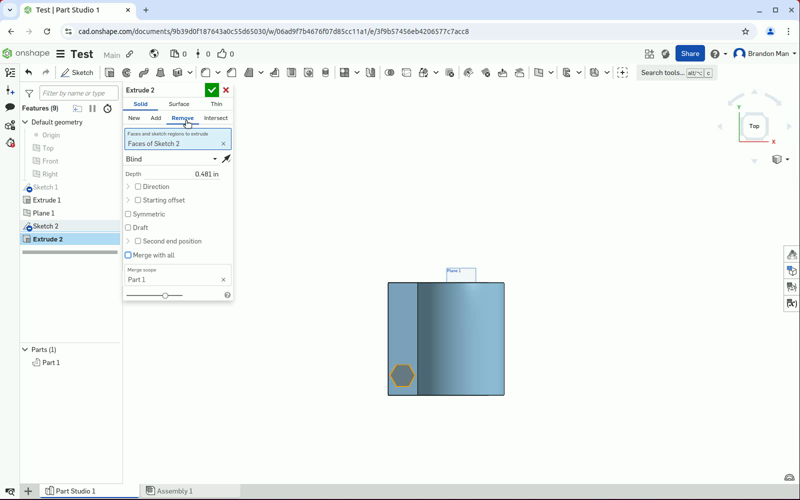
key(space)
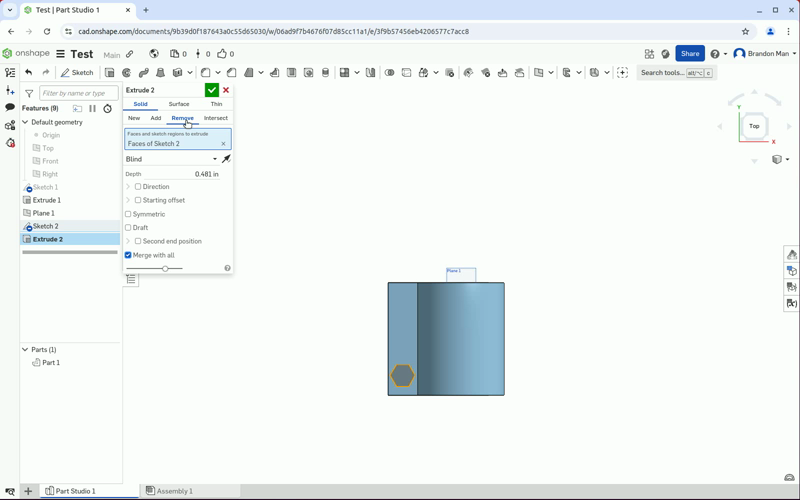
key(enter)
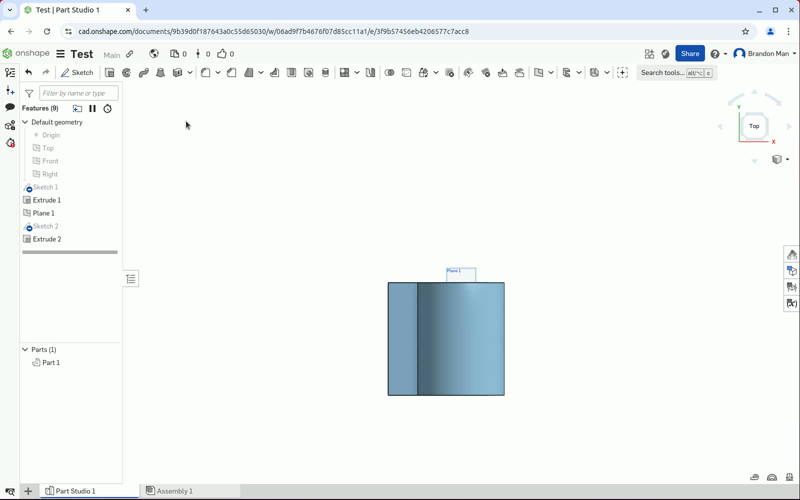
key(shift+h)
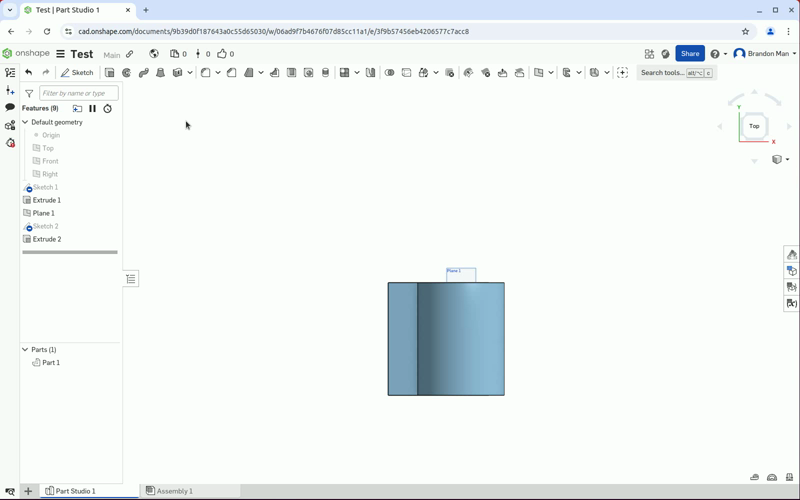
key(shift+h)
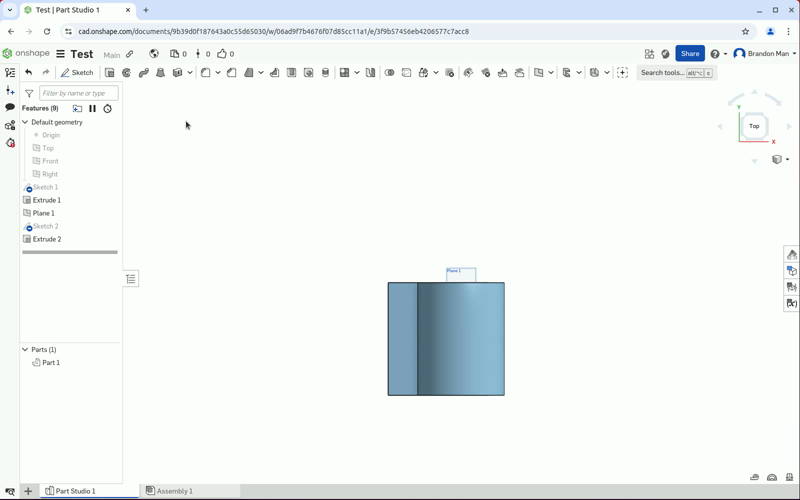
mouse_move(73, 189)
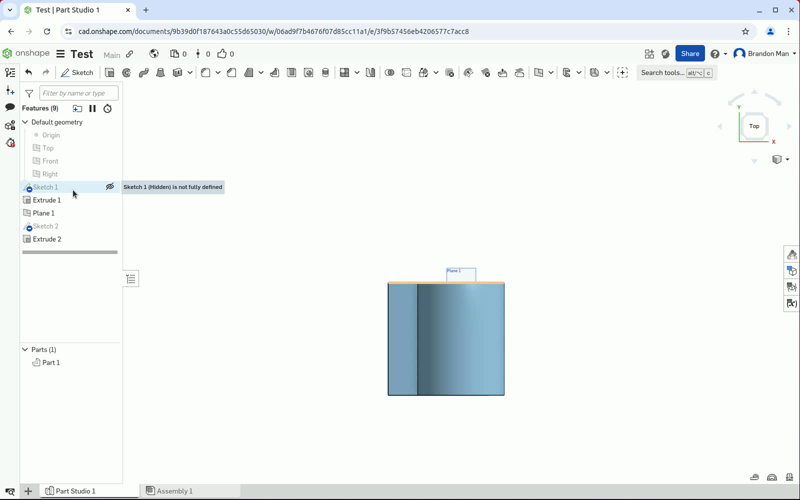
click(73, 189)
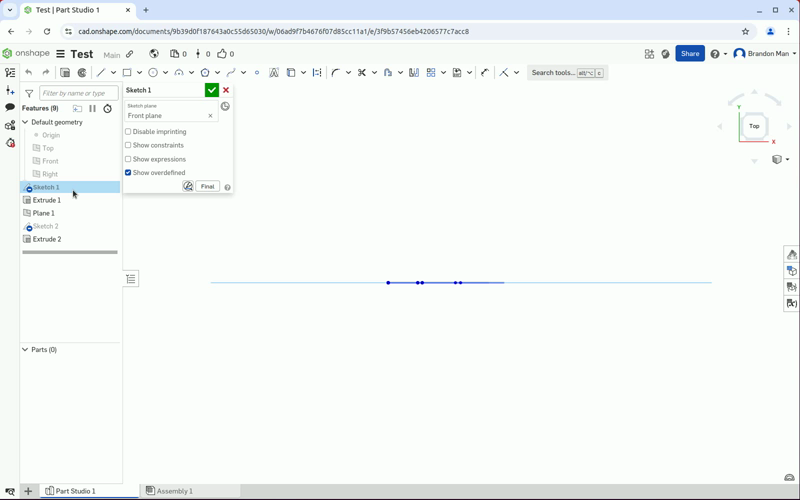
mouse_move(229, 92)
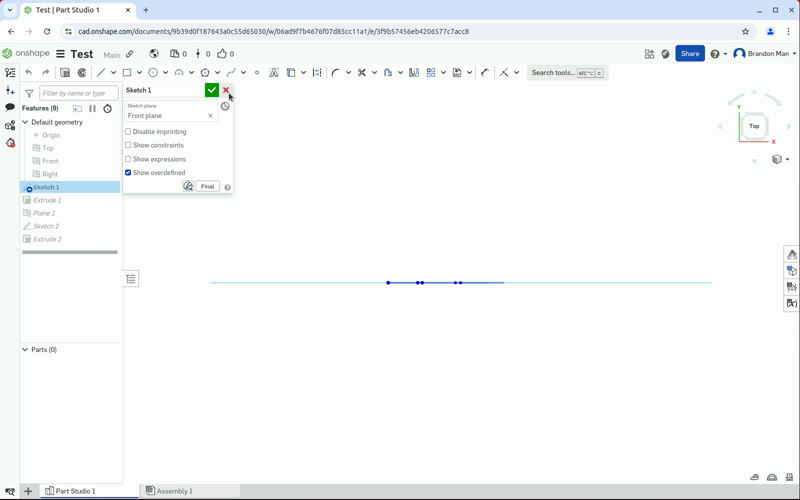
click(229, 92)
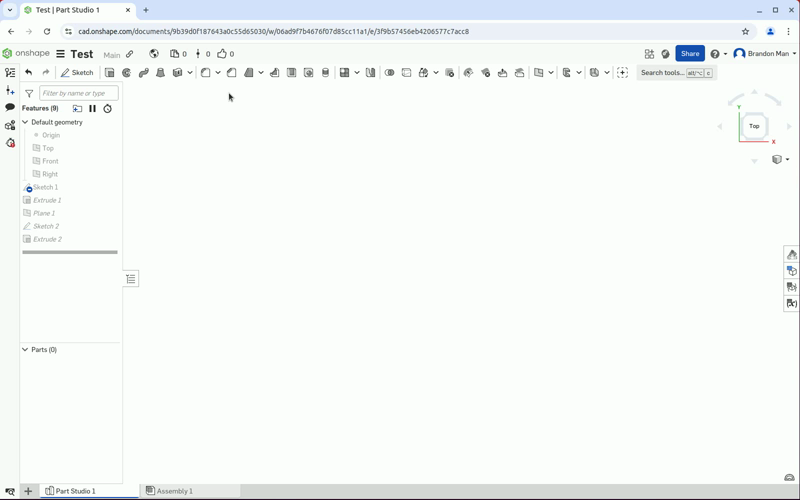
key(shift+s)
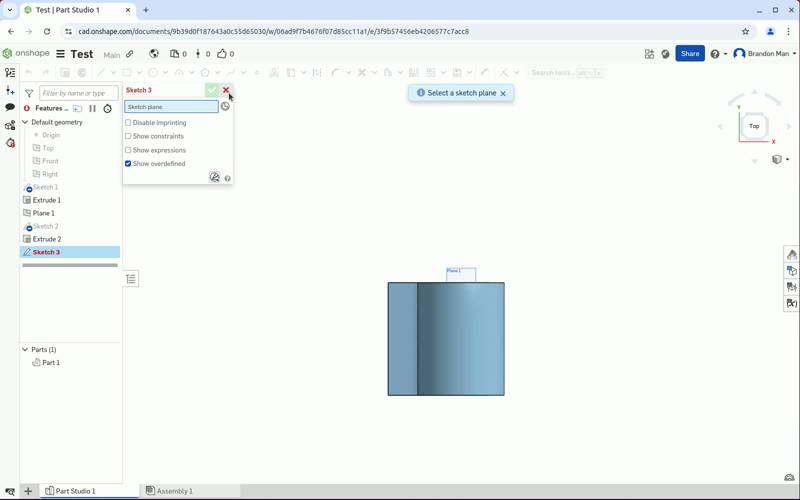
mouse_move(73, 215)
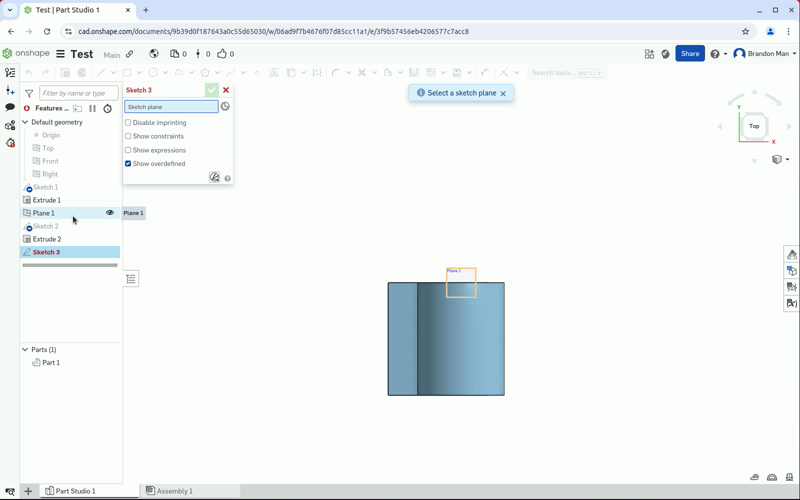
click(73, 215)
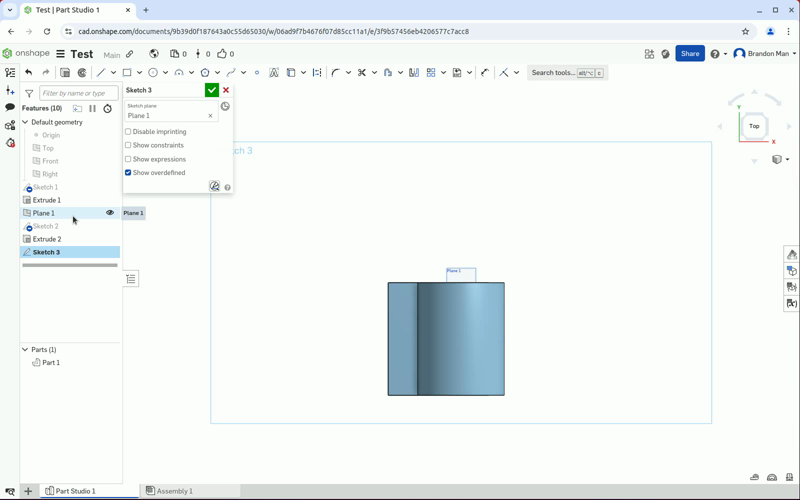
mouse_move(73, 352)
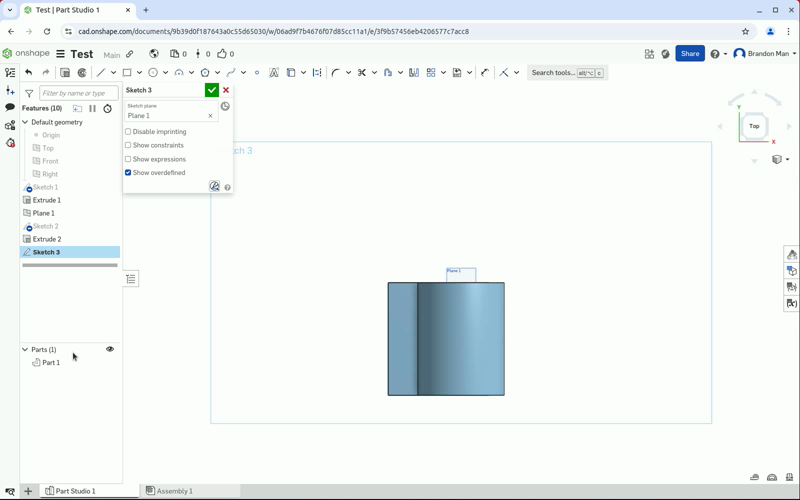
key(y)
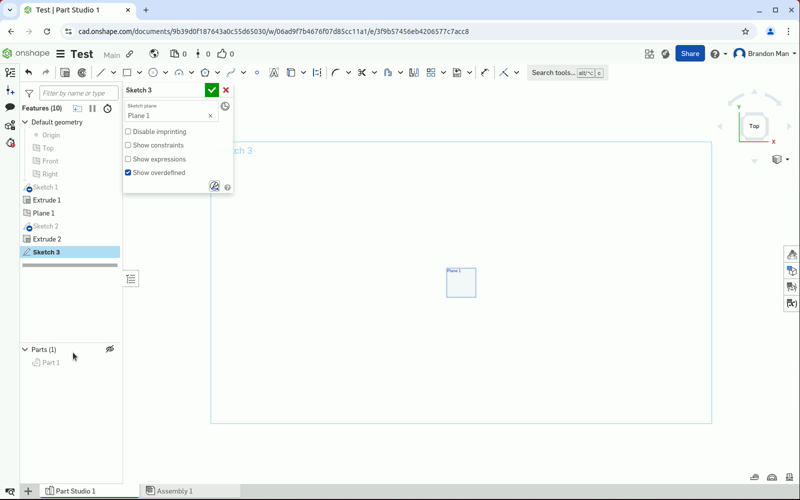
key(l)
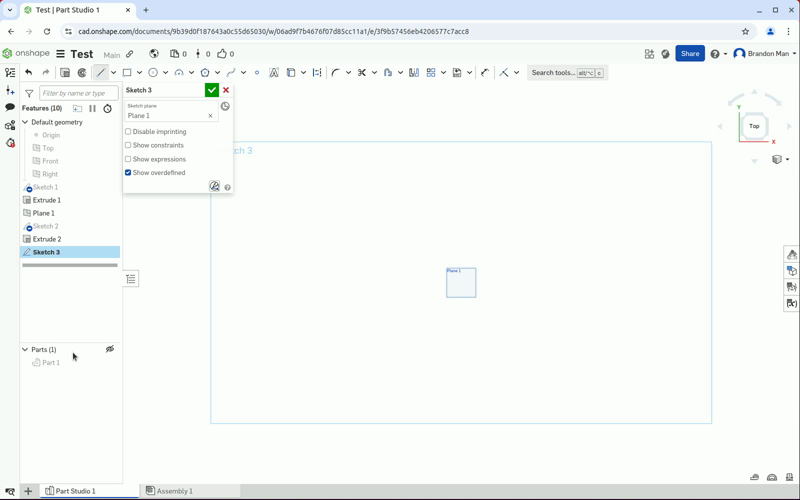
key_down(shift)
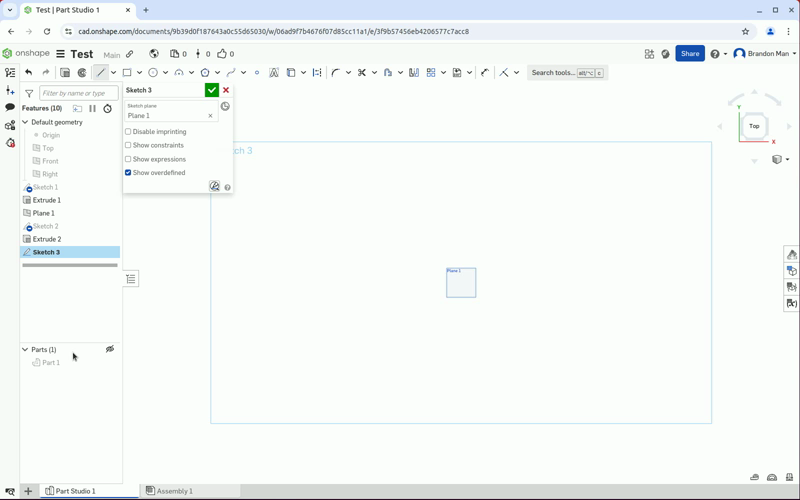
mouse_move(390, 303)
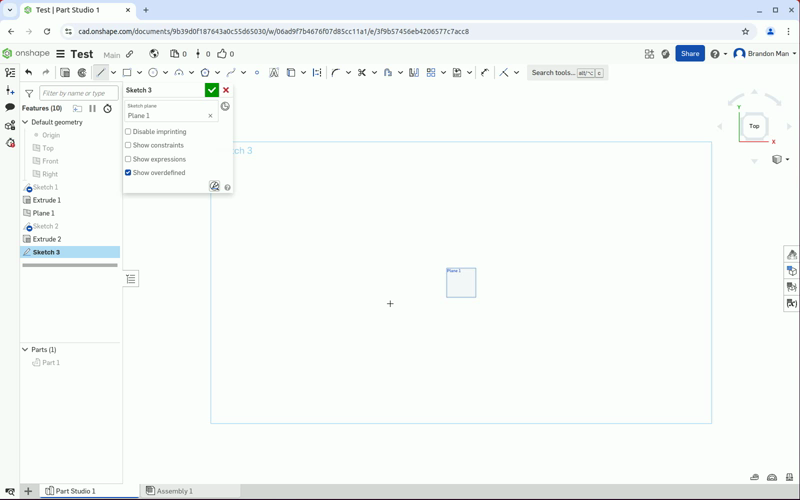
click(390, 303)
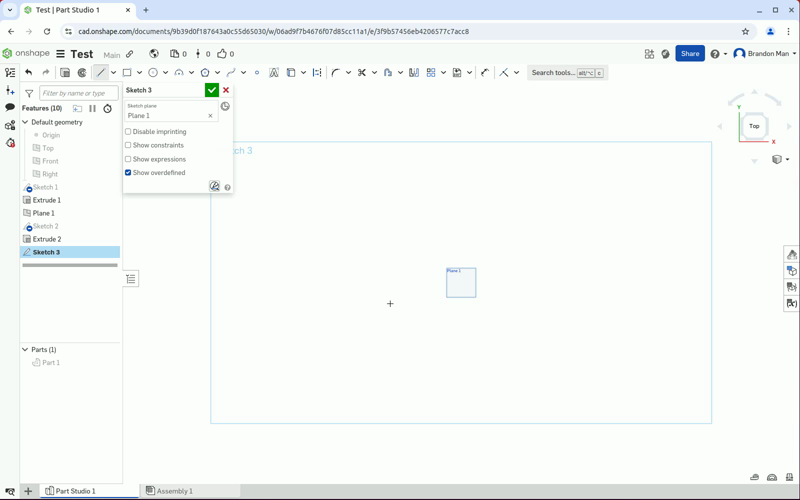
key_up(shift)
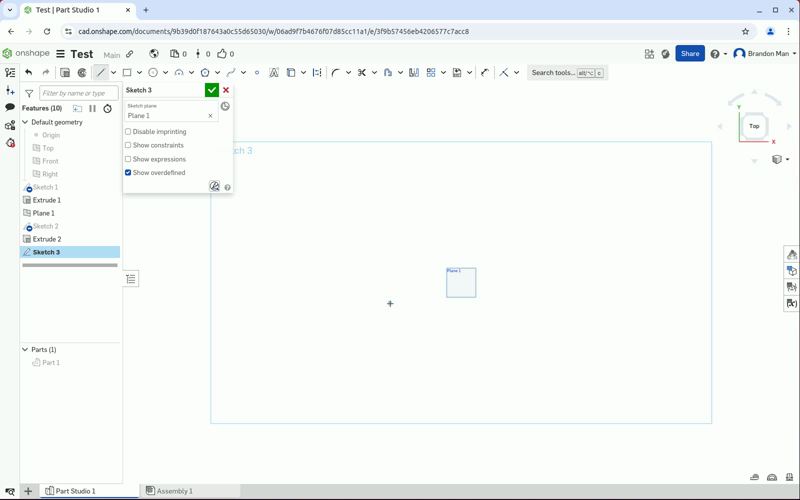
key_down(shift)
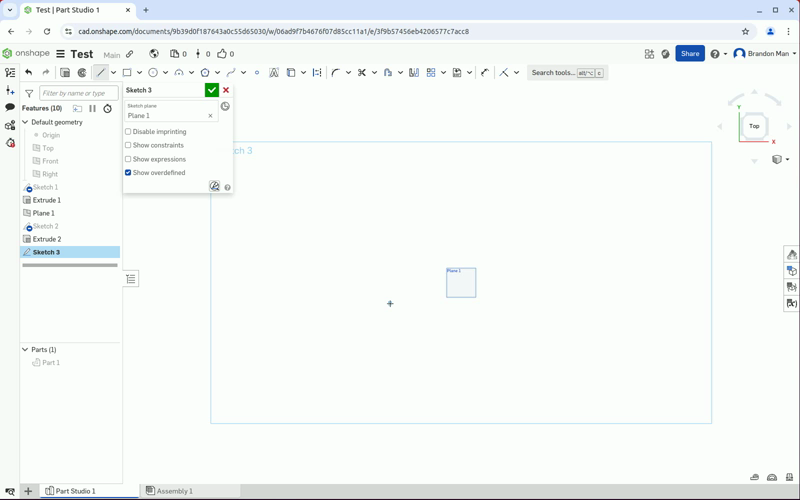
mouse_move(420, 303)
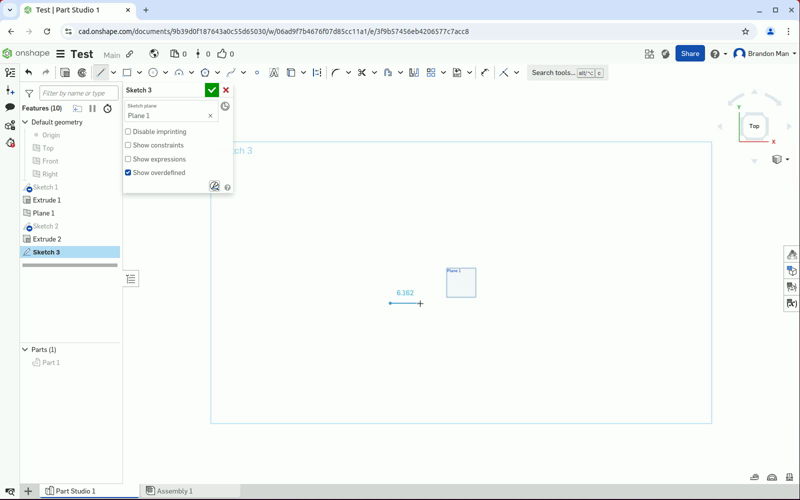
mouse_move(396, 313)
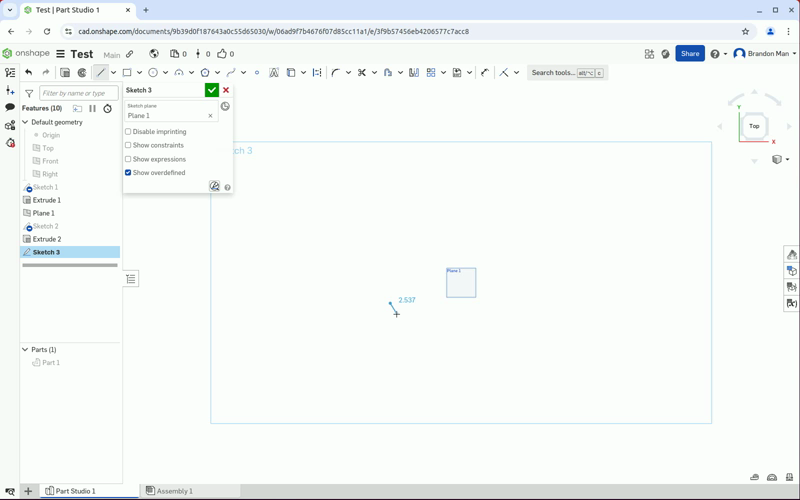
click(396, 313)
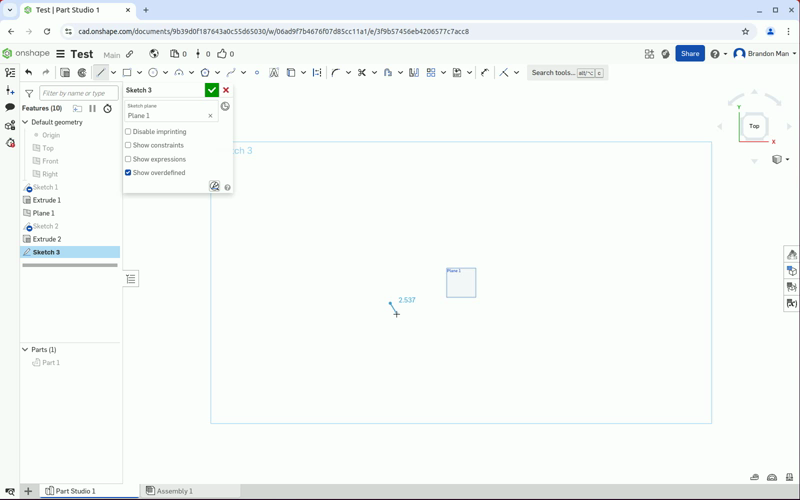
key_up(shift)
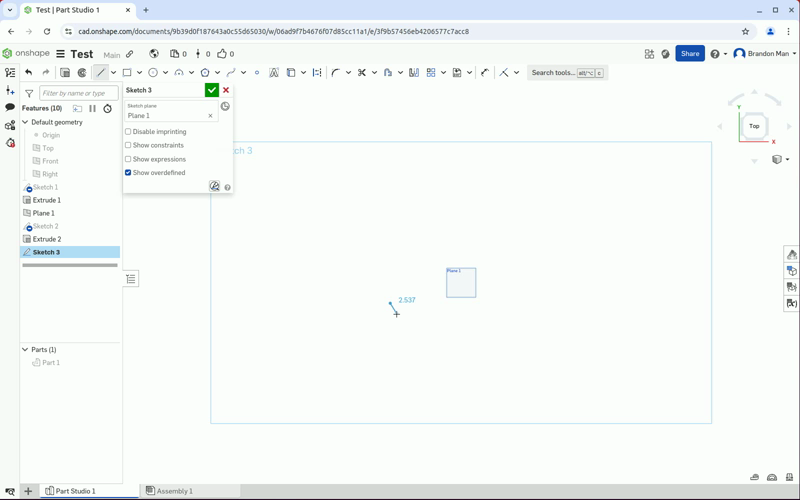
key_down(shift)
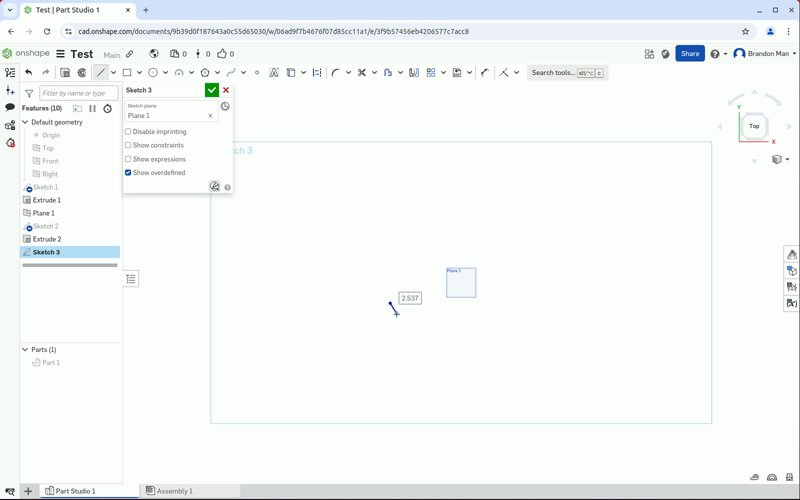
mouse_move(426, 313)
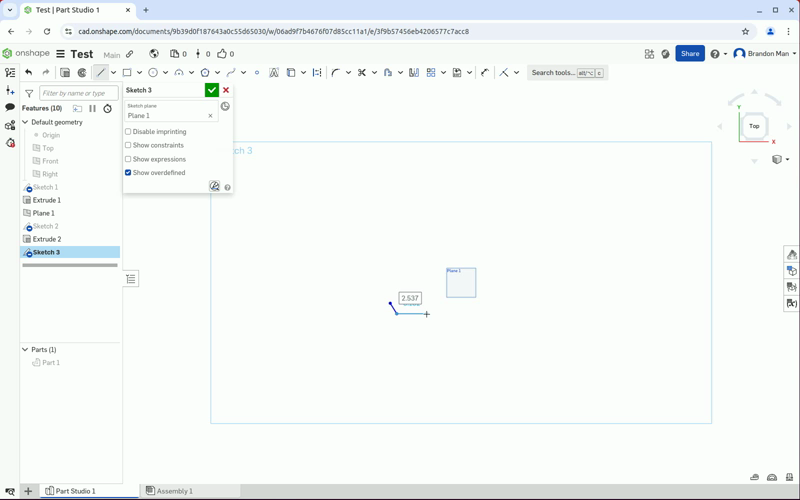
mouse_move(408, 313)
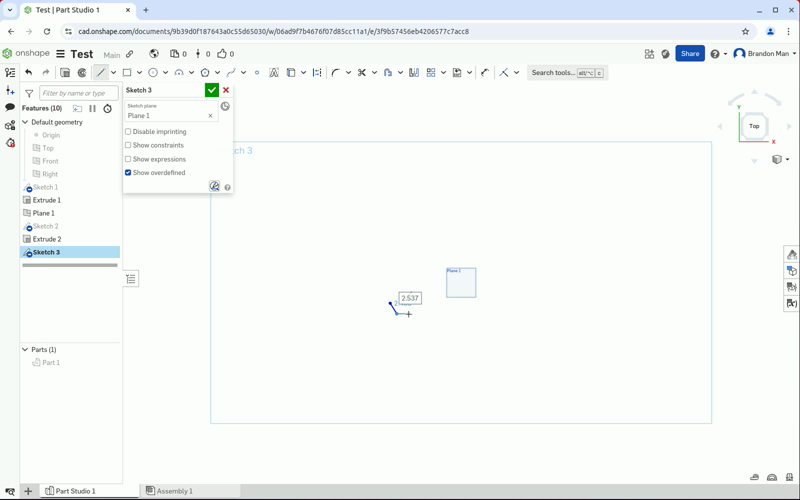
click(408, 313)
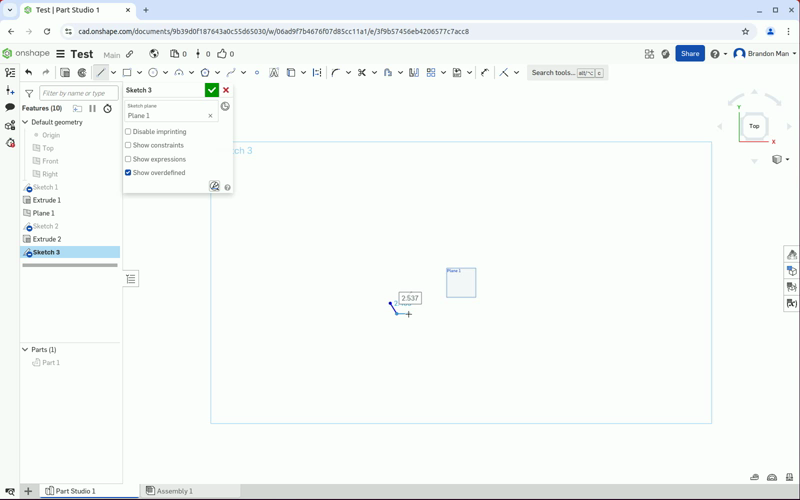
key_up(shift)
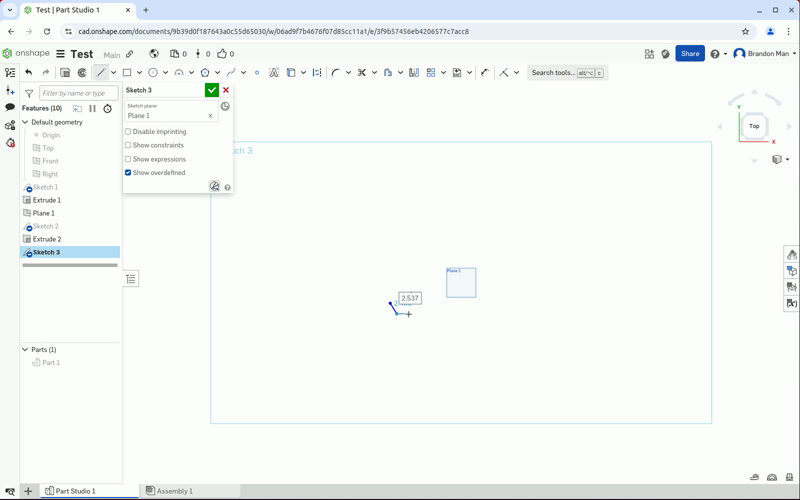
key_down(shift)
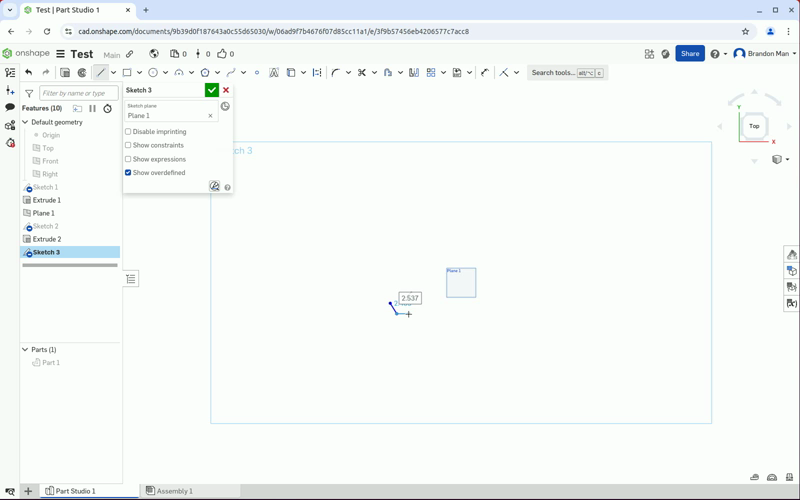
mouse_move(438, 313)
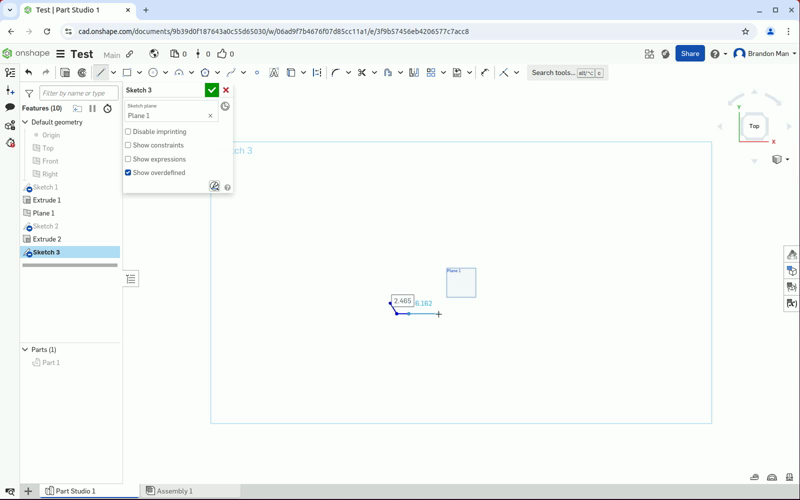
mouse_move(414, 303)
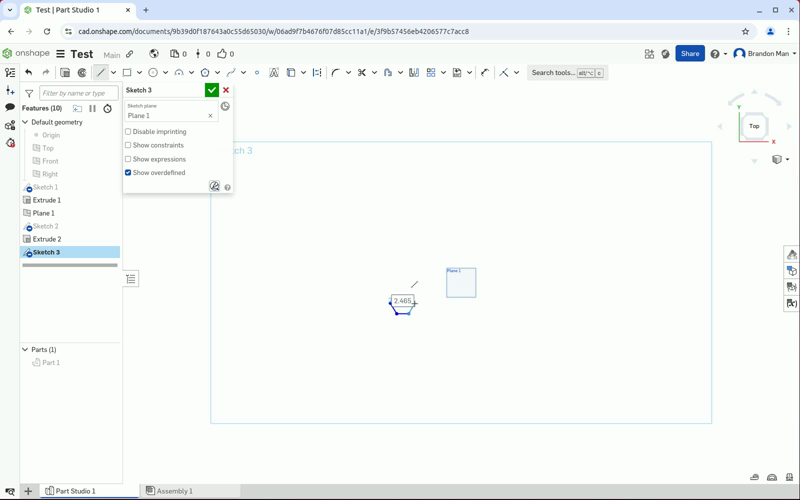
click(414, 303)
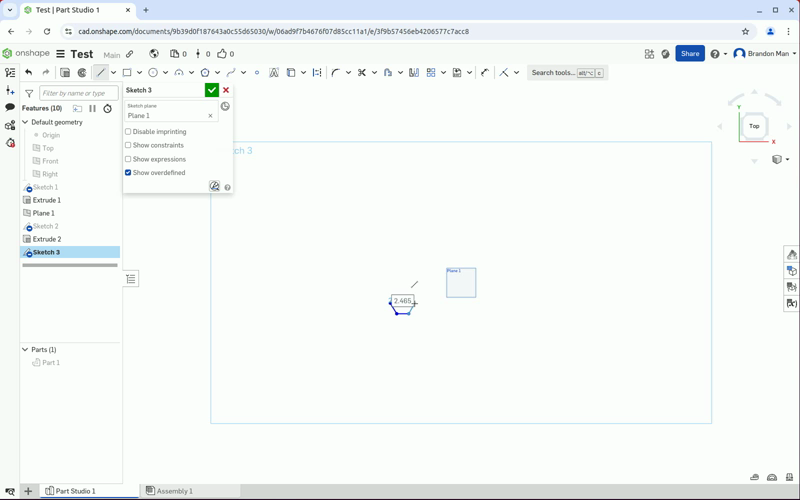
key_up(shift)
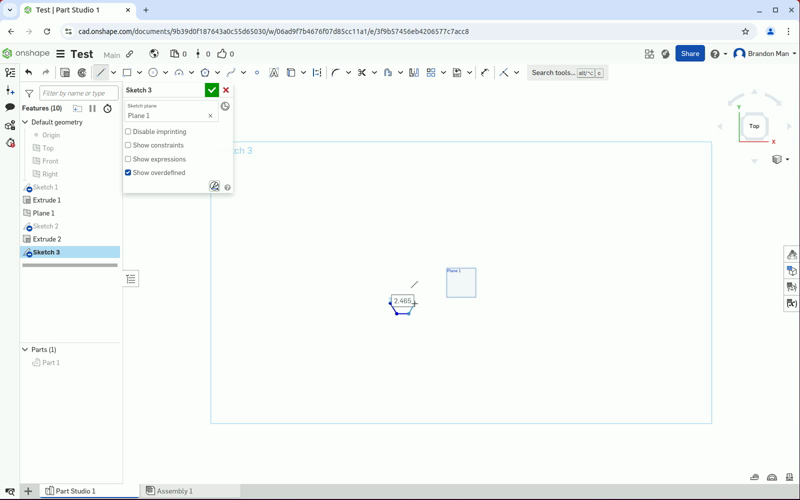
key_down(shift)
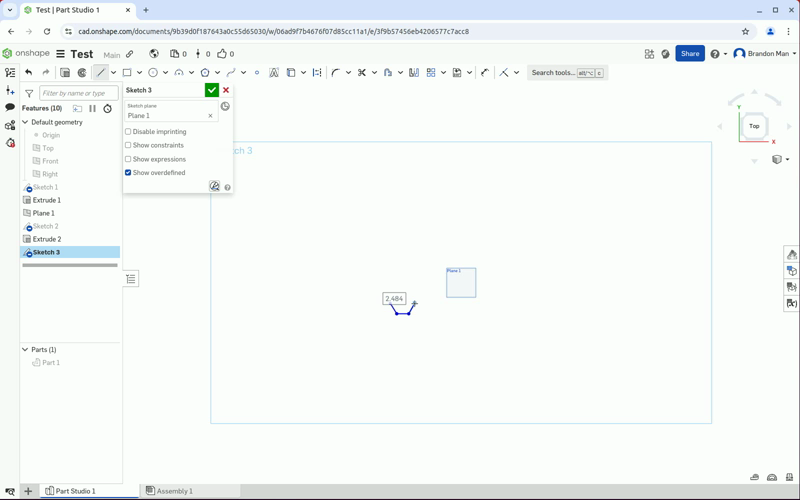
mouse_move(444, 303)
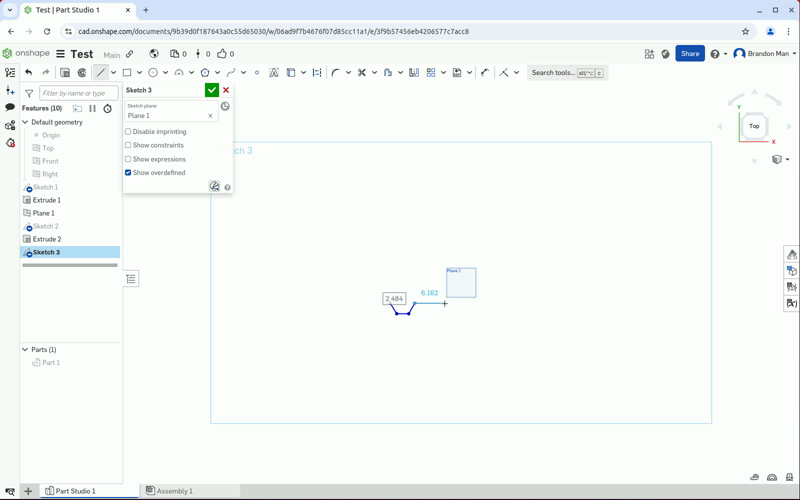
mouse_move(408, 292)
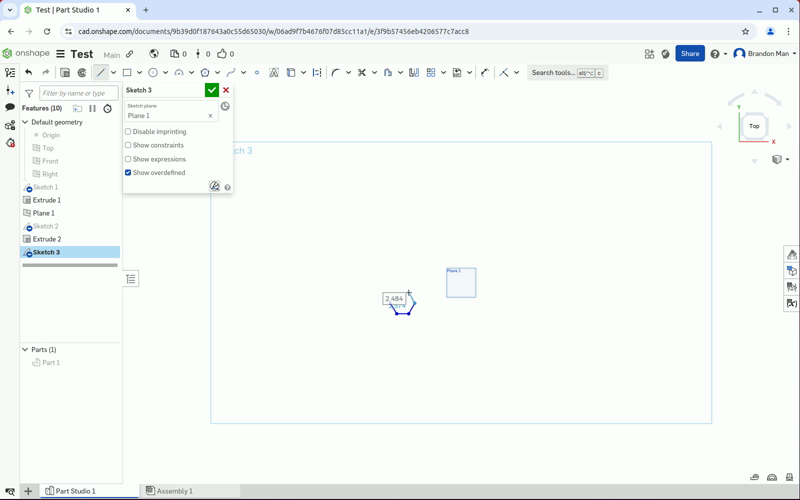
click(408, 292)
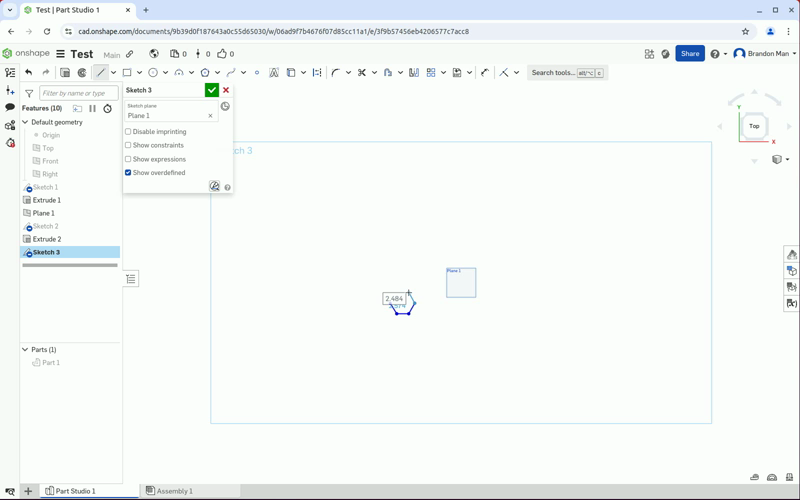
key_up(shift)
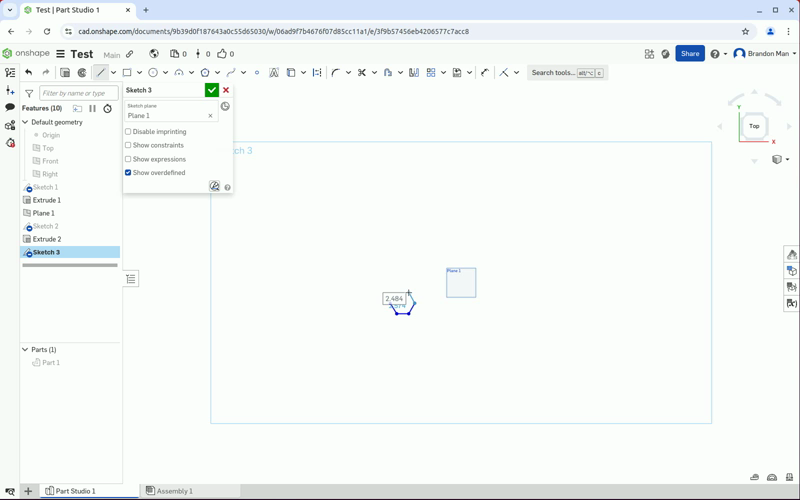
key_down(shift)
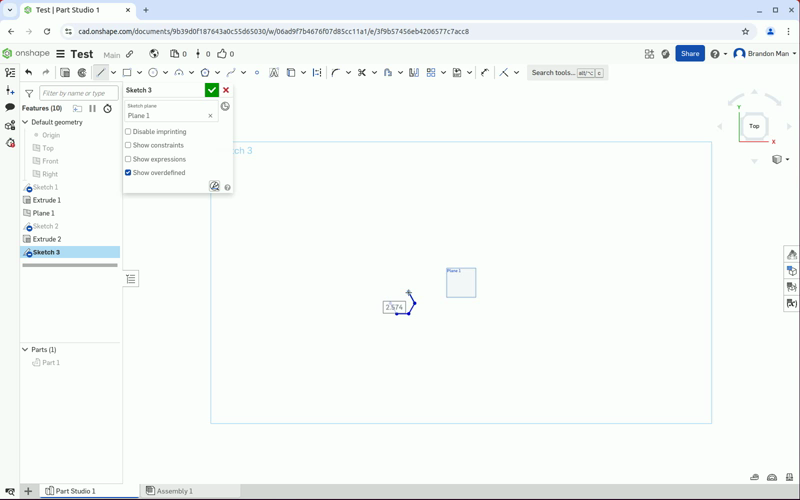
mouse_move(438, 292)
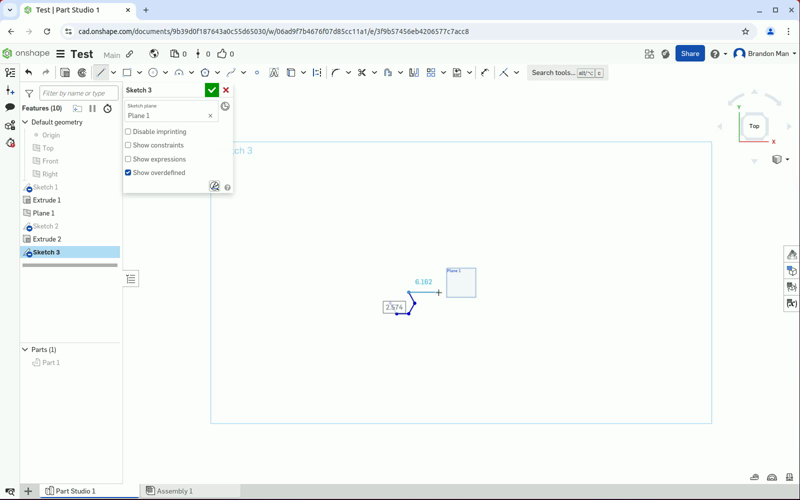
mouse_move(396, 292)
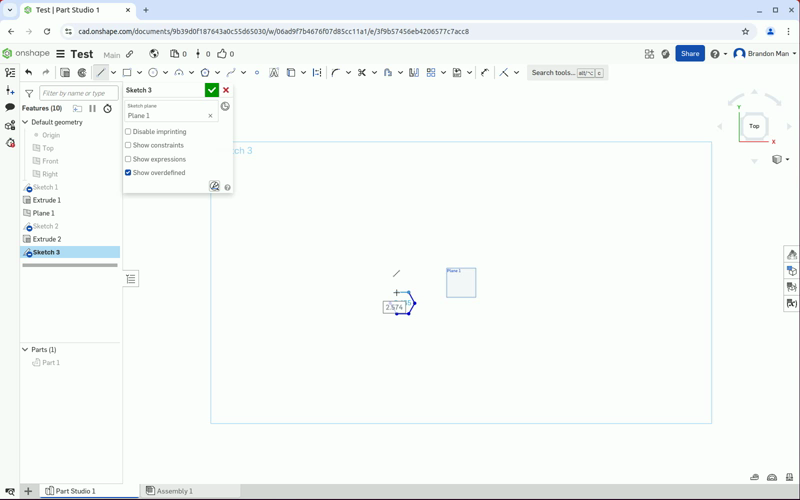
click(396, 292)
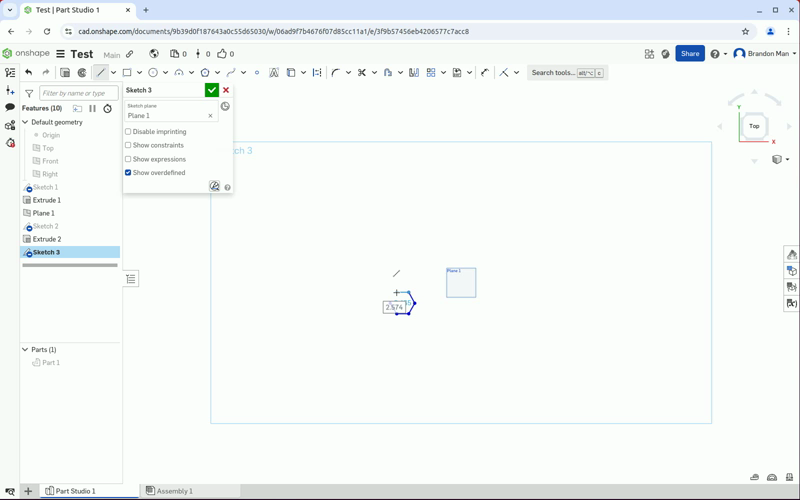
key_up(shift)
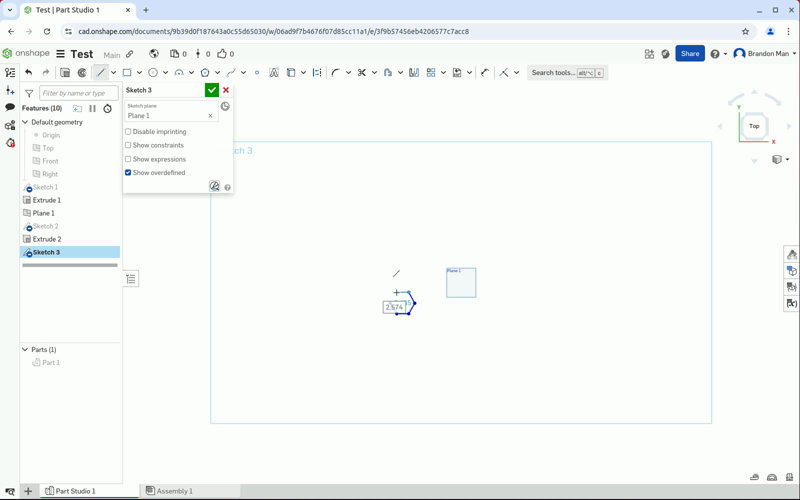
mouse_move(426, 292)
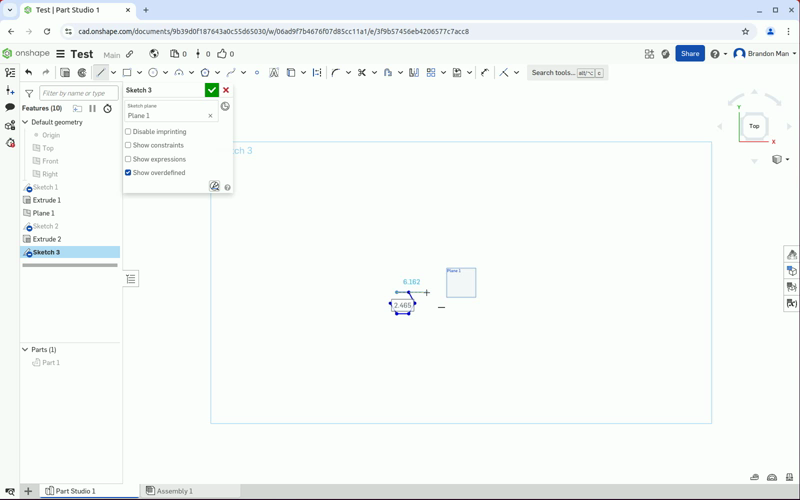
key_down(shift)
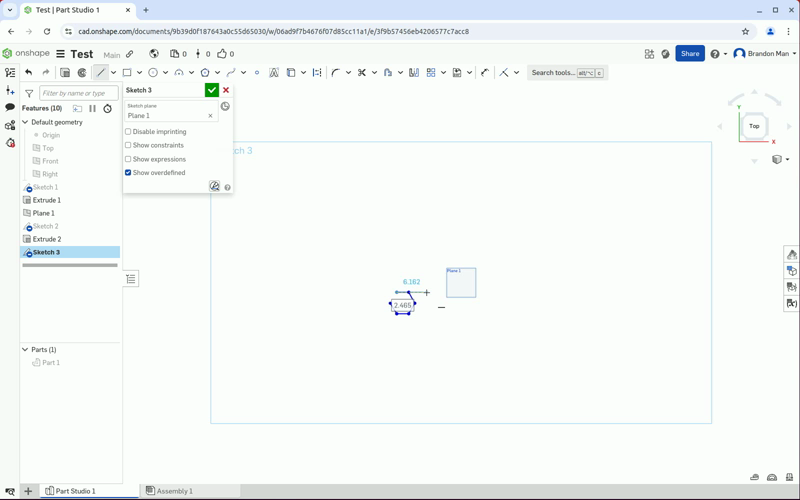
mouse_move(390, 303)
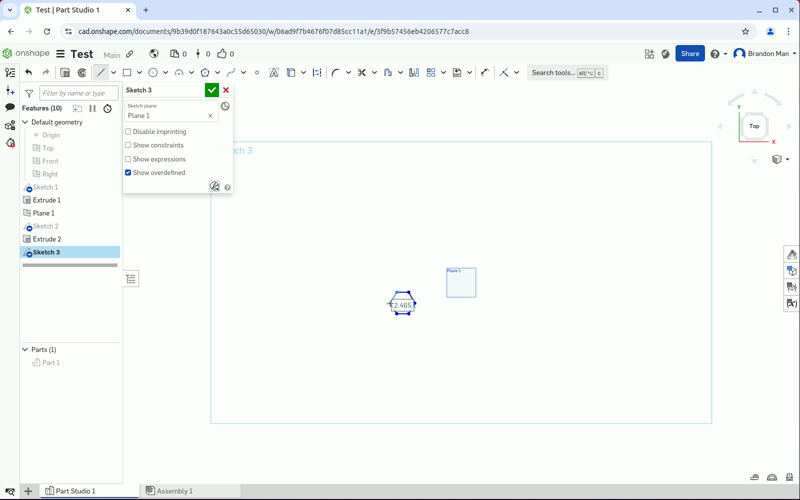
key_up(shift)
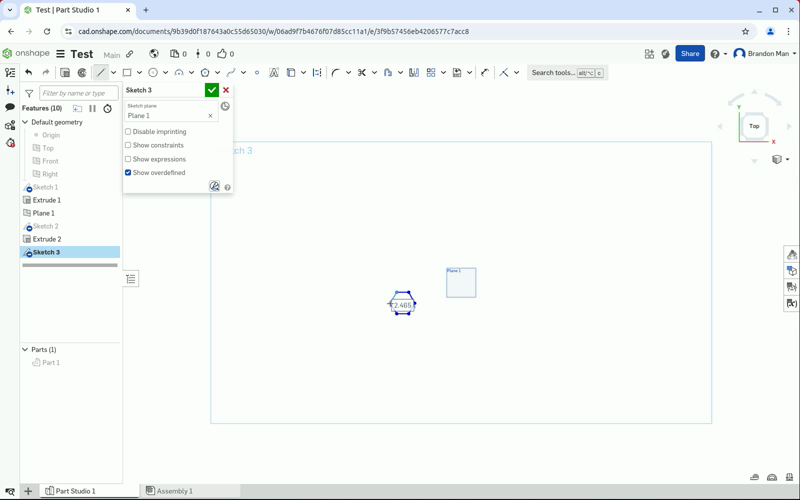
click(390, 303)
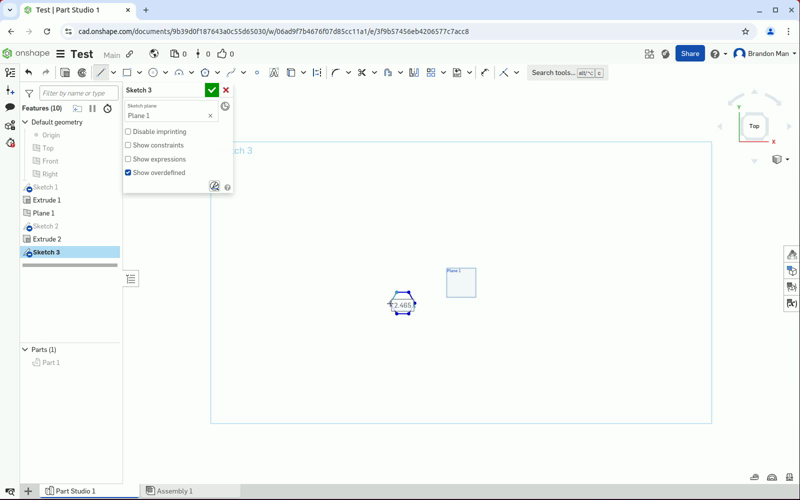
key(esc)
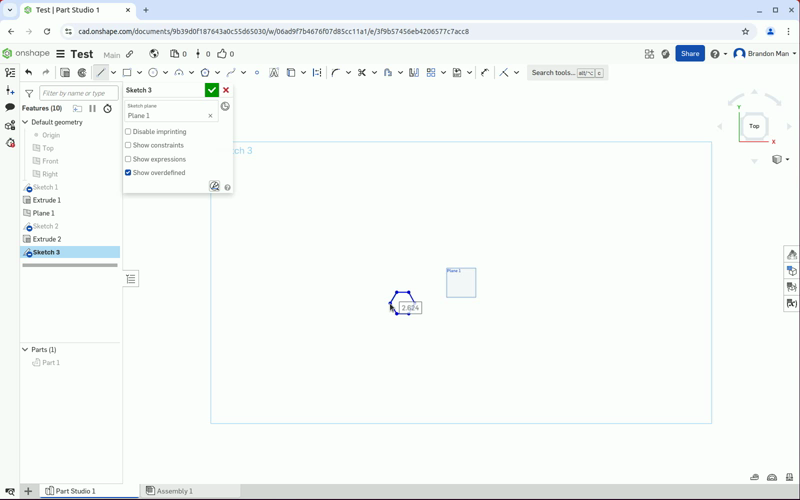
mouse_move(397, 301)
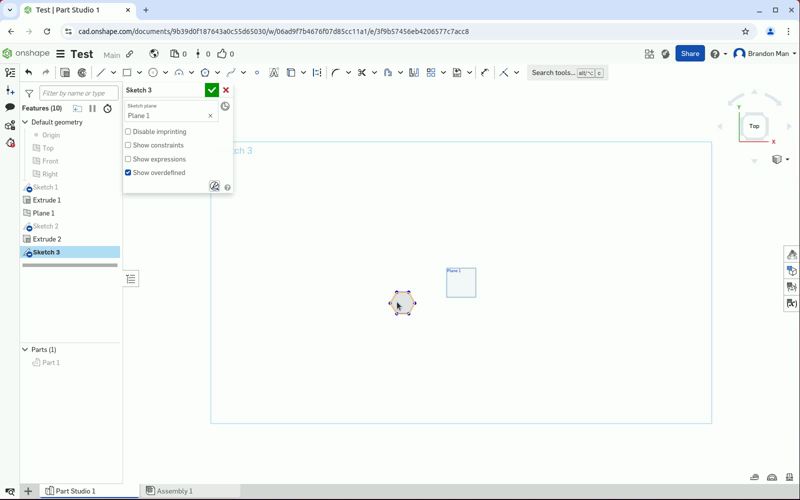
scroll(6)
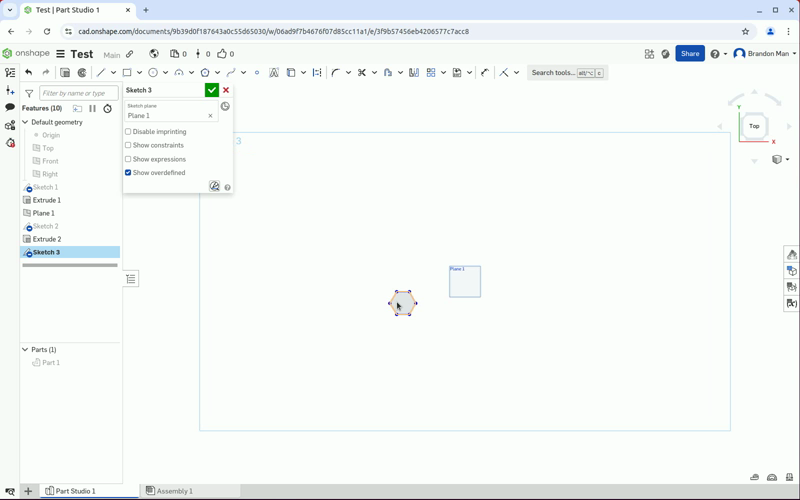
scroll(6)
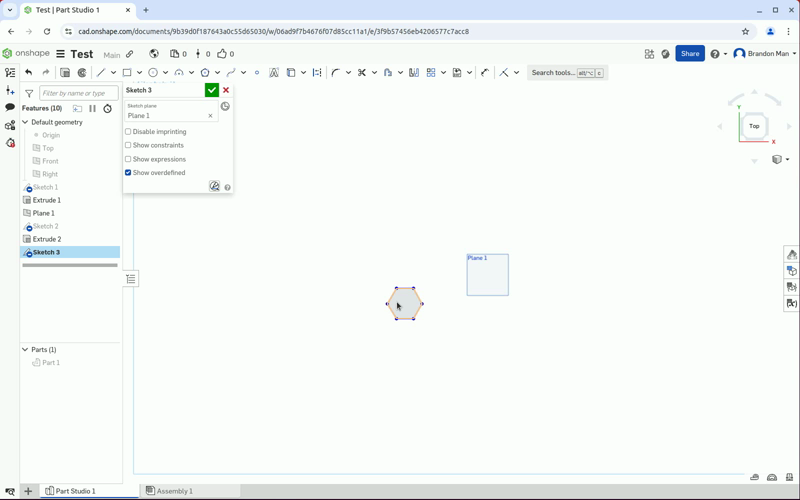
scroll(6)
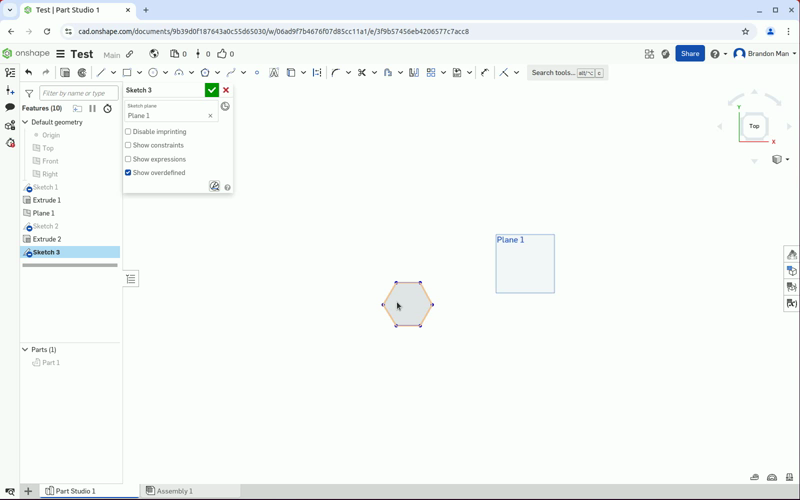
scroll(6)
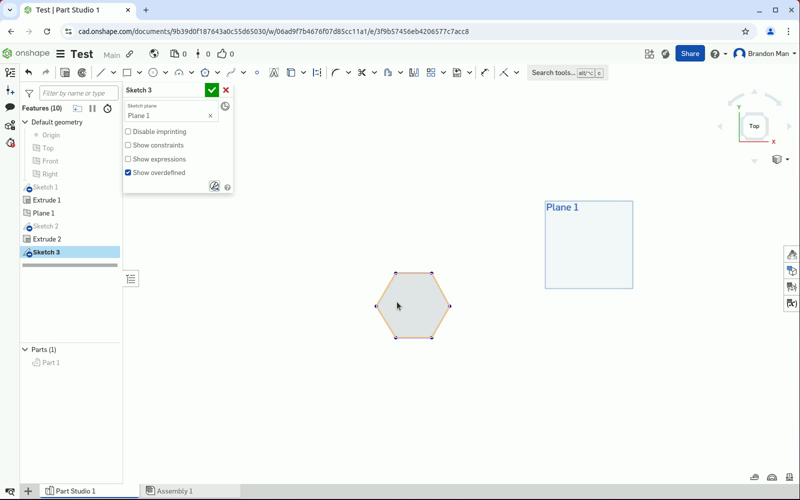
scroll(6)
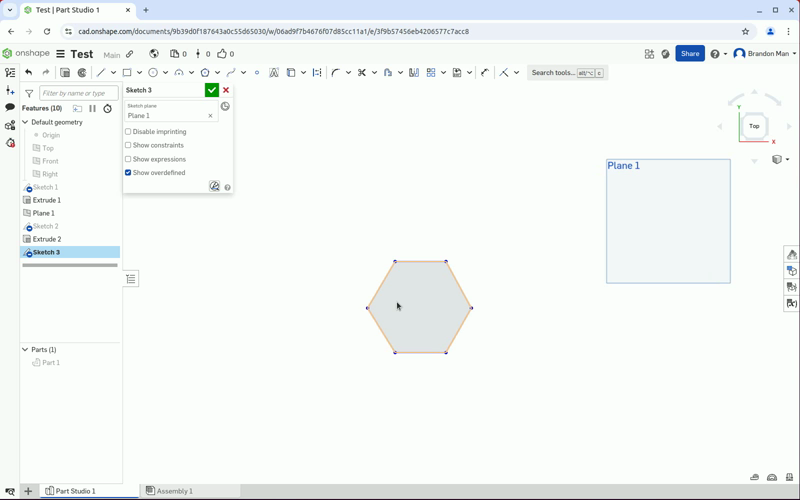
scroll(6)
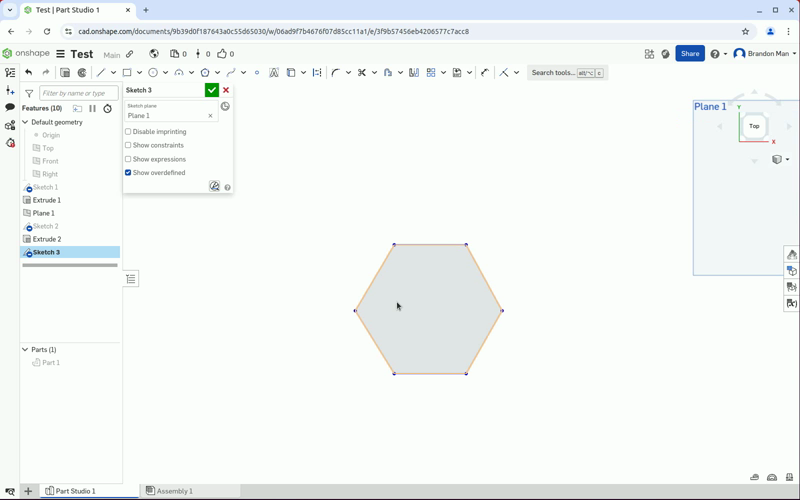
scroll(6)
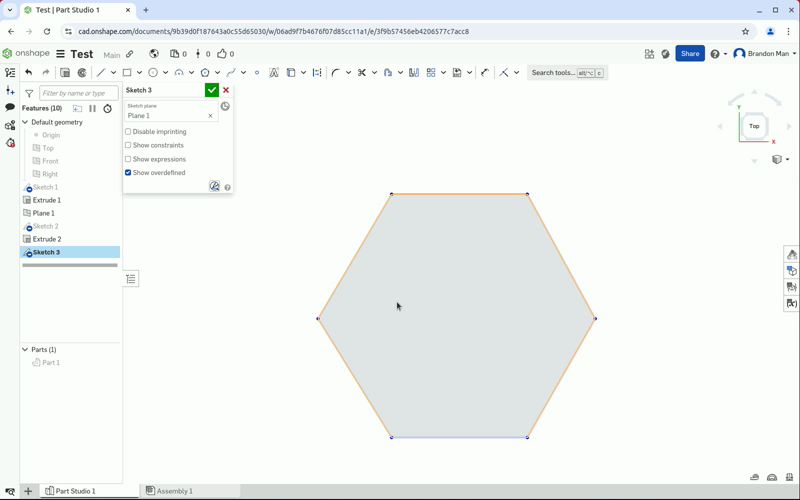
click(397, 301)
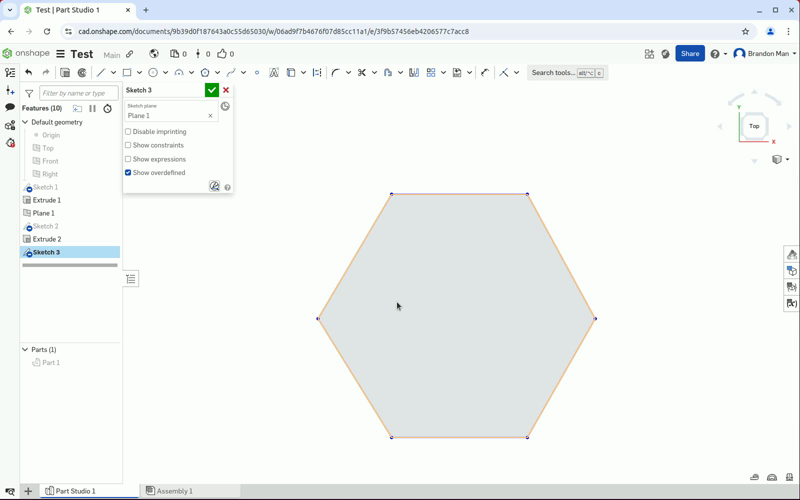
scroll(-6)
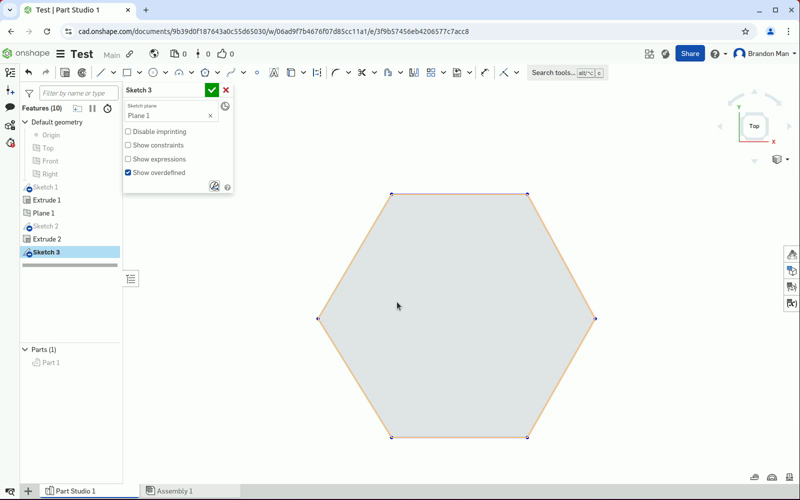
scroll(-6)
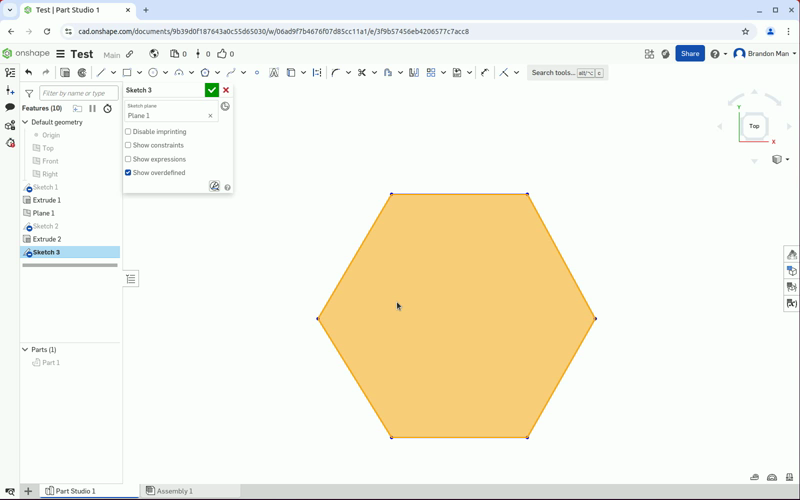
scroll(-6)
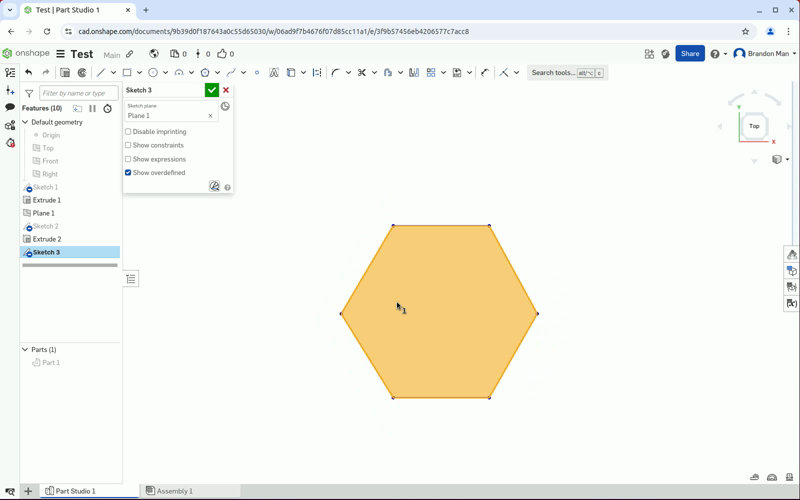
scroll(-6)
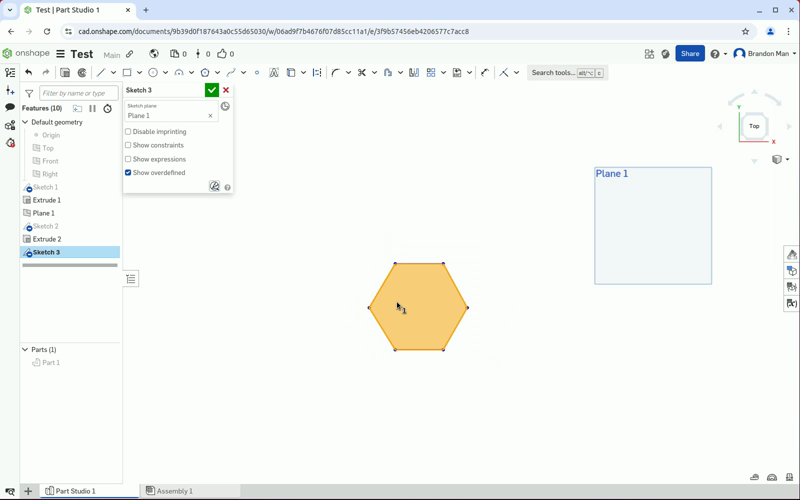
scroll(-6)
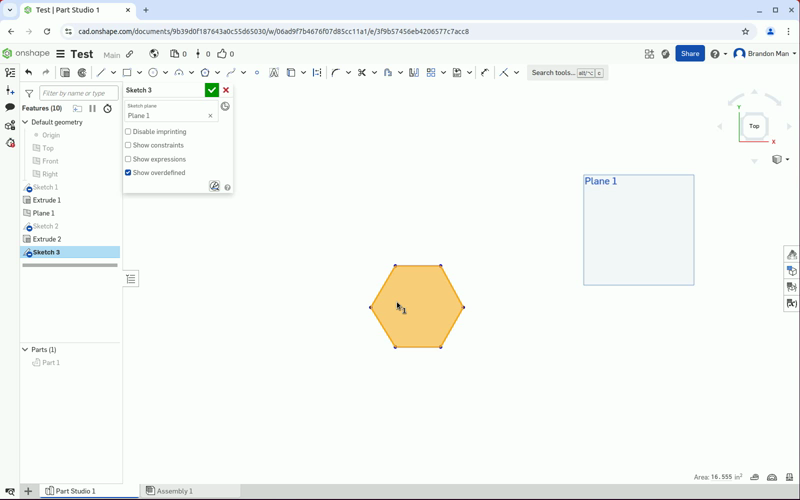
scroll(-6)
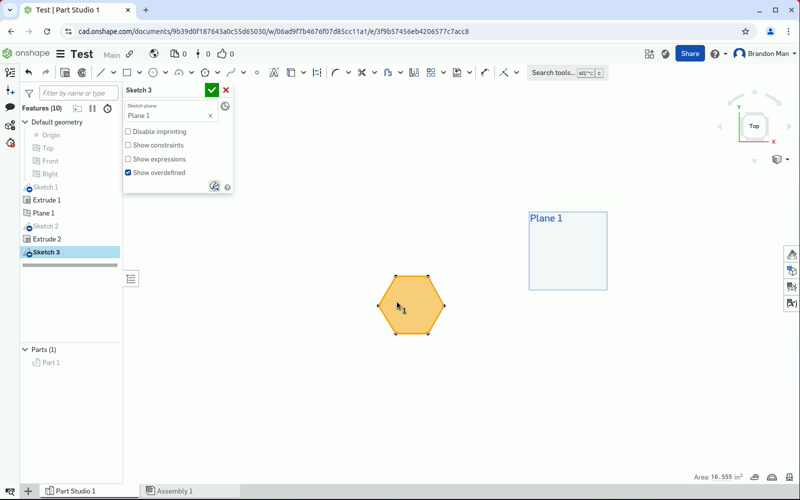
scroll(-6)
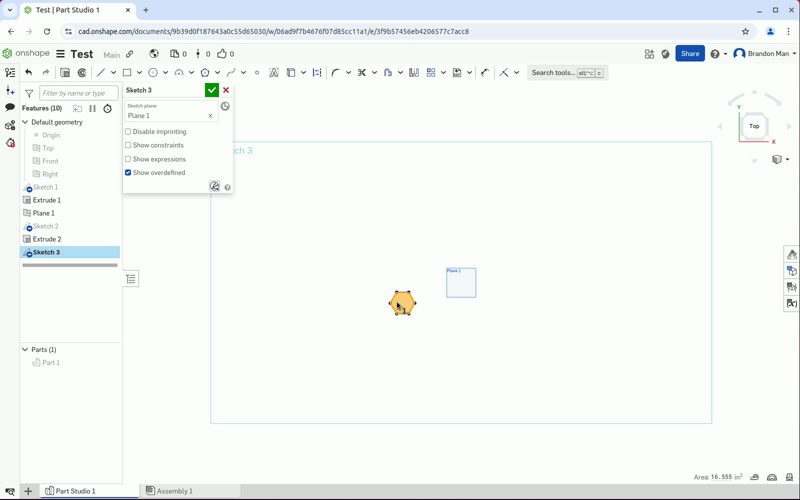
mouse_move(73, 352)
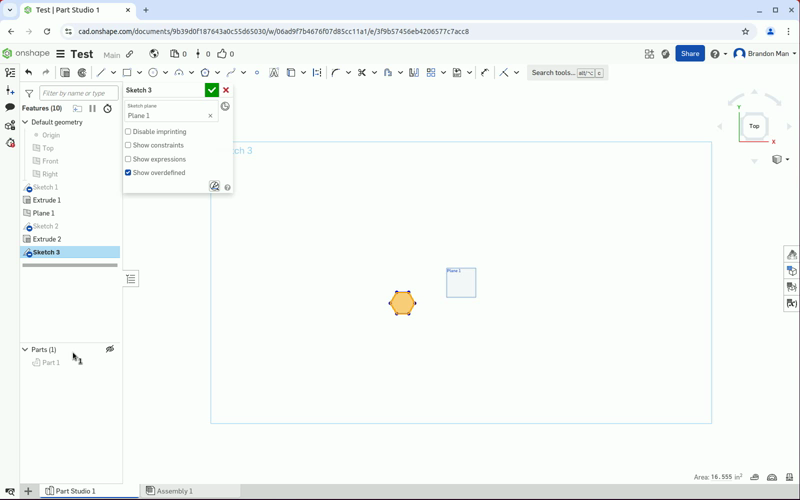
key(shift+y)
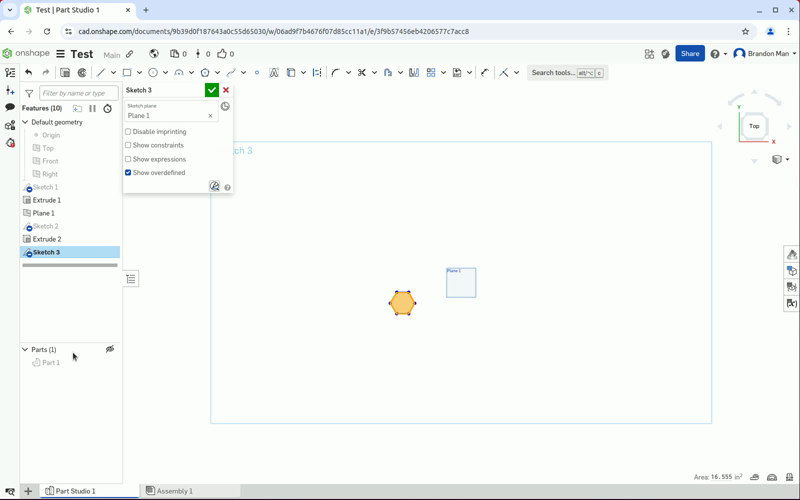
key(shift+e)
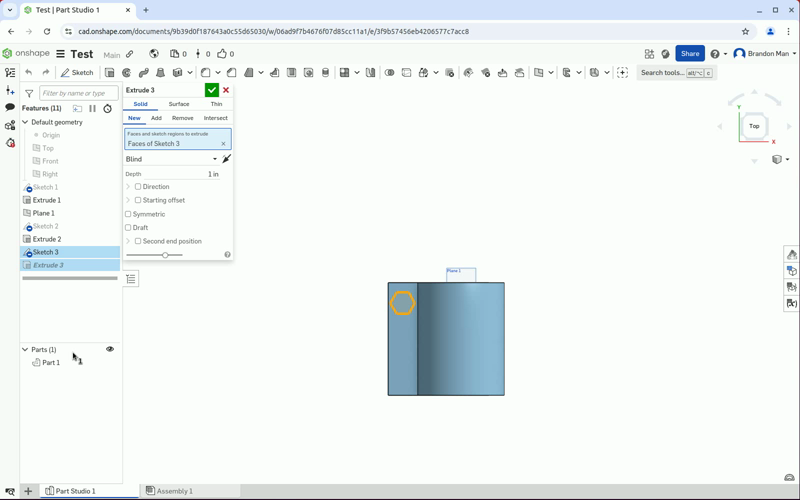
mouse_move(143, 106)
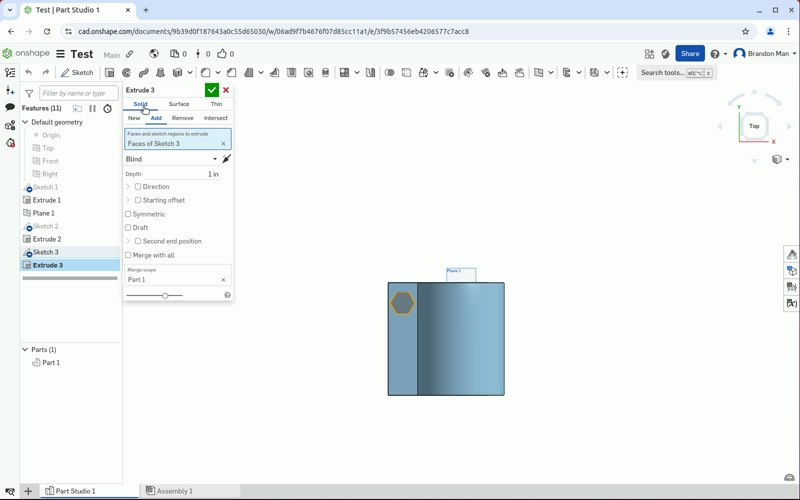
click(143, 106)
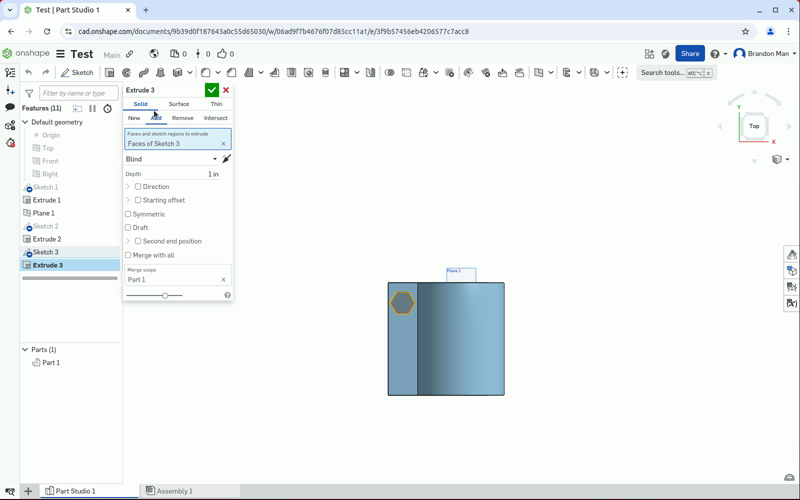
mouse_move(186, 120)
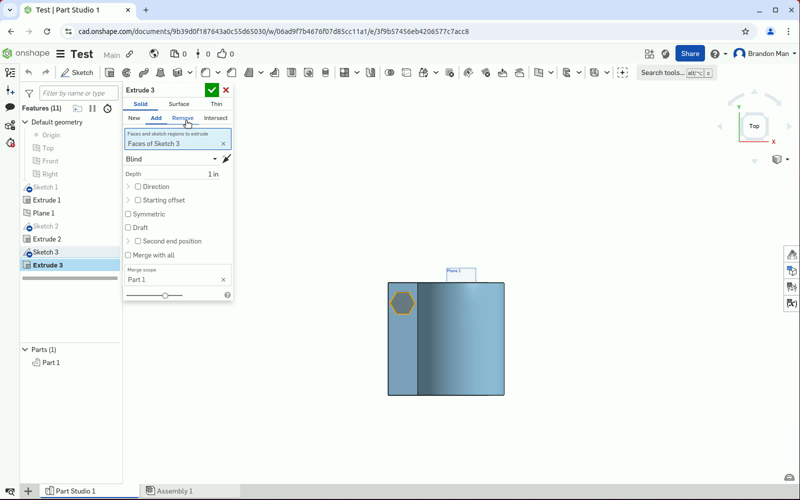
click(186, 120)
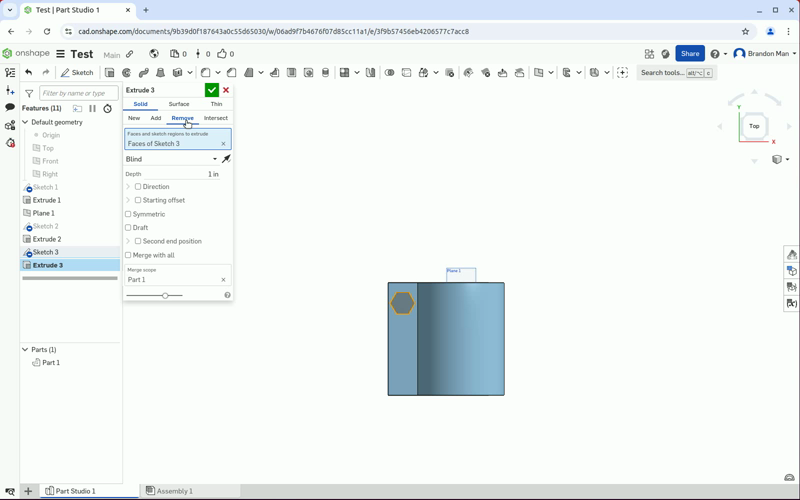
key(tab, 4)
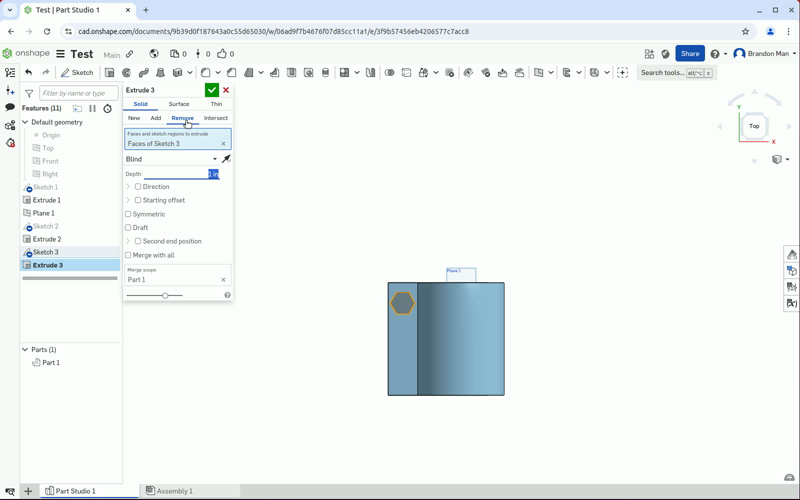
text(0.481)
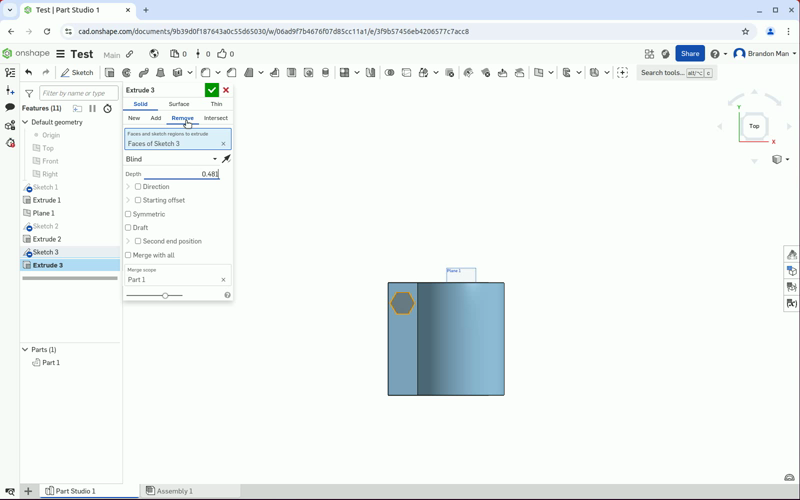
key(tab, 6)
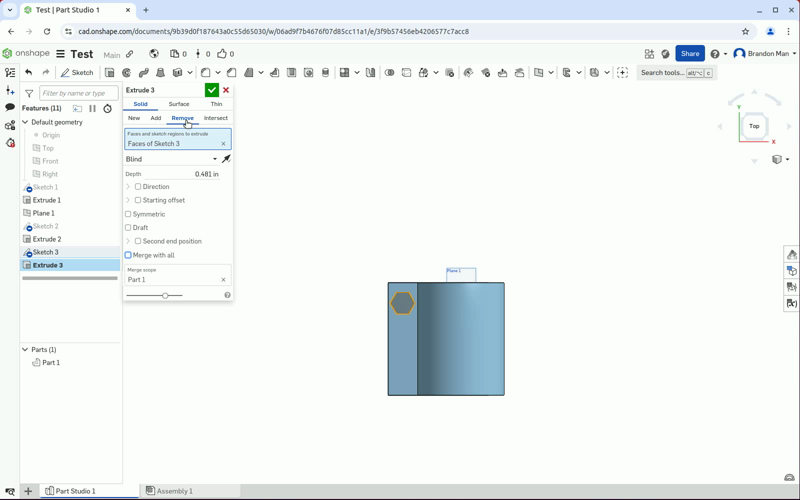
key(space)
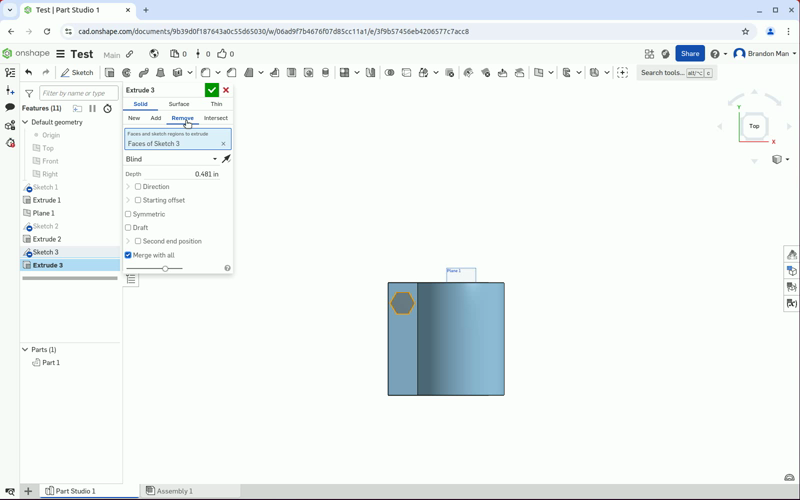
key(enter)
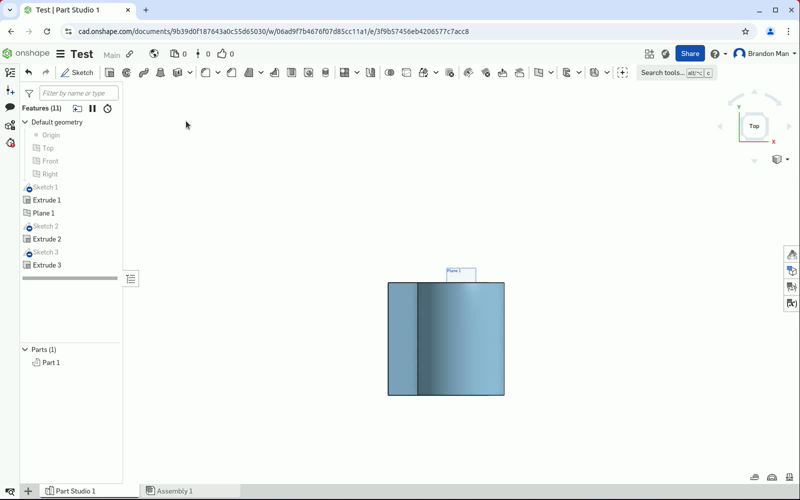
key(shift+h)
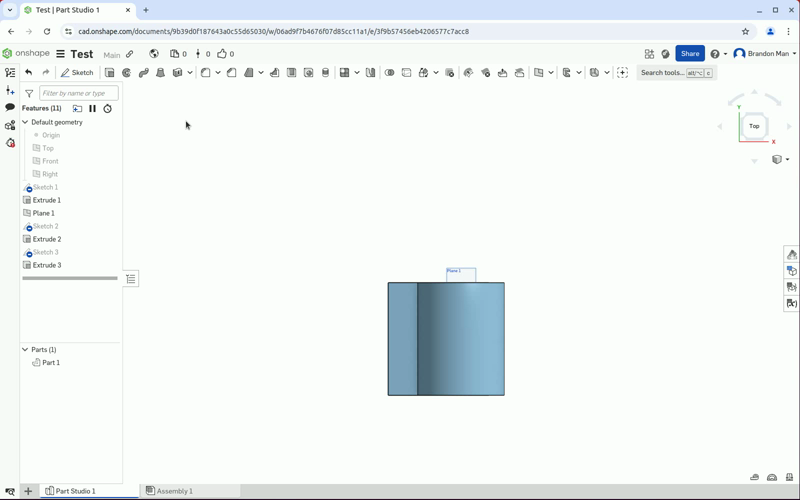
key(shift+h)
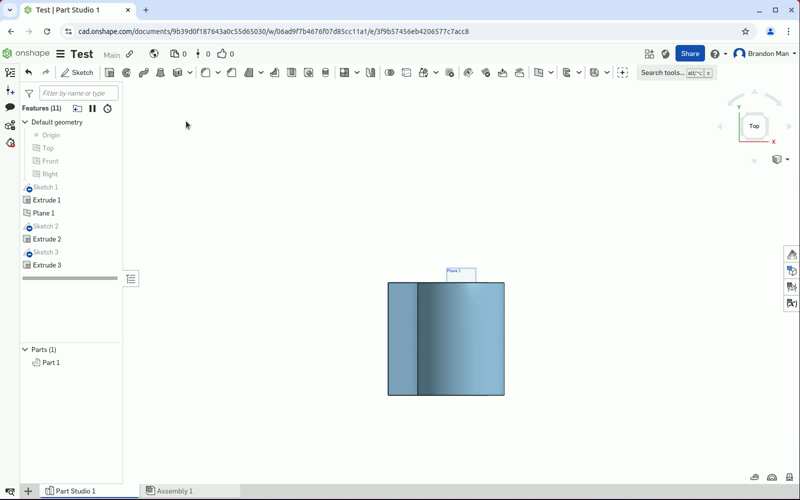
key(shift+7)
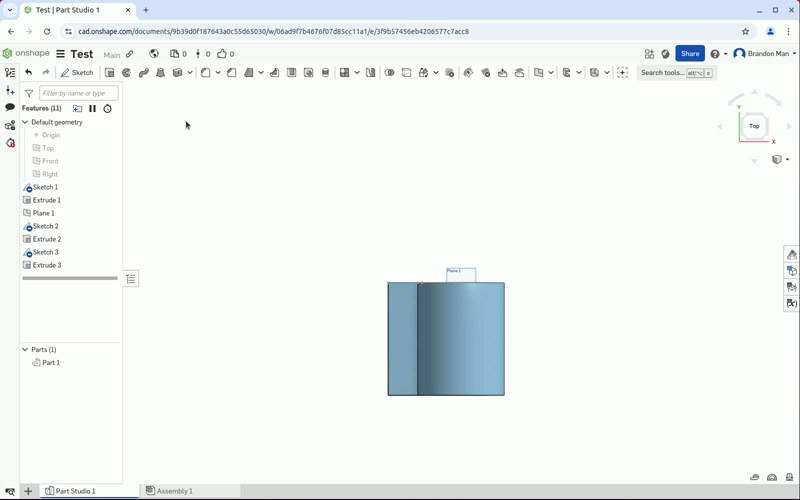
key(up, 3)
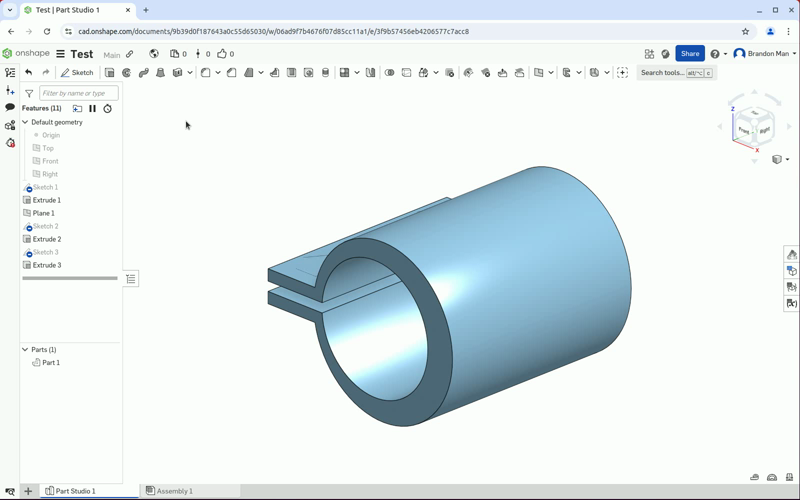
key(left, 3)
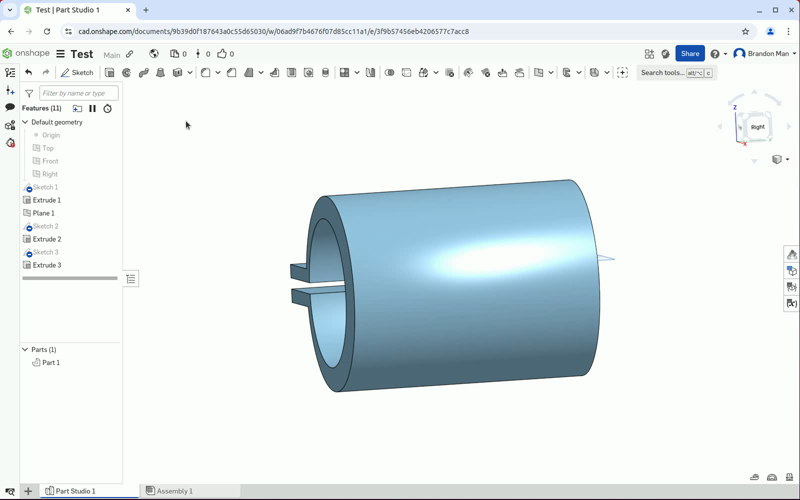
key(right, 3)
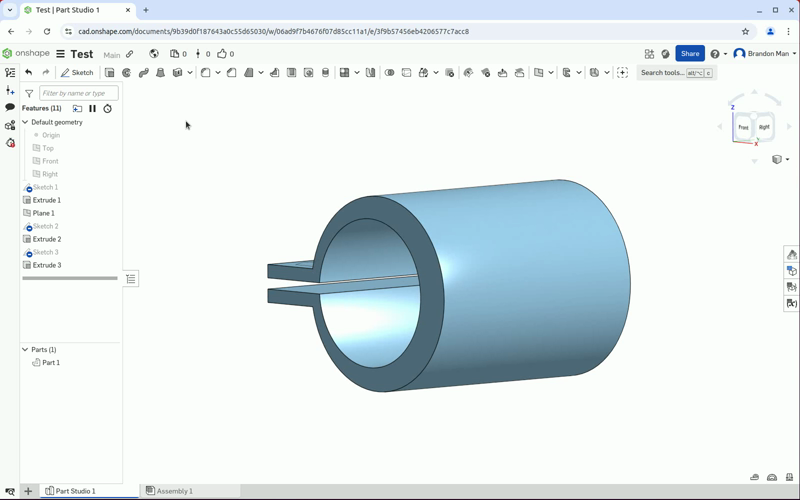
key(down, 3)
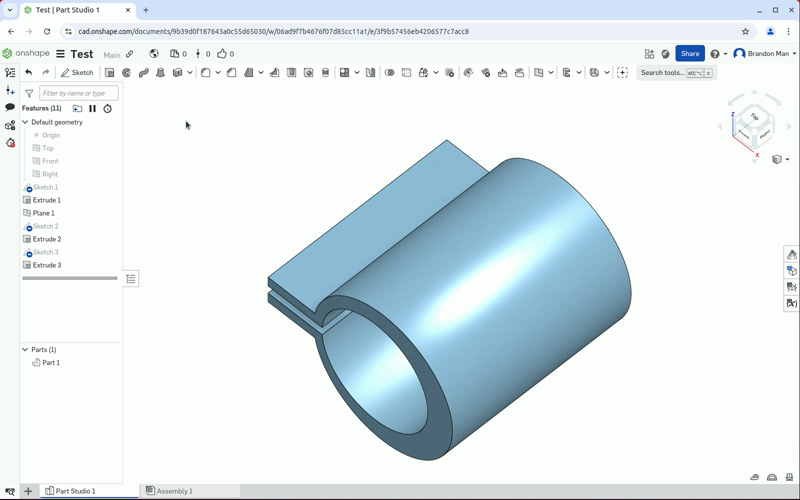
mouse_move(73, 189)
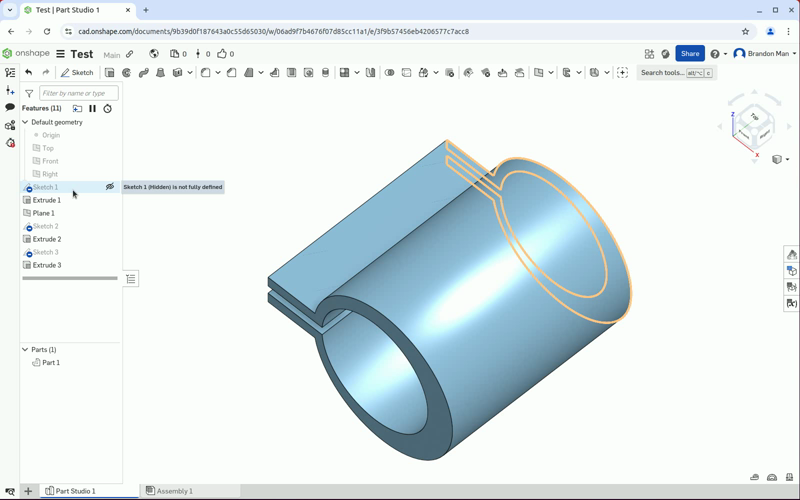
click(73, 189)